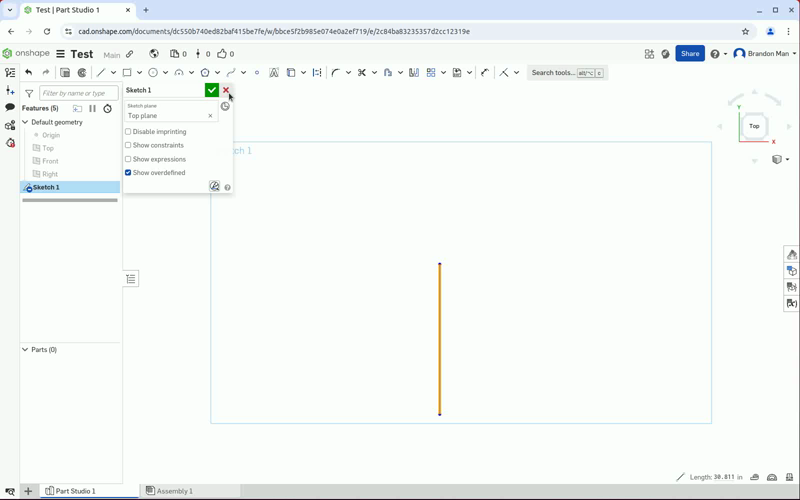
key(shift+h)
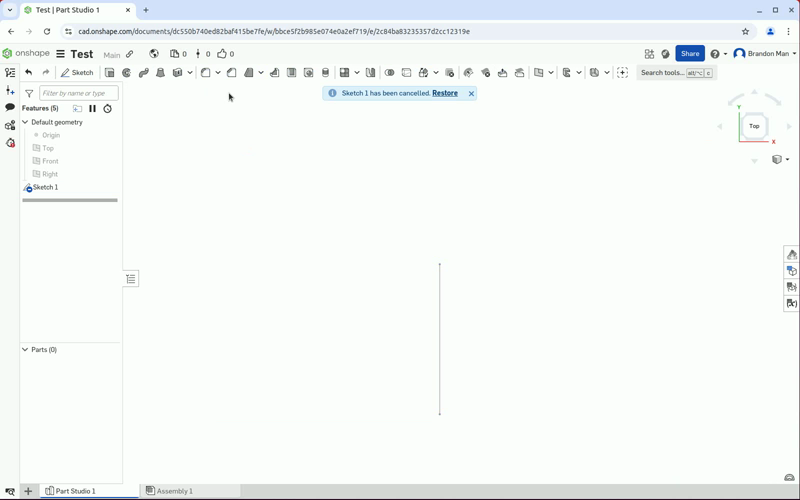
key(shift+s)
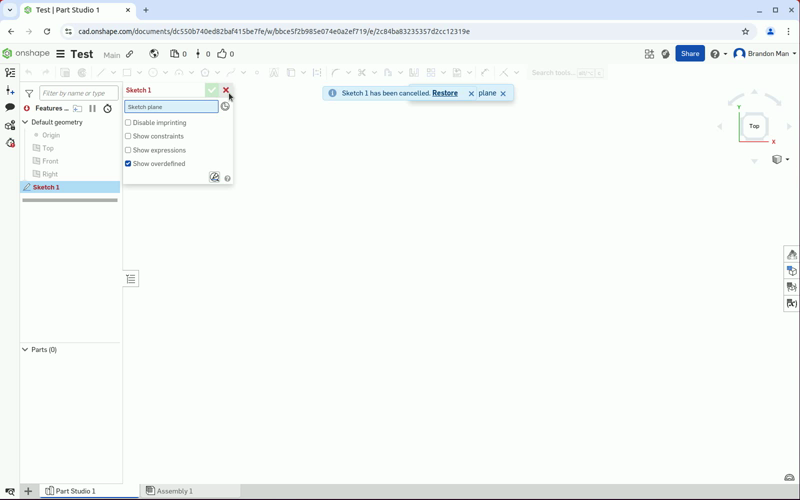
mouse_move(73, 150)
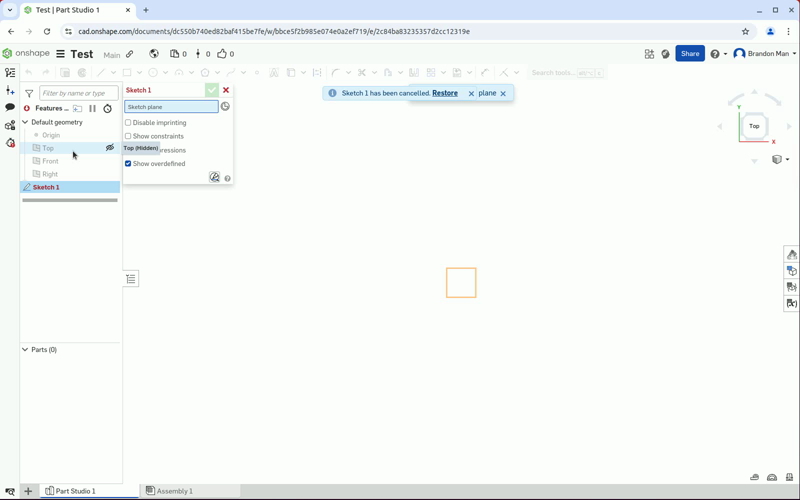
click(73, 150)
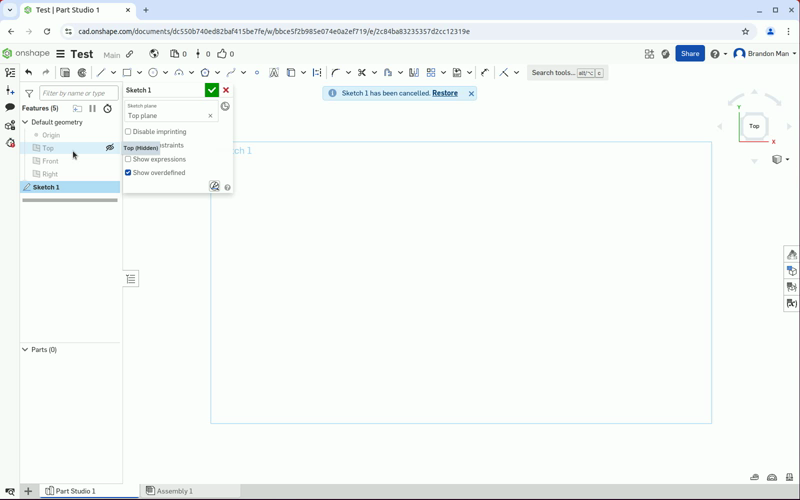
mouse_move(73, 352)
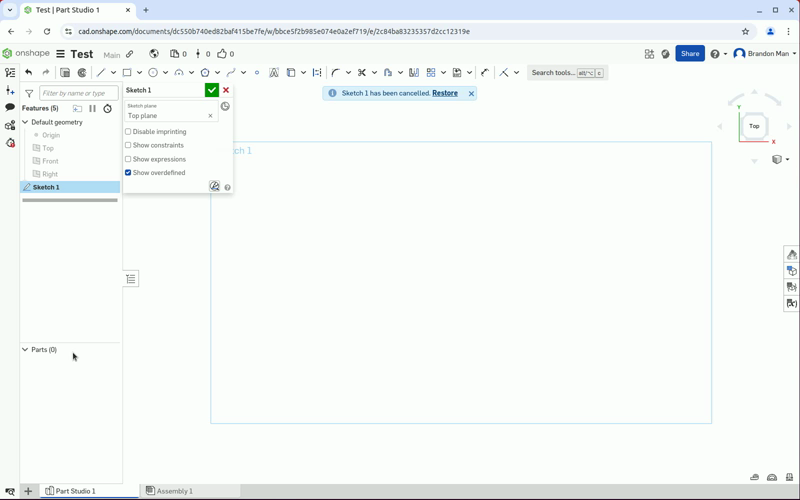
key(y)
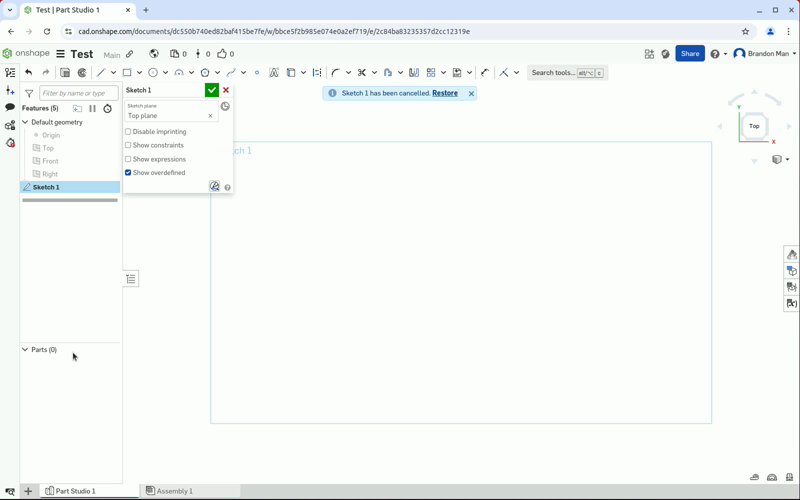
key(l)
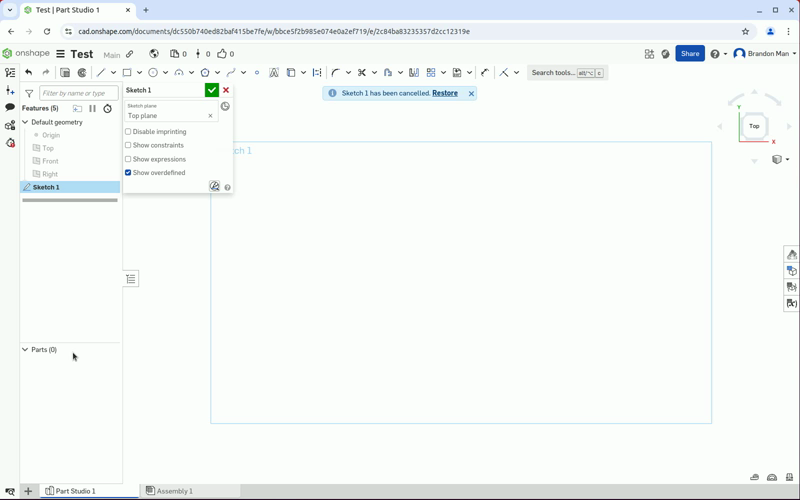
key_down(shift)
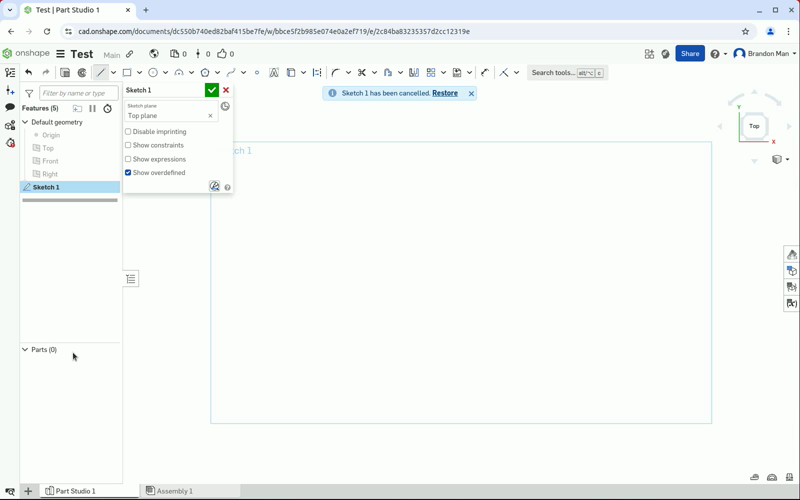
mouse_move(529, 282)
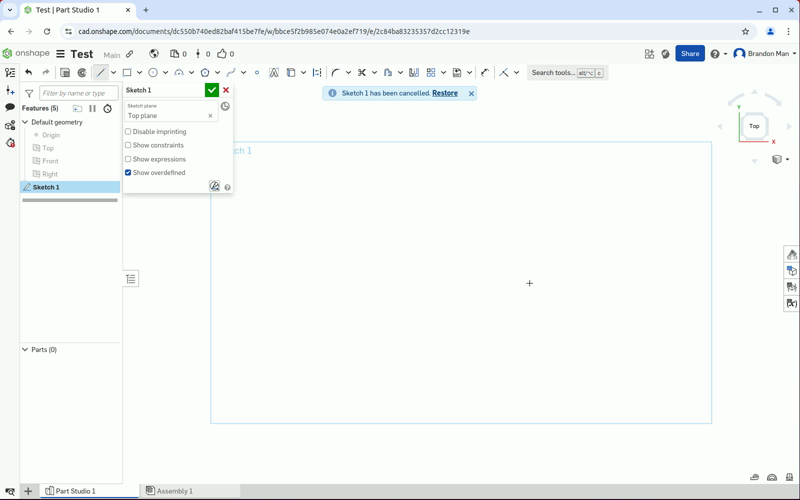
click(529, 282)
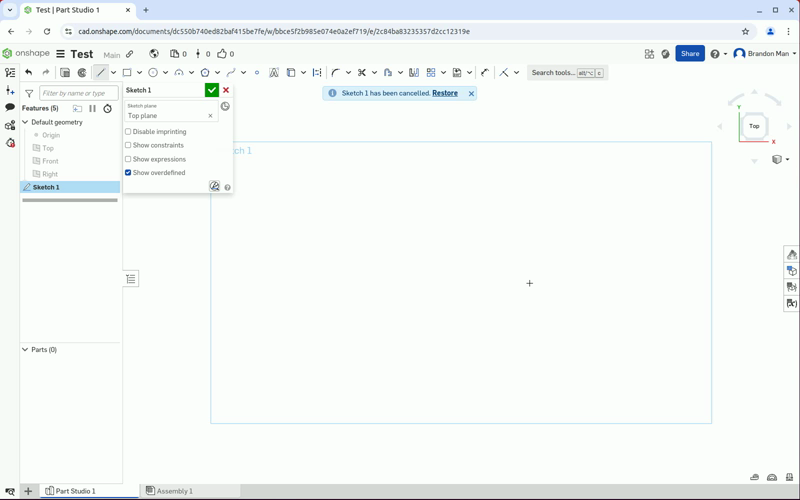
key_up(shift)
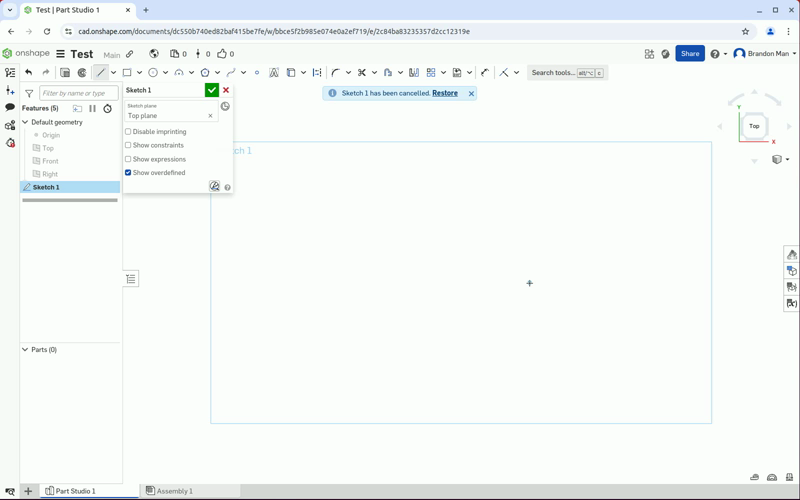
key_down(shift)
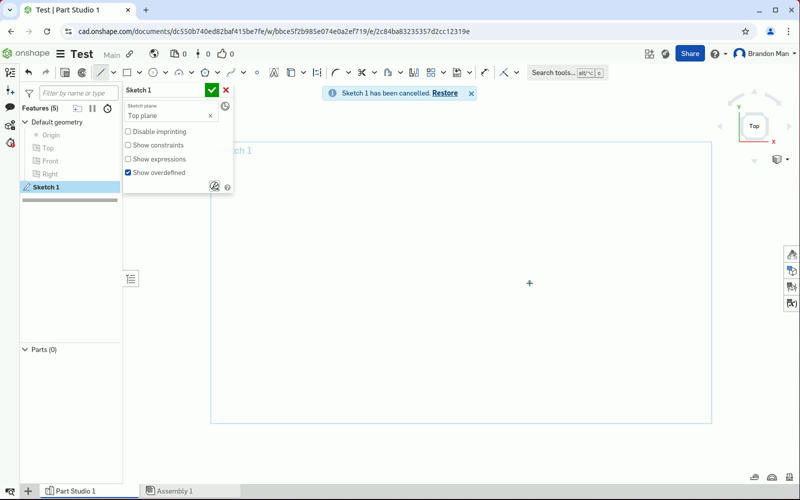
mouse_move(559, 282)
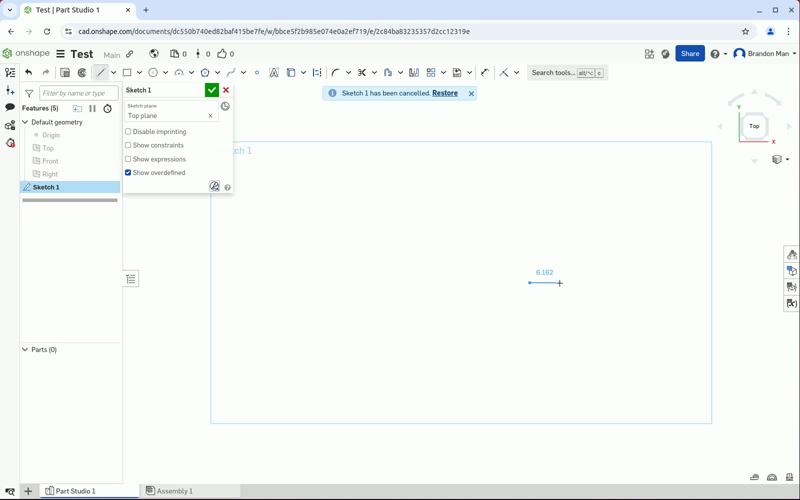
mouse_move(573, 282)
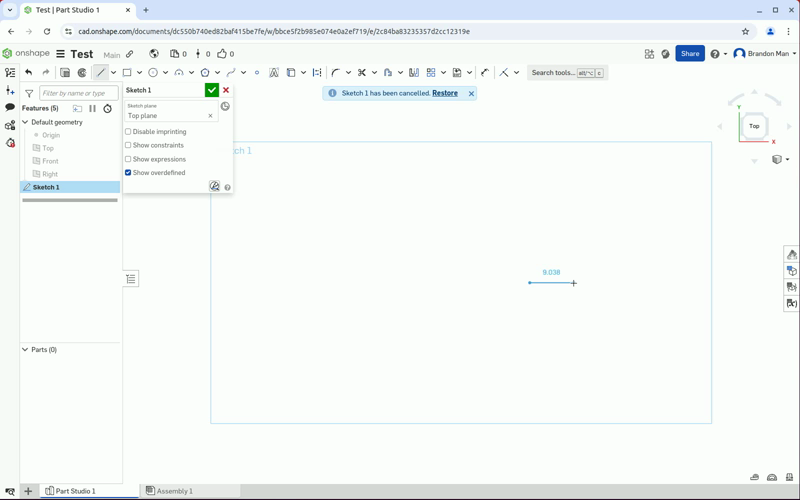
click(573, 282)
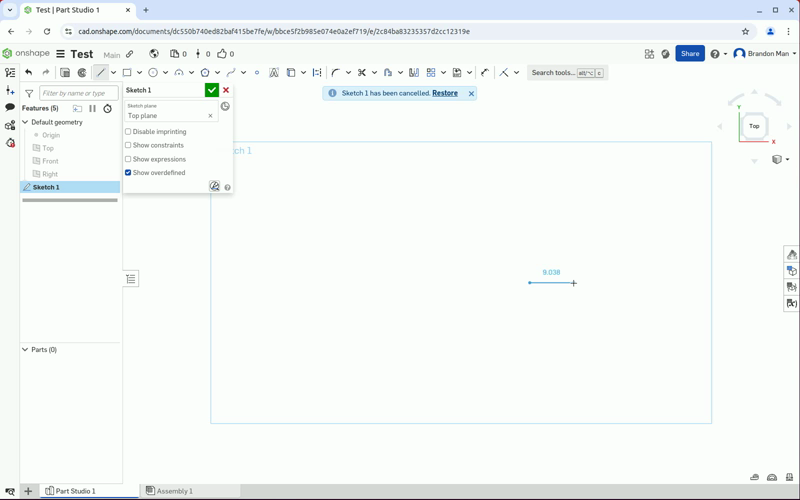
key_up(shift)
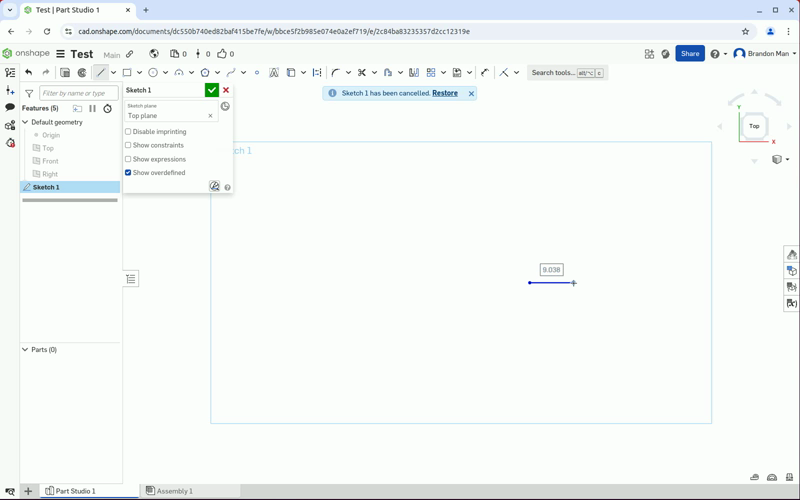
key_down(shift)
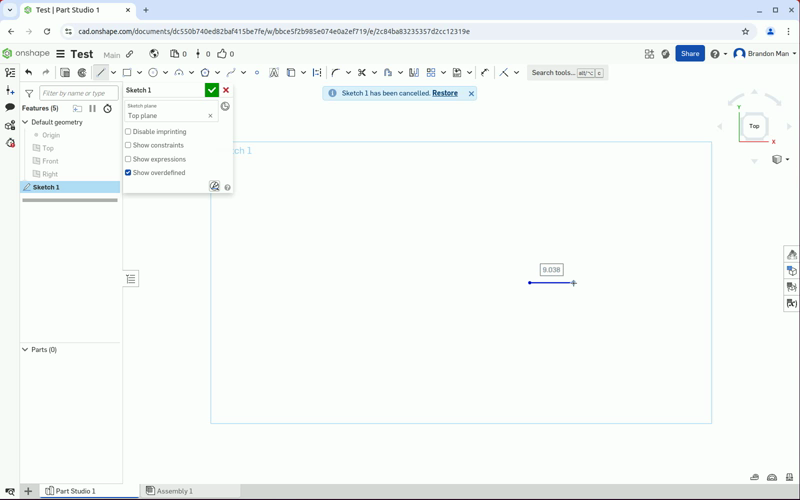
mouse_move(573, 207)
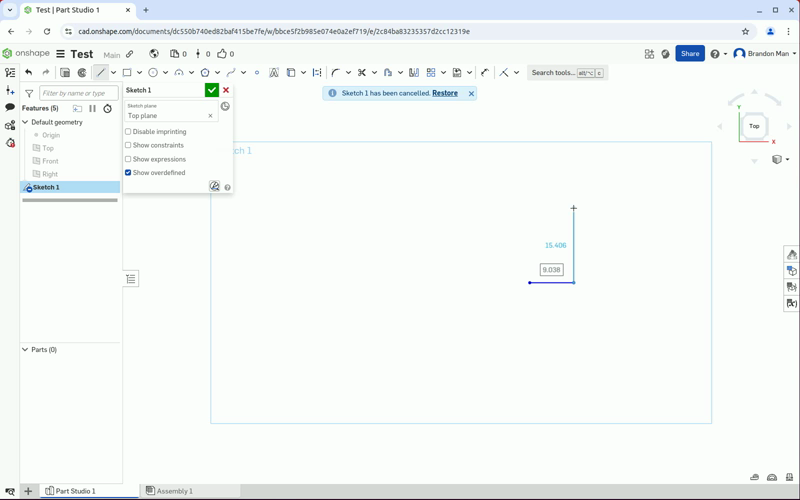
click(573, 207)
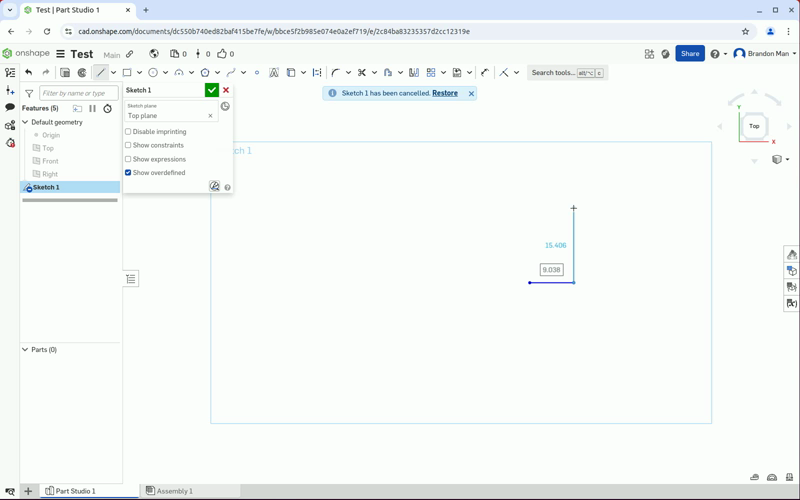
key_up(shift)
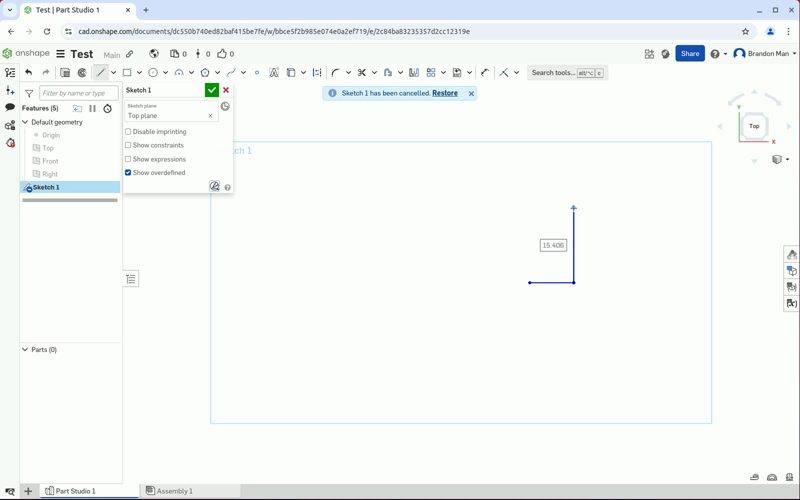
key_down(shift)
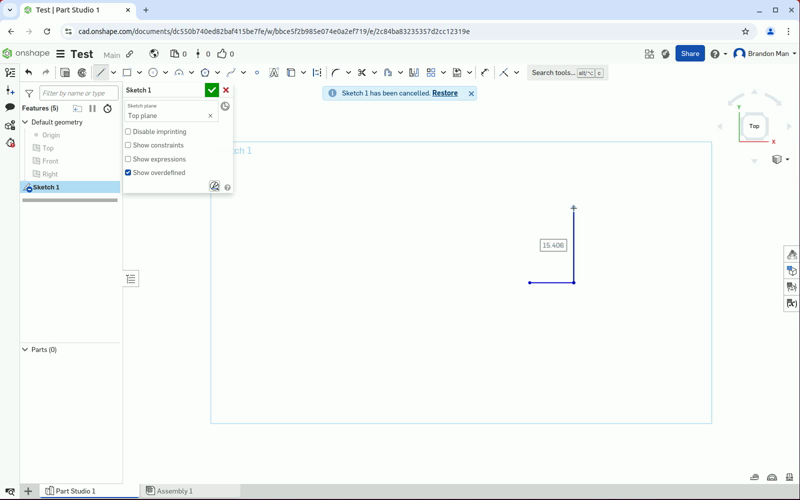
mouse_move(589, 207)
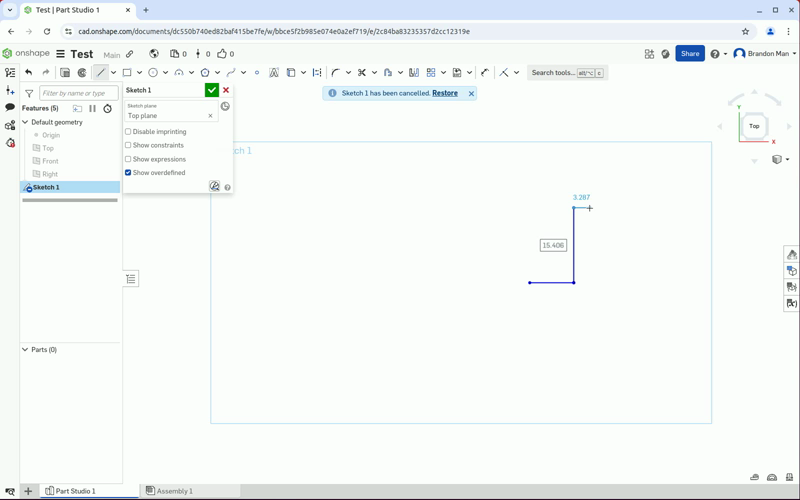
mouse_move(529, 207)
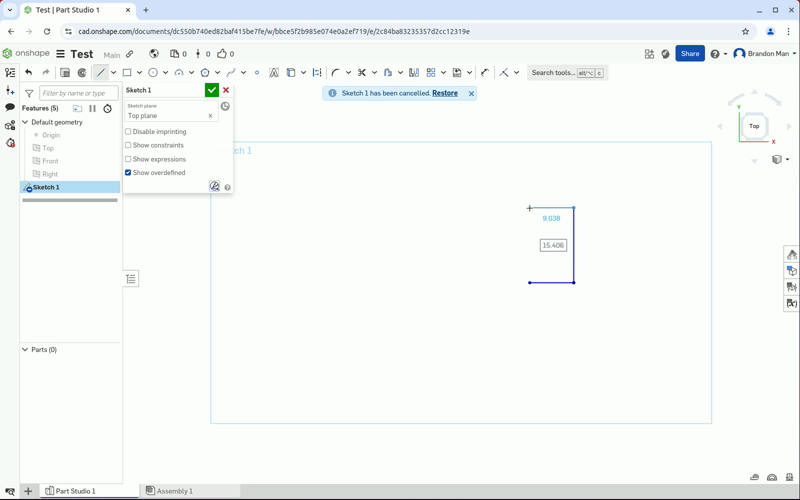
click(529, 207)
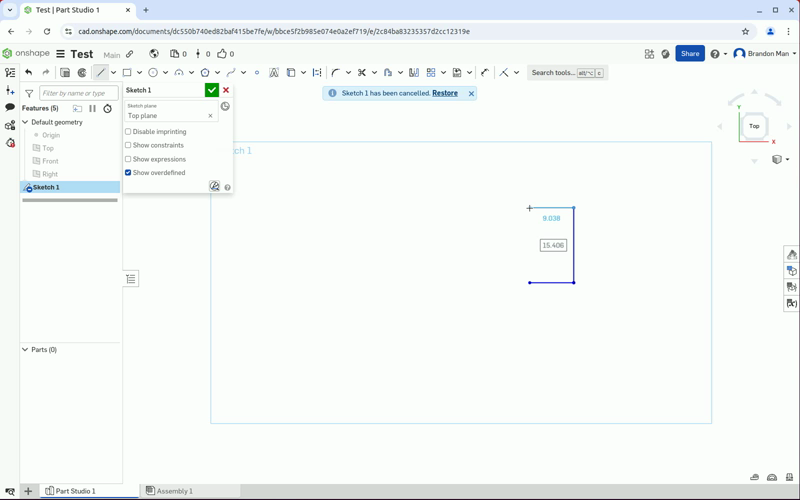
key_up(shift)
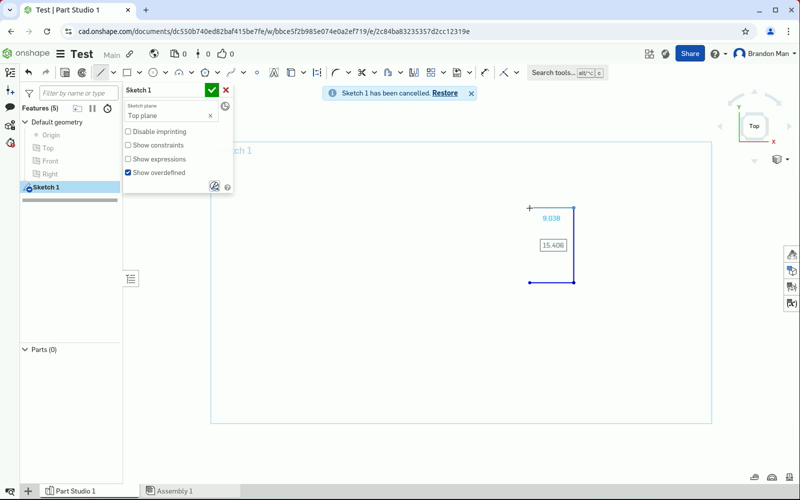
key_down(shift)
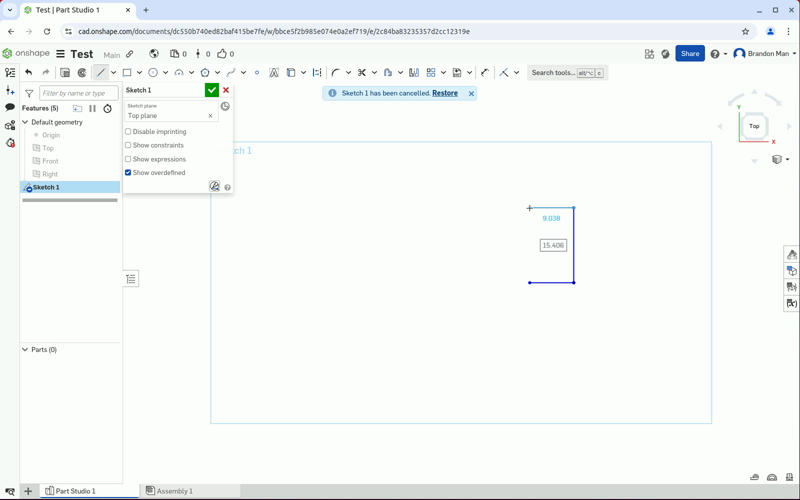
mouse_move(559, 207)
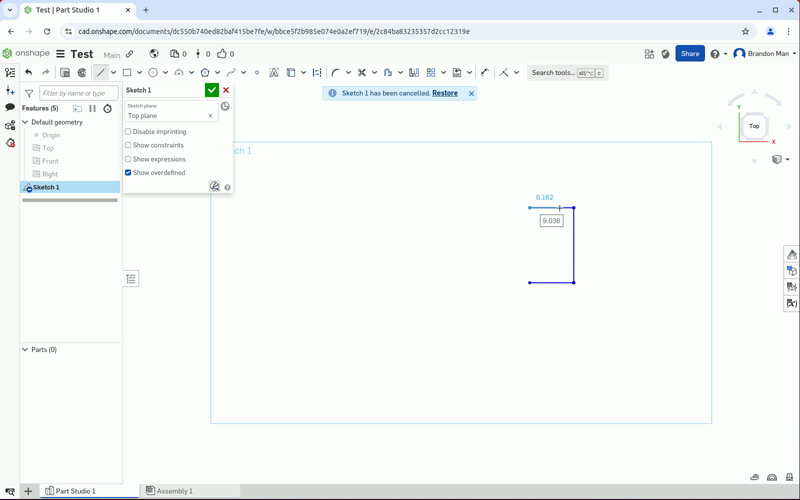
mouse_move(529, 220)
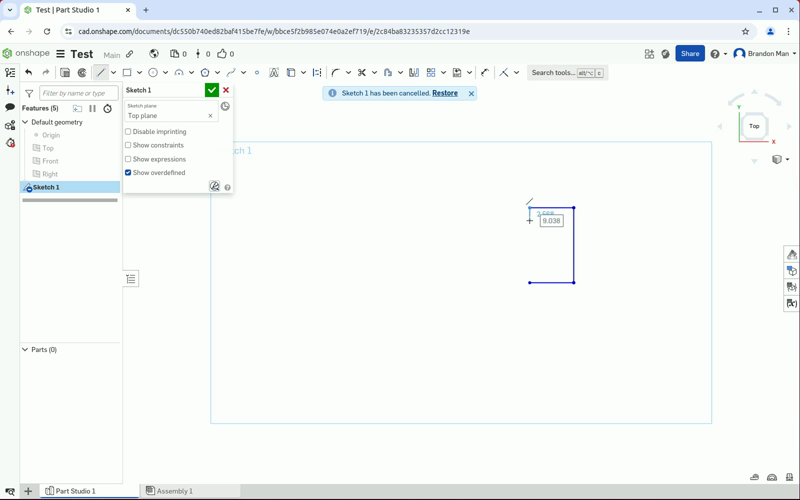
click(529, 220)
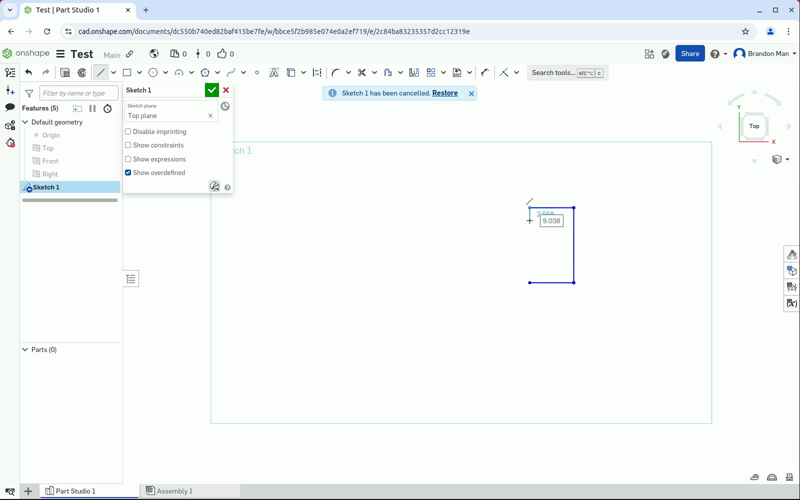
key_up(shift)
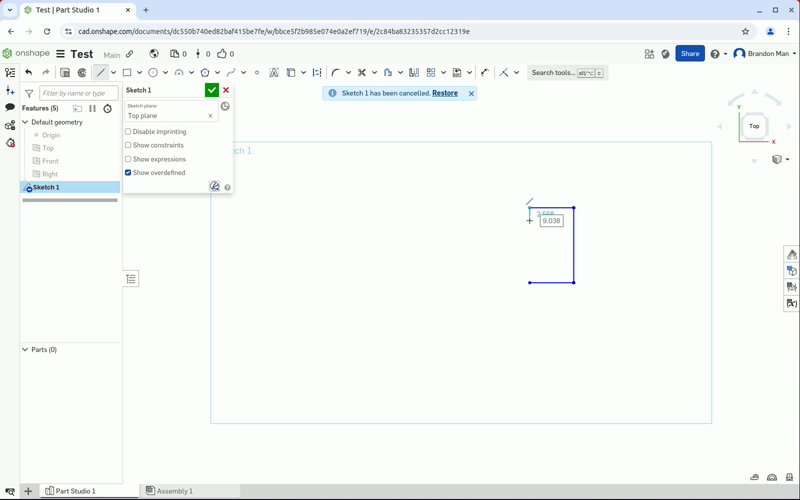
key_down(shift)
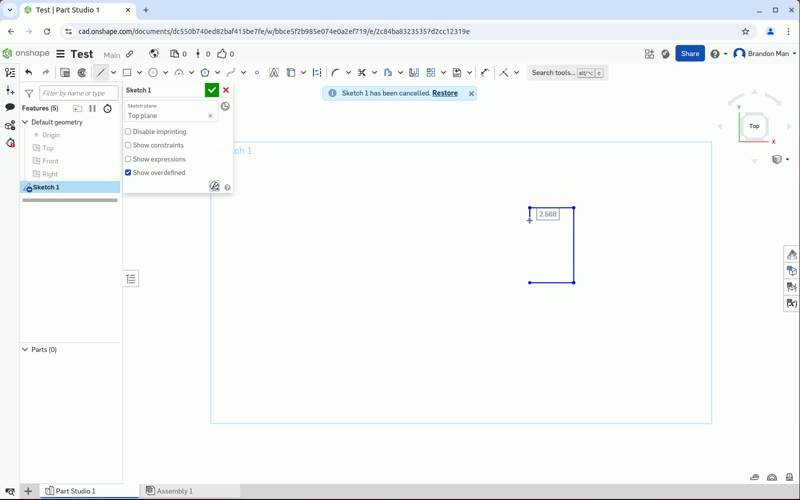
mouse_move(559, 220)
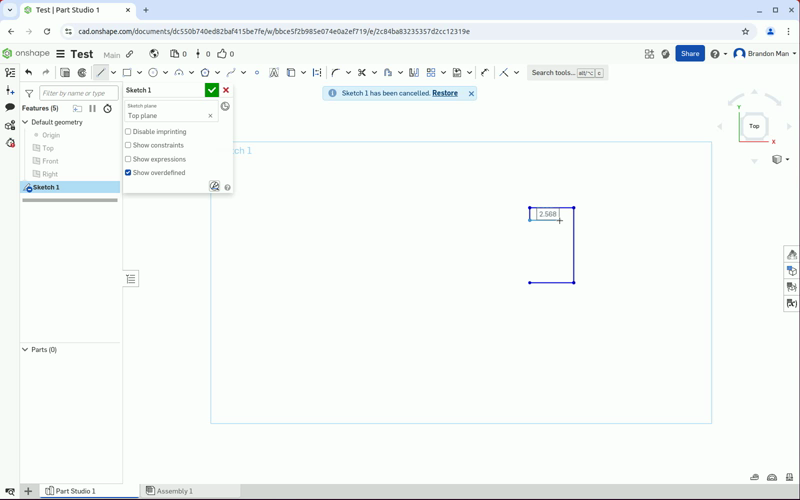
mouse_move(561, 220)
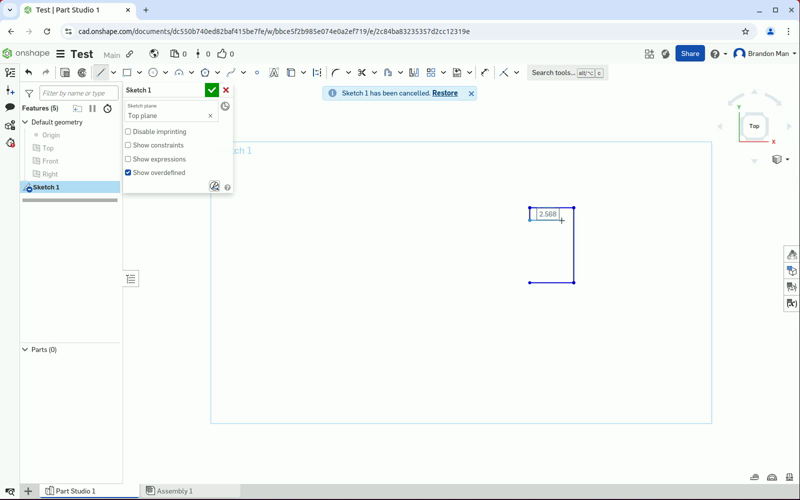
click(561, 220)
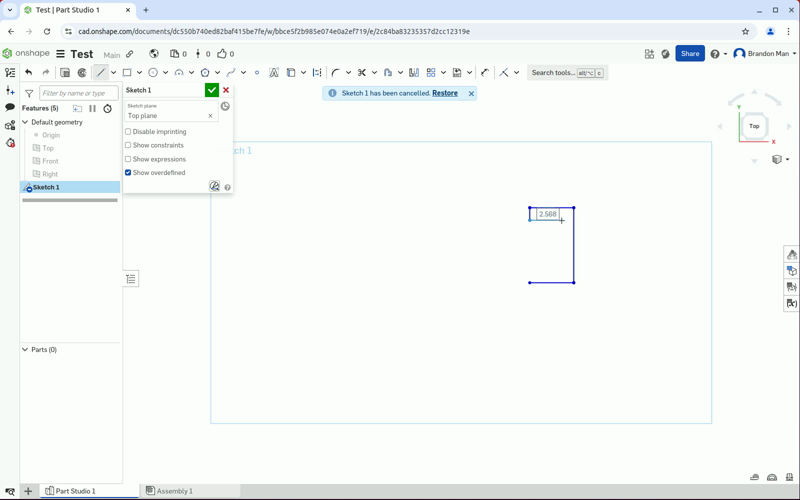
key_up(shift)
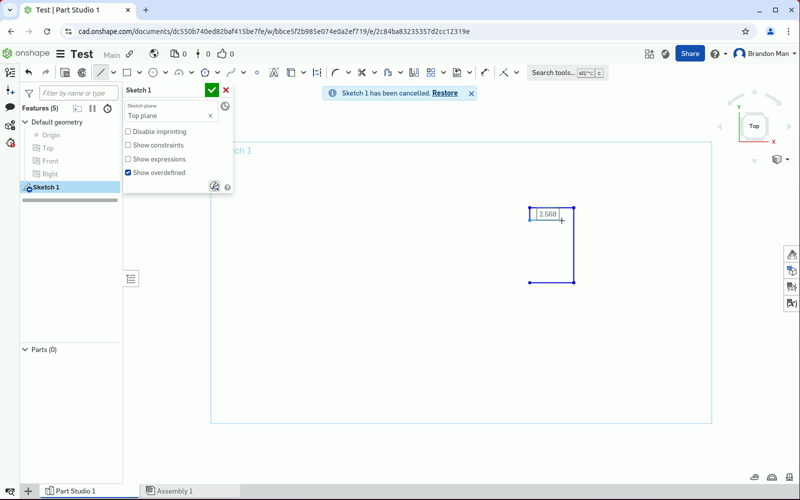
key_down(shift)
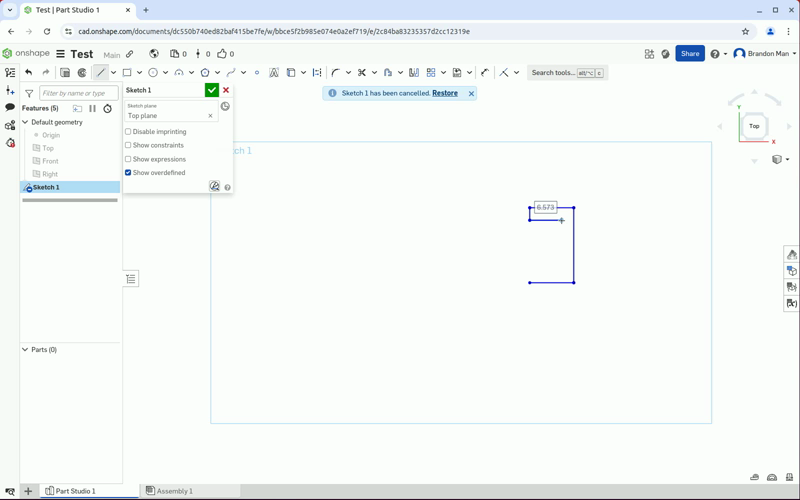
mouse_move(589, 220)
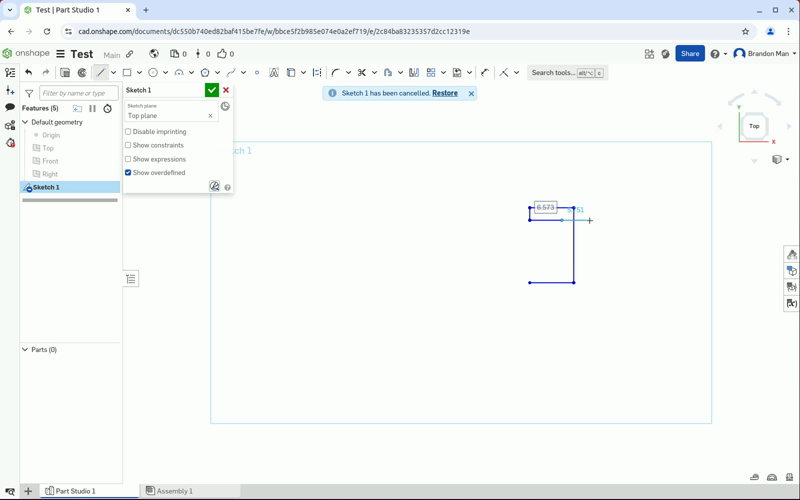
mouse_move(561, 270)
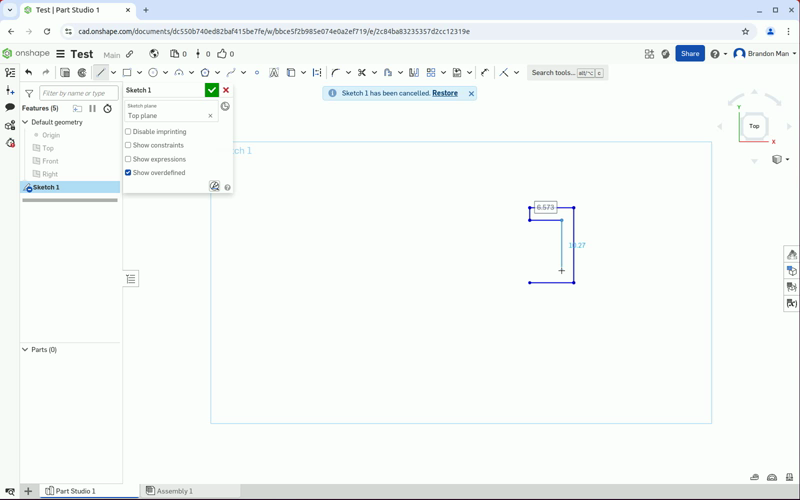
click(561, 270)
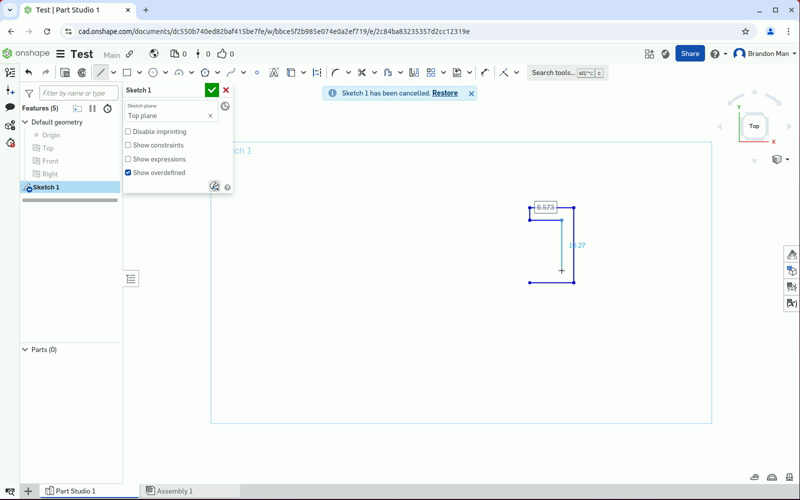
key_up(shift)
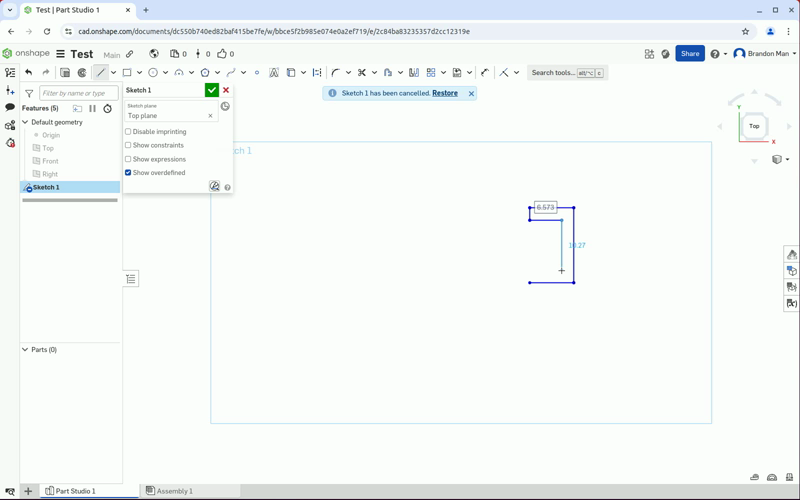
key_down(shift)
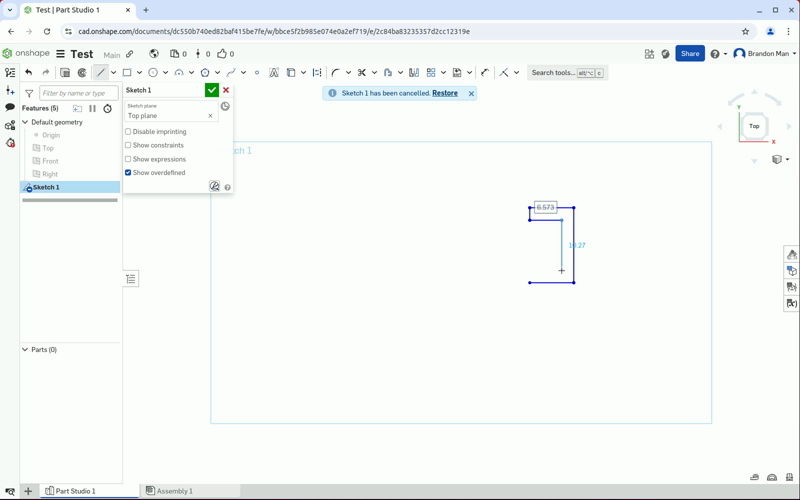
mouse_move(589, 270)
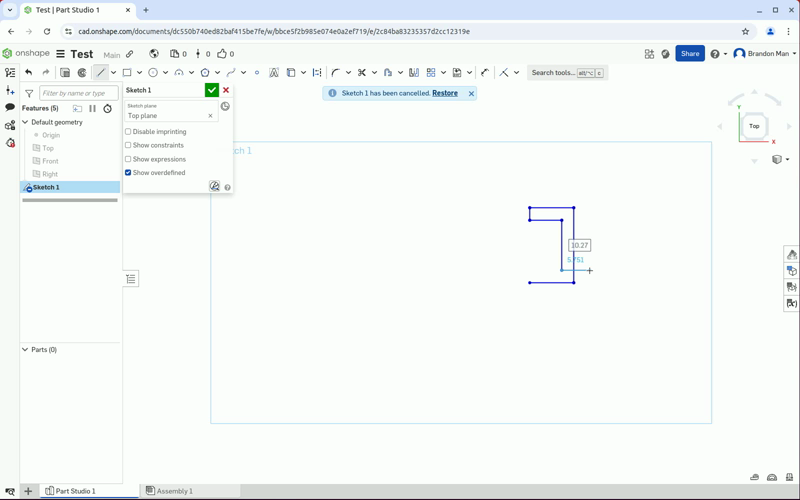
mouse_move(529, 270)
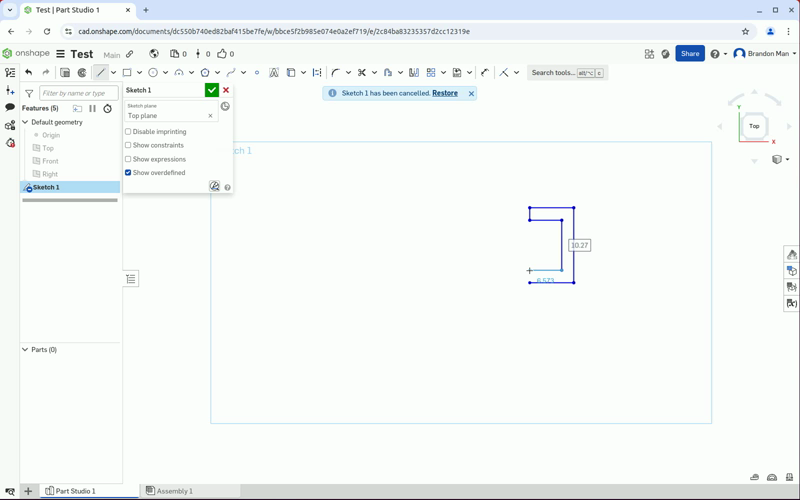
click(529, 270)
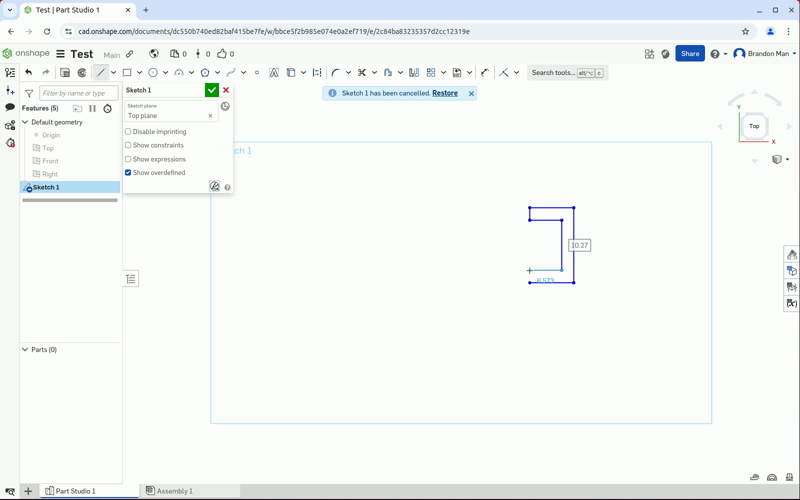
key_up(shift)
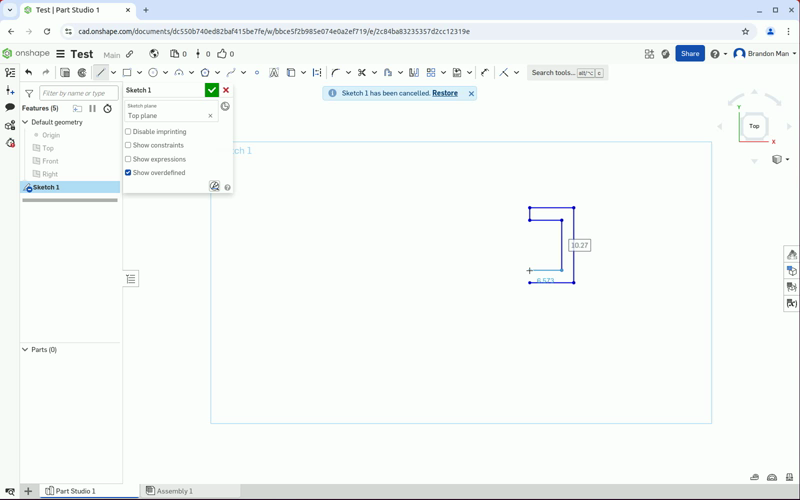
mouse_move(559, 270)
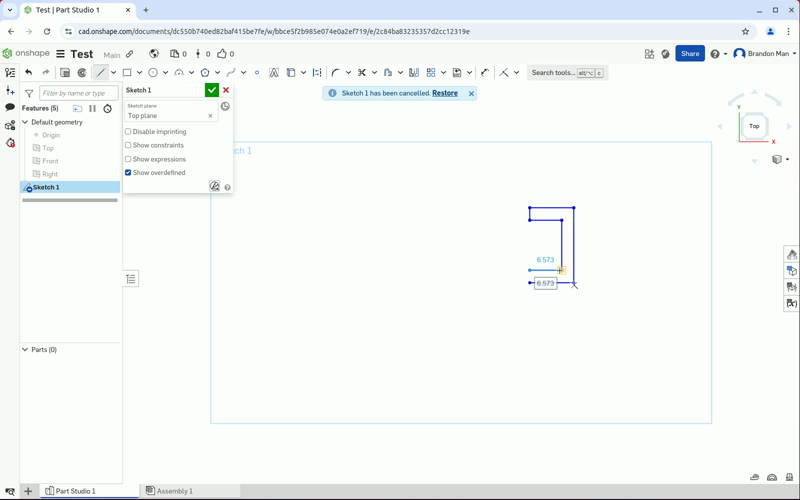
key_down(shift)
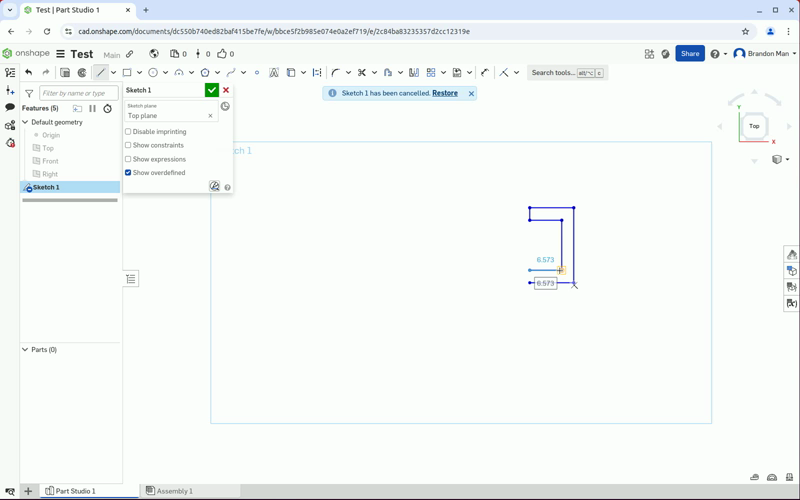
mouse_move(529, 282)
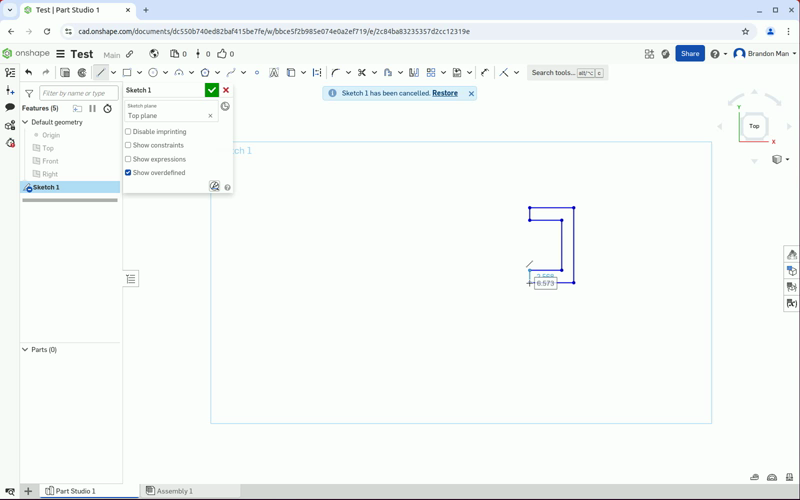
key_up(shift)
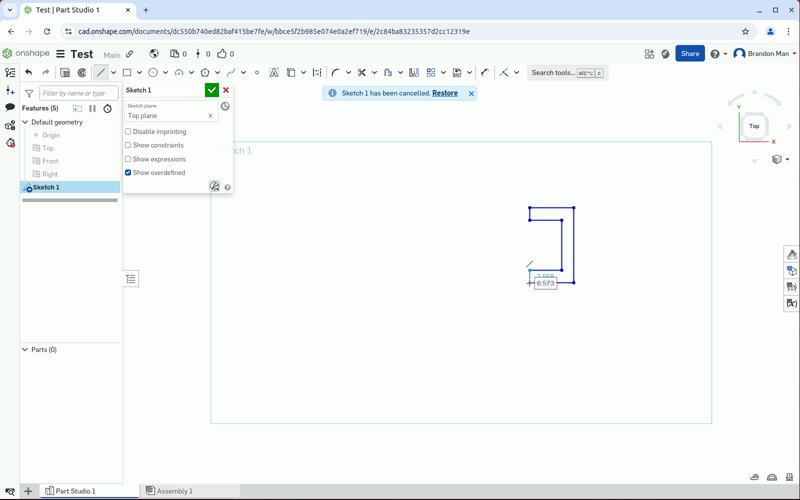
click(529, 282)
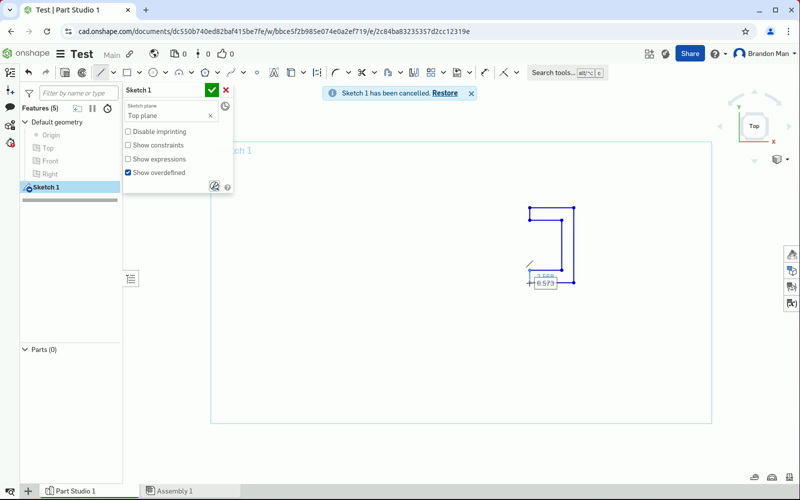
key(esc)
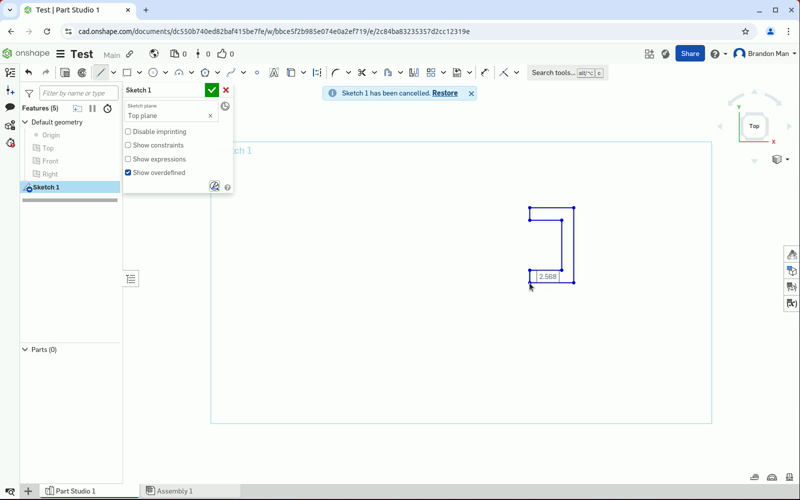
mouse_move(561, 217)
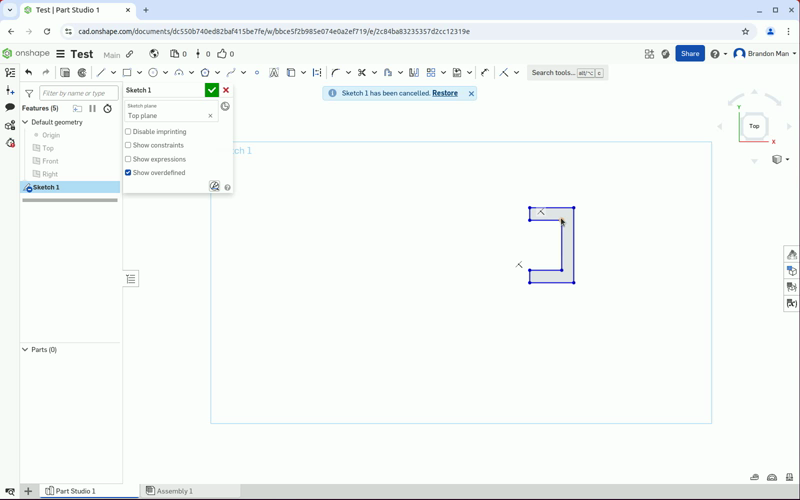
scroll(6)
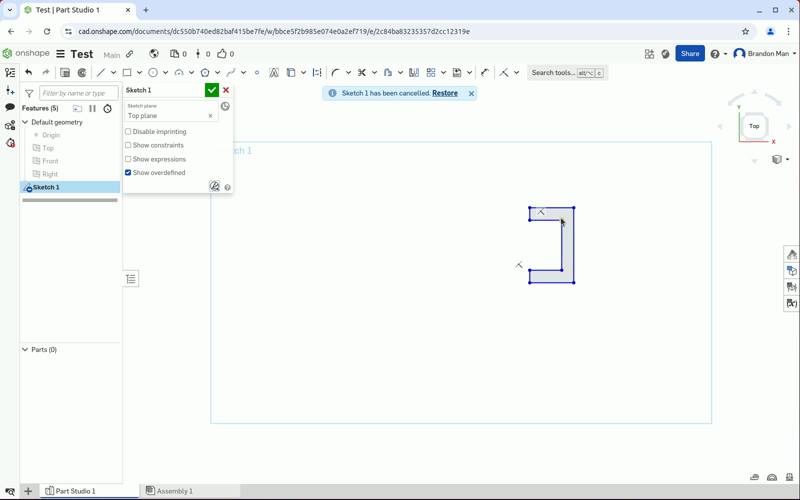
scroll(6)
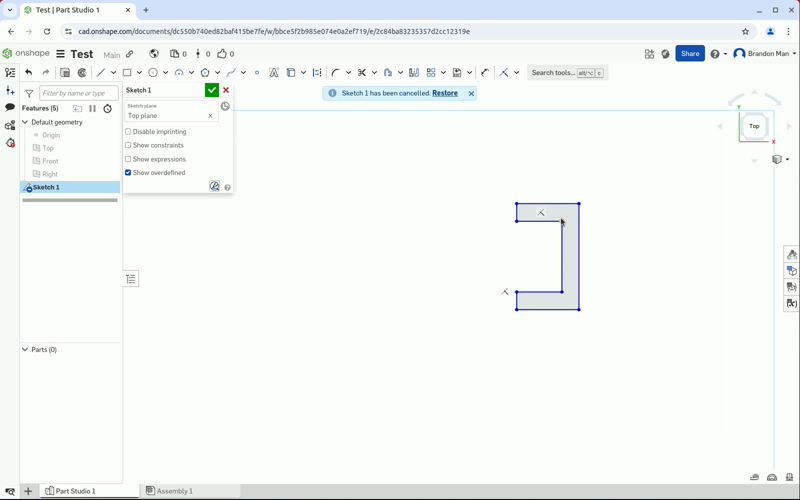
scroll(6)
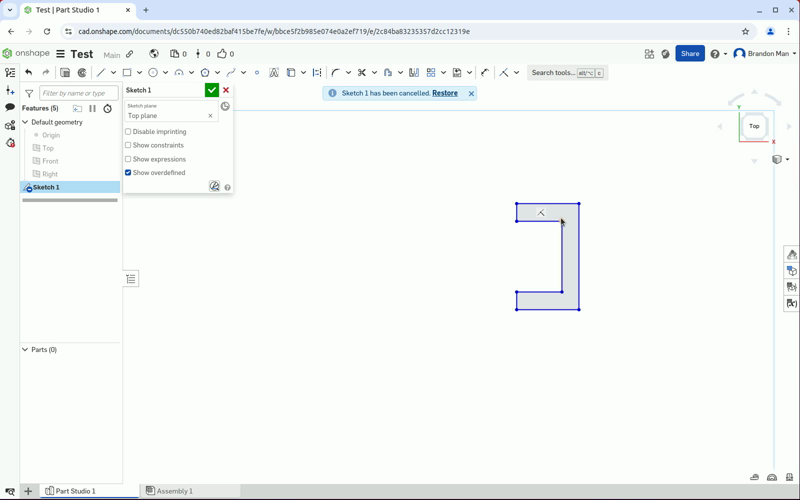
scroll(6)
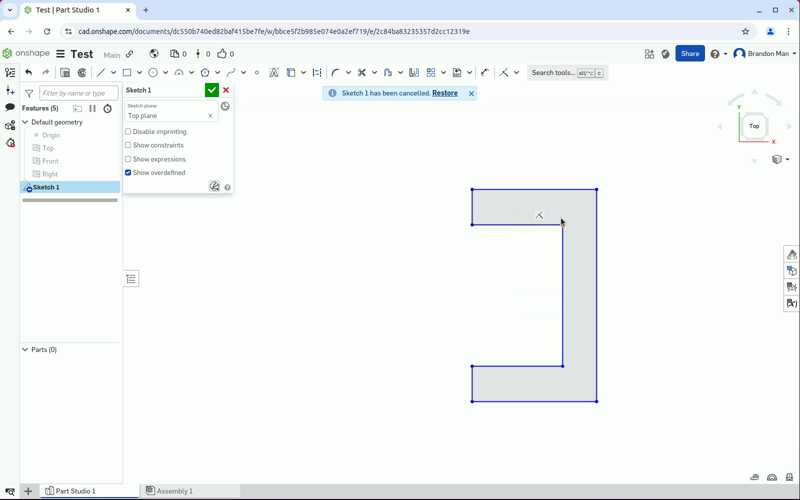
scroll(6)
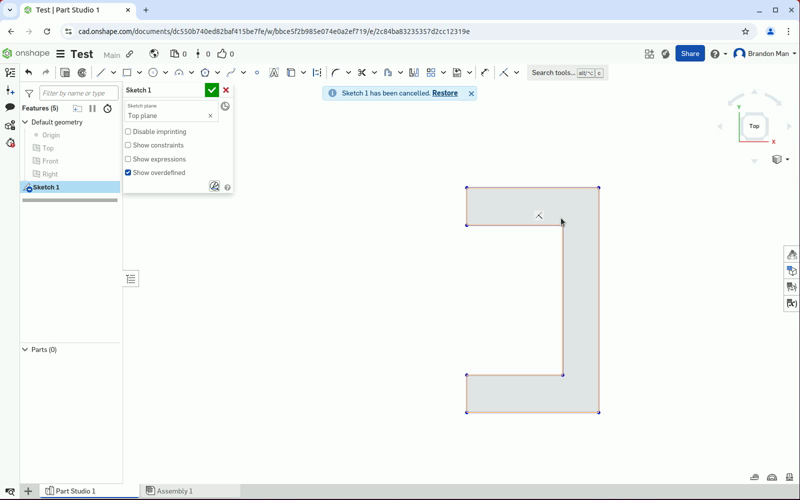
scroll(6)
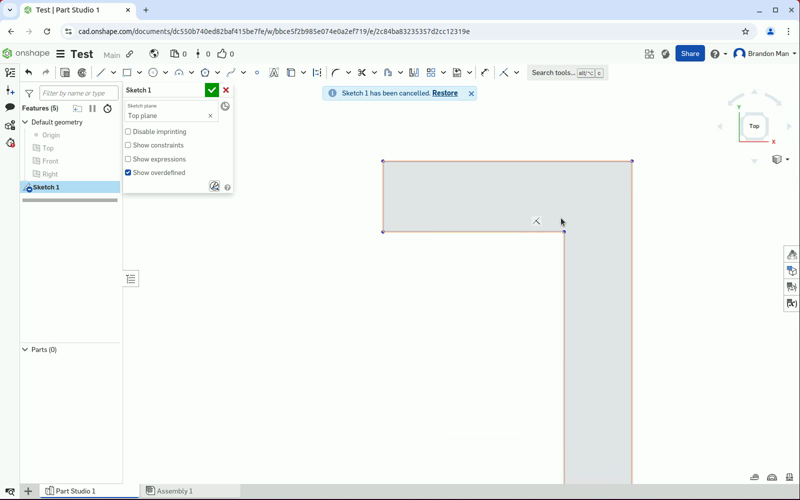
scroll(6)
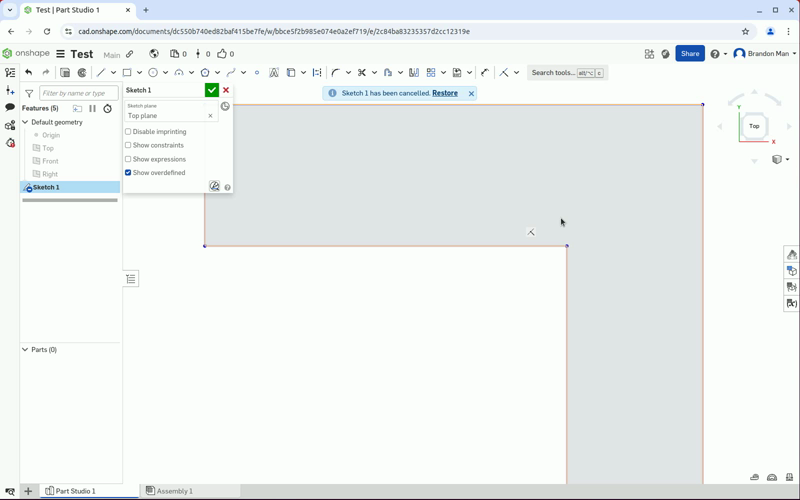
click(561, 217)
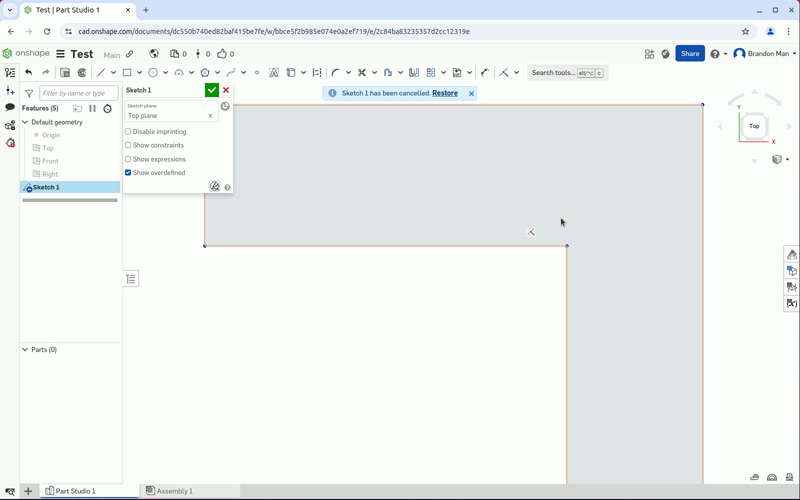
scroll(-6)
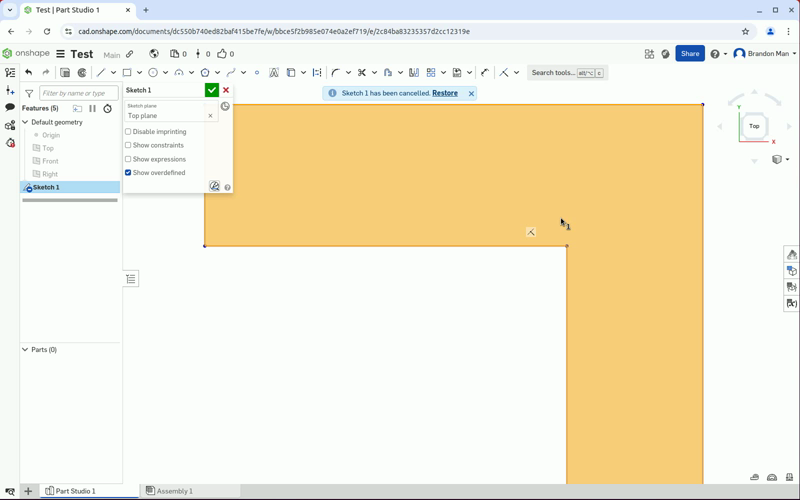
scroll(-6)
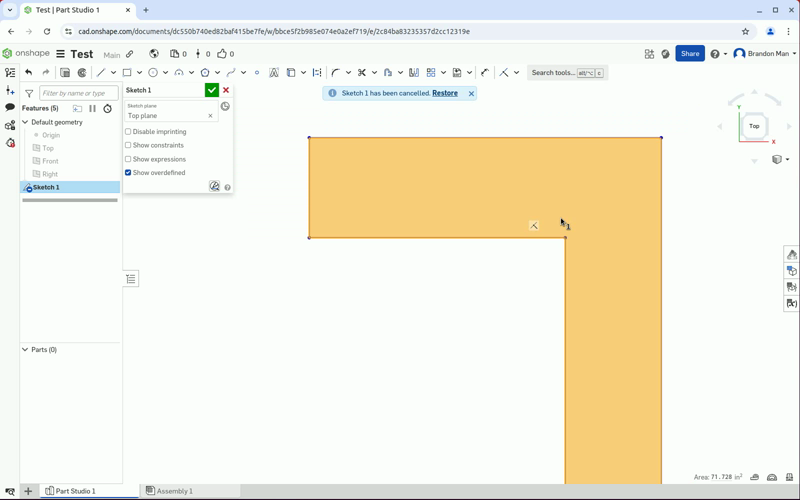
scroll(-6)
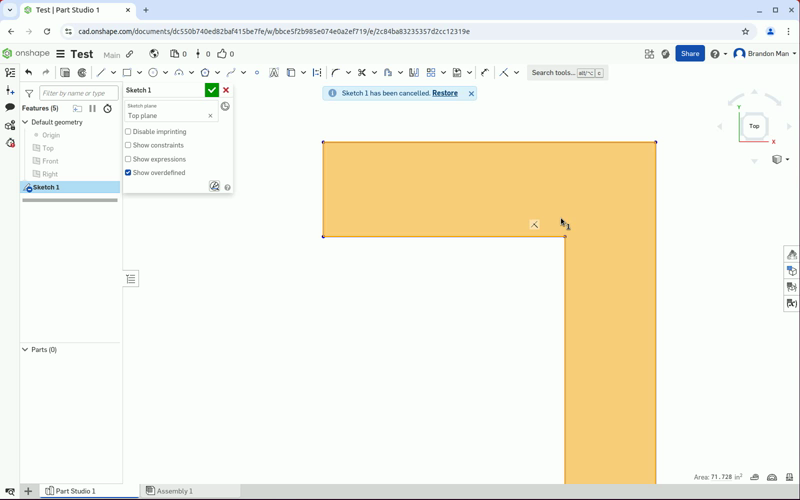
scroll(-6)
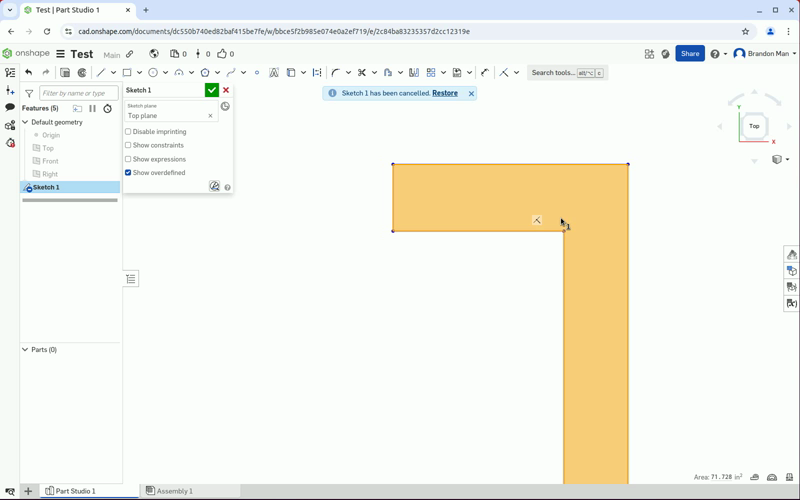
scroll(-6)
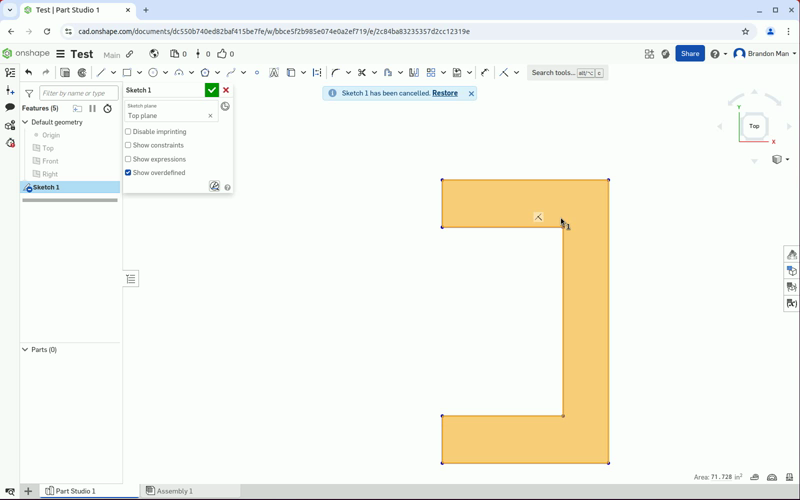
scroll(-6)
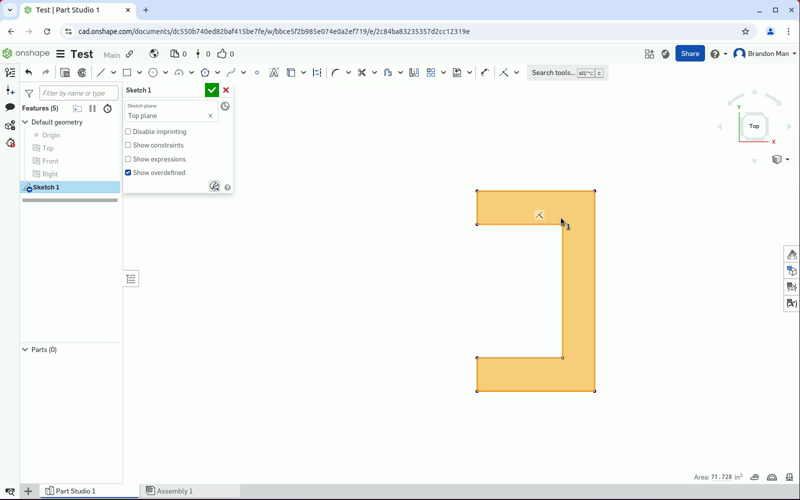
scroll(-6)
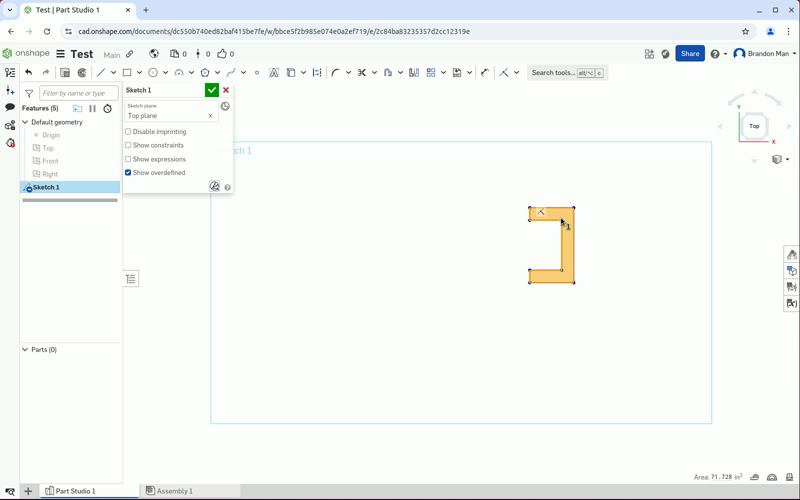
mouse_move(73, 352)
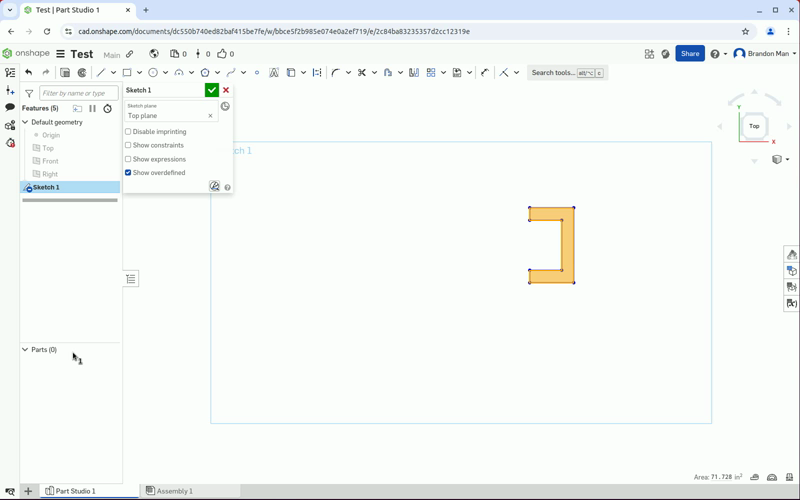
key(shift+y)
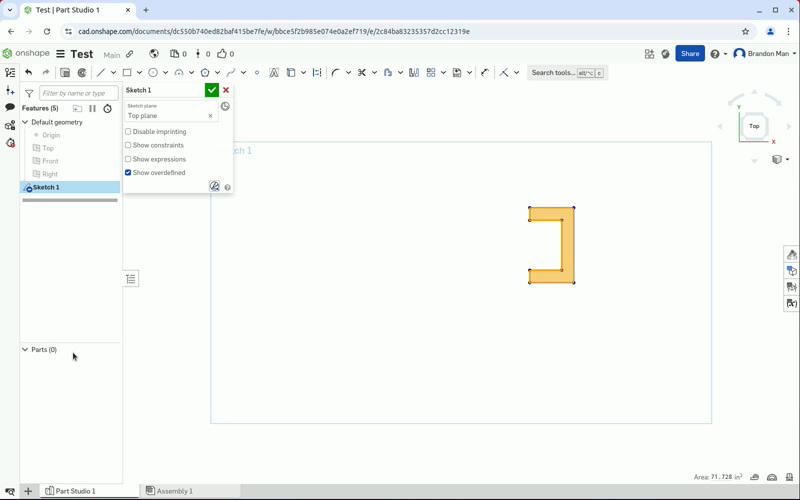
key(shift+e)
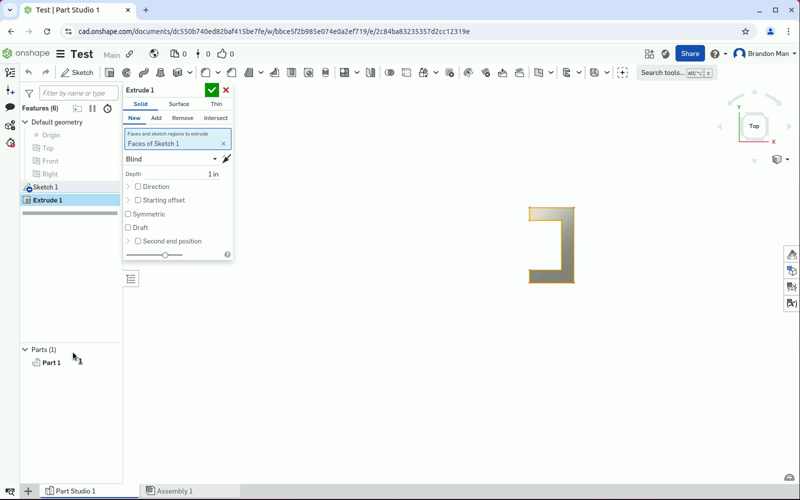
mouse_move(143, 106)
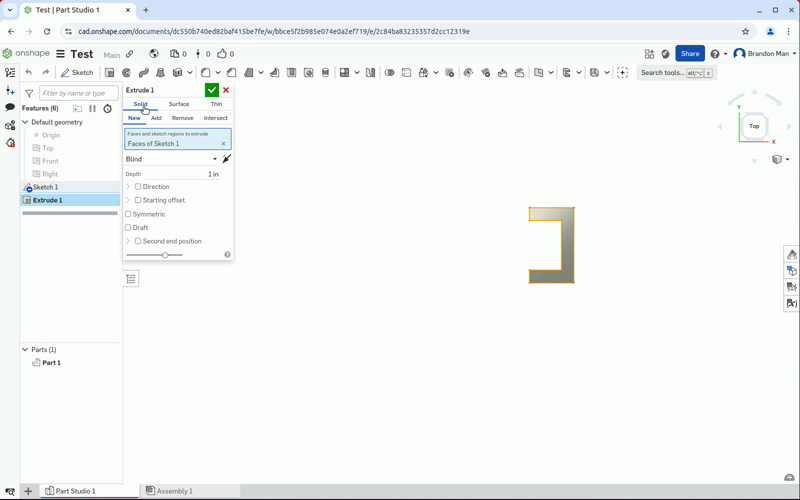
click(143, 106)
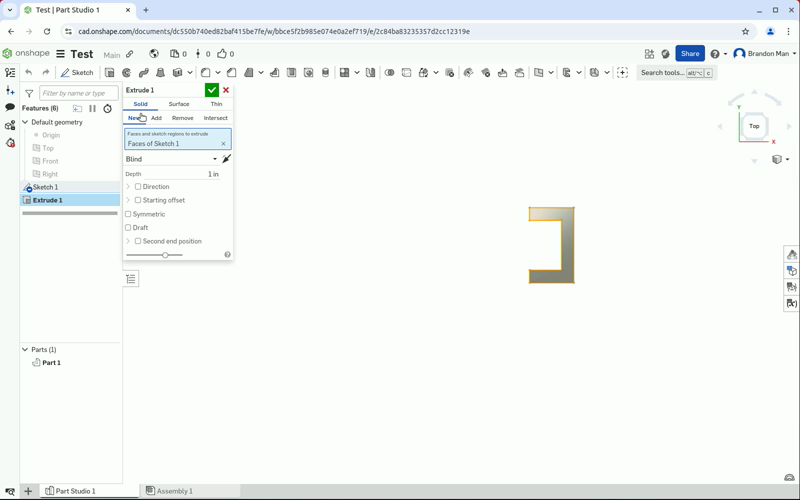
mouse_move(137, 120)
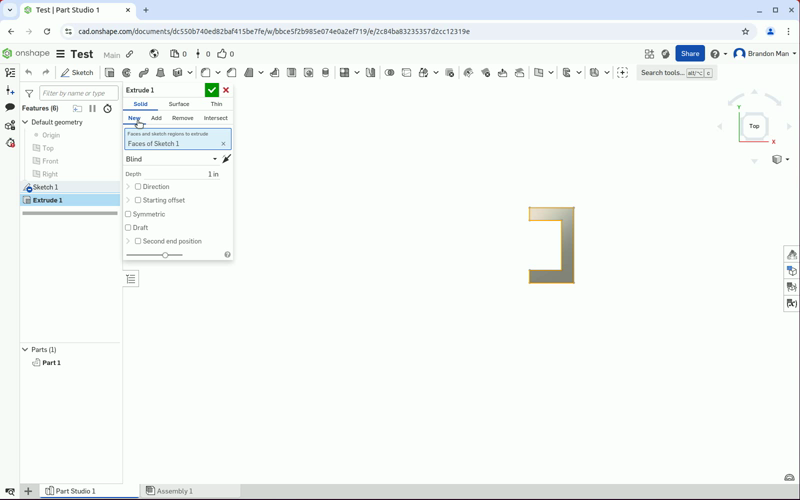
click(137, 120)
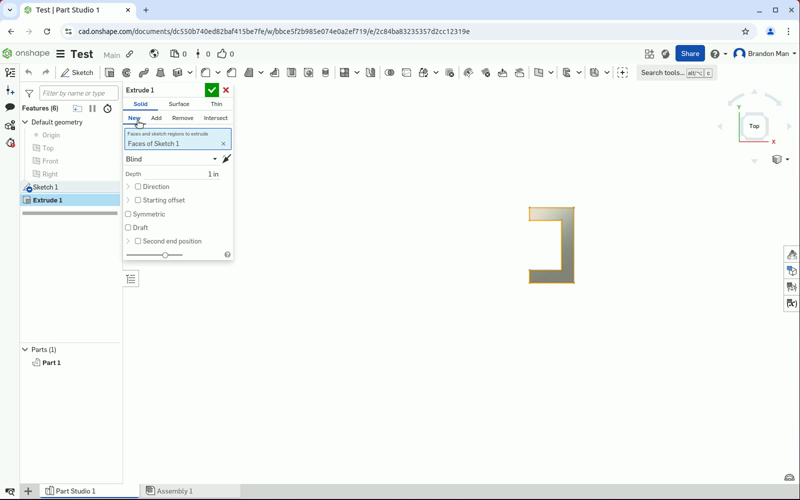
key(tab, 4)
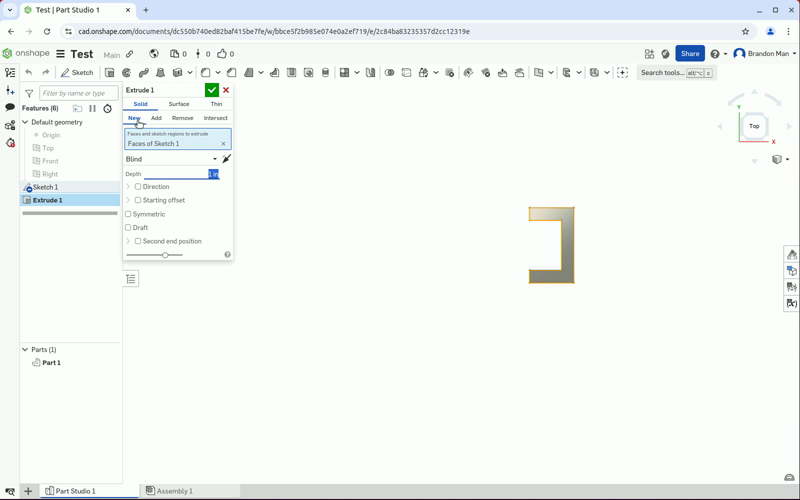
text(2.648)
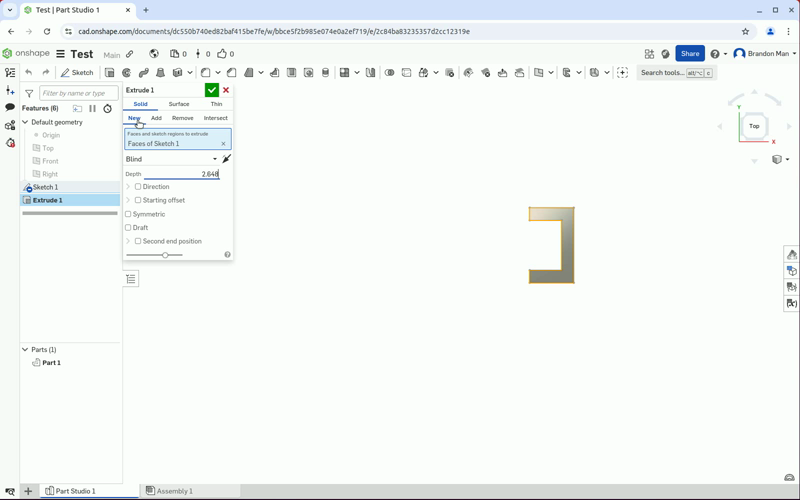
key(enter)
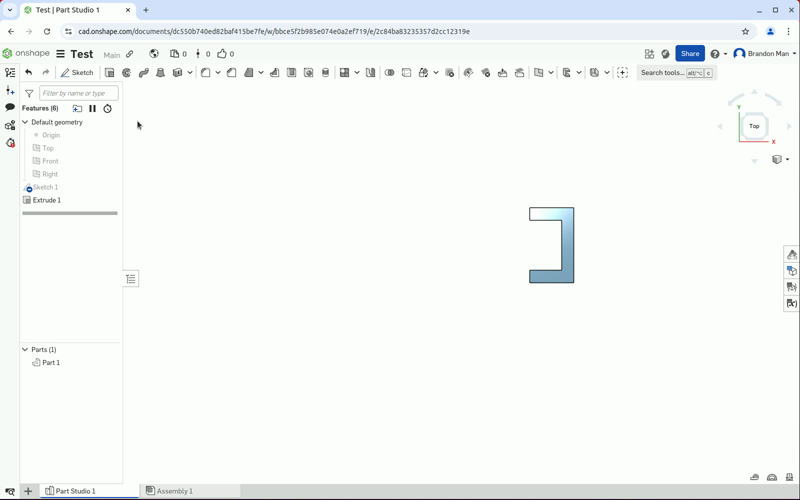
key(shift+h)
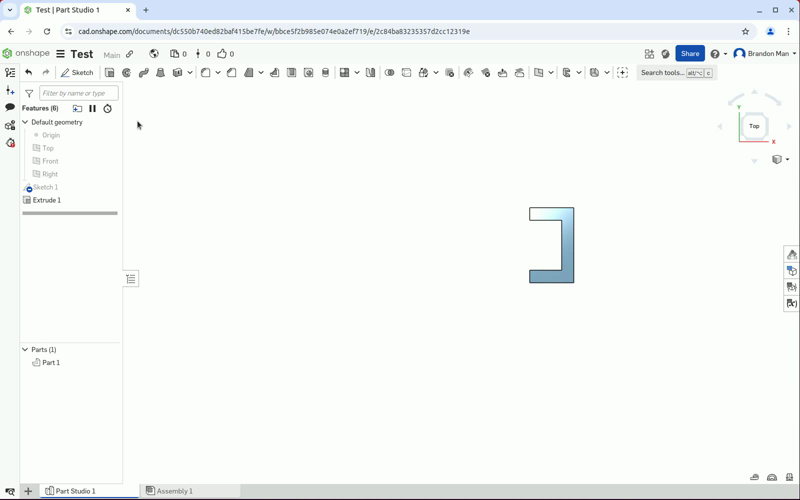
key(shift+h)
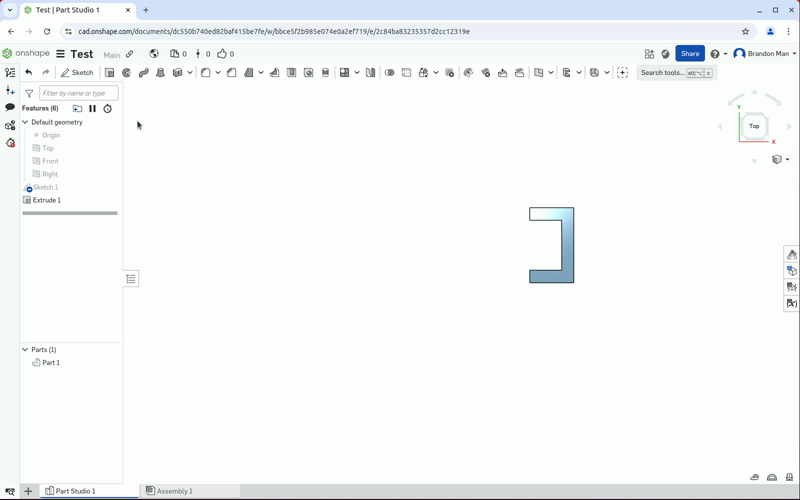
mouse_move(73, 189)
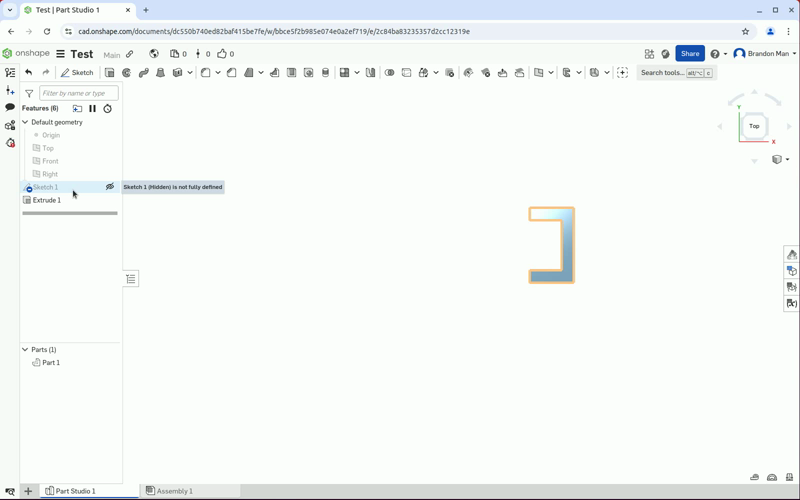
click(73, 189)
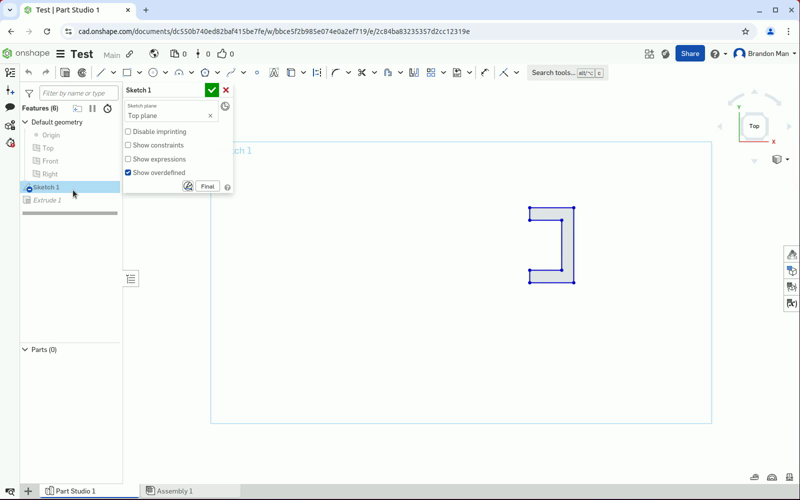
mouse_move(229, 92)
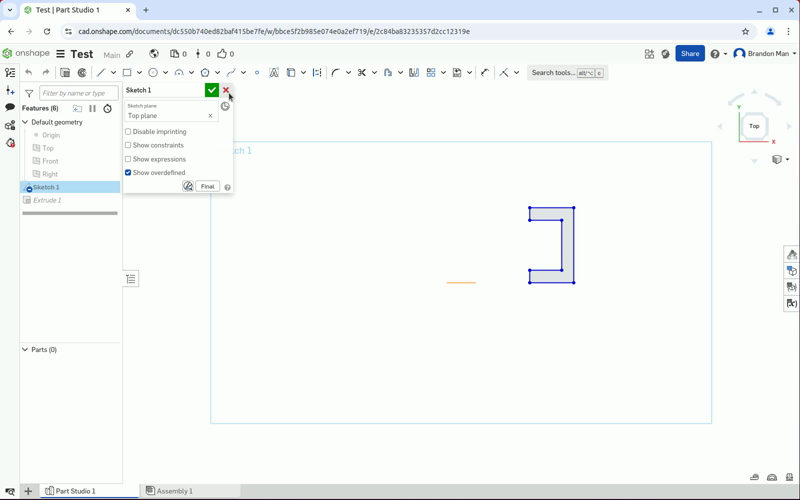
click(229, 92)
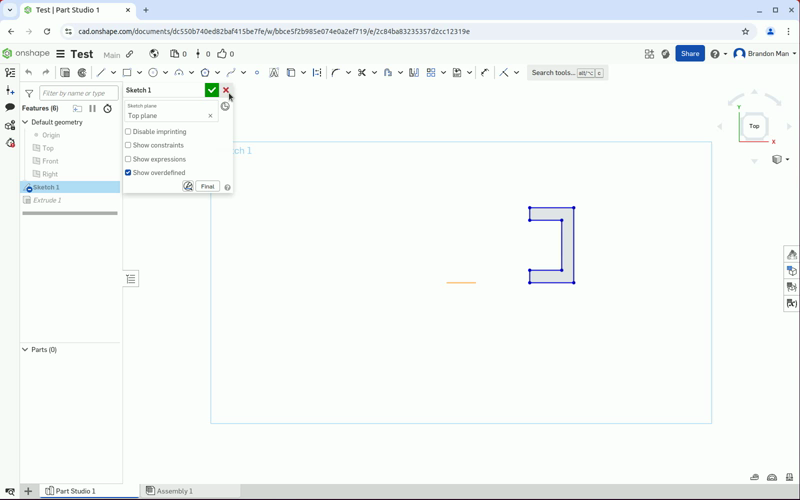
key(shift+s)
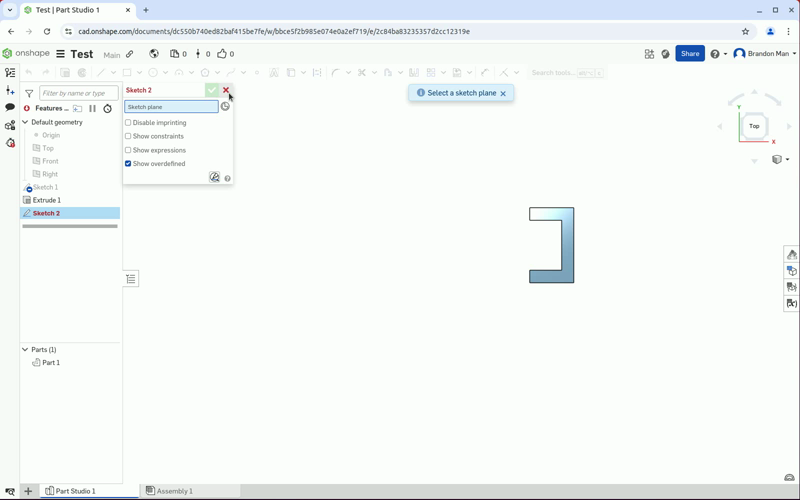
mouse_move(73, 150)
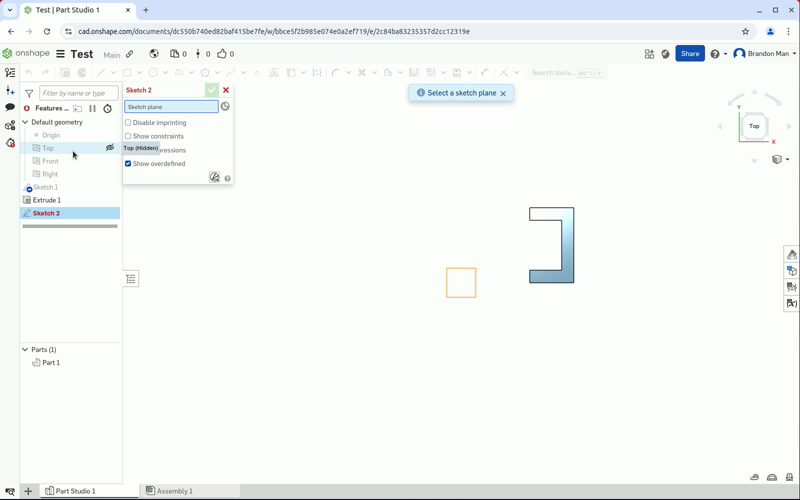
click(73, 150)
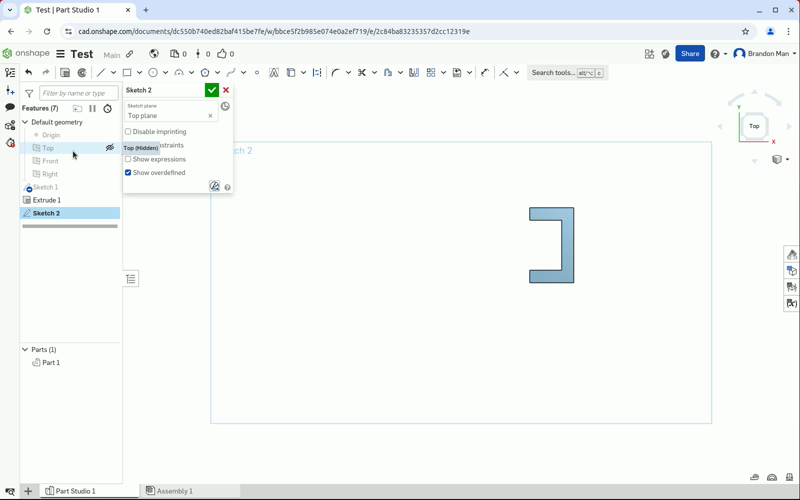
mouse_move(73, 352)
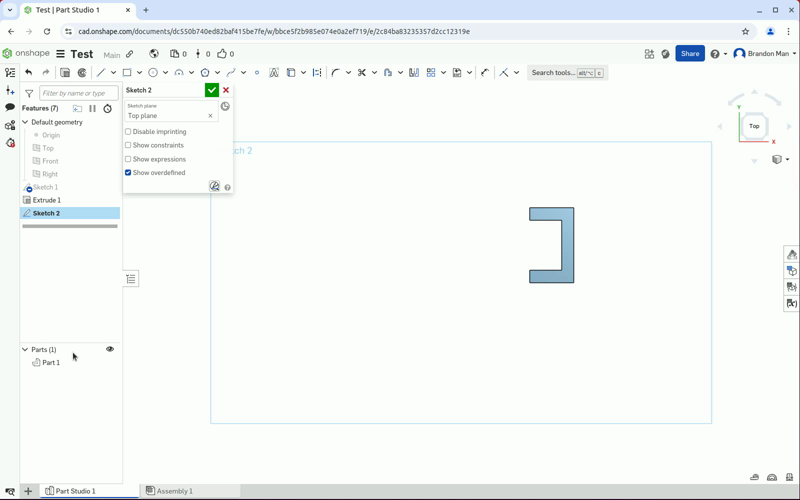
key(y)
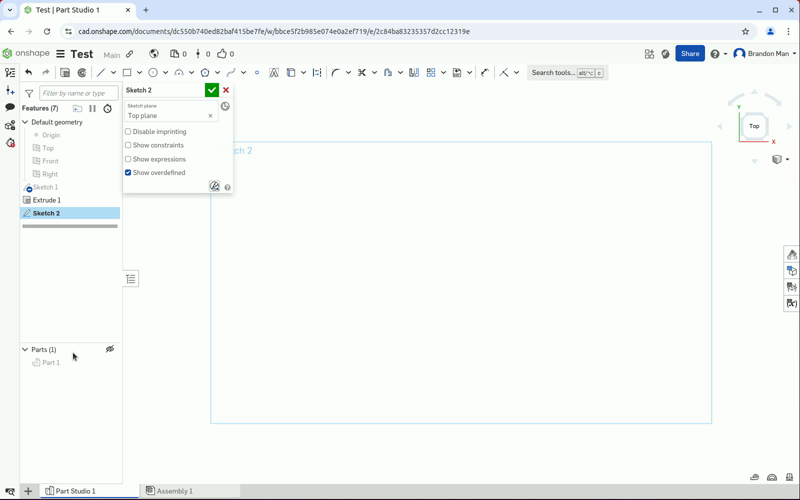
key(l)
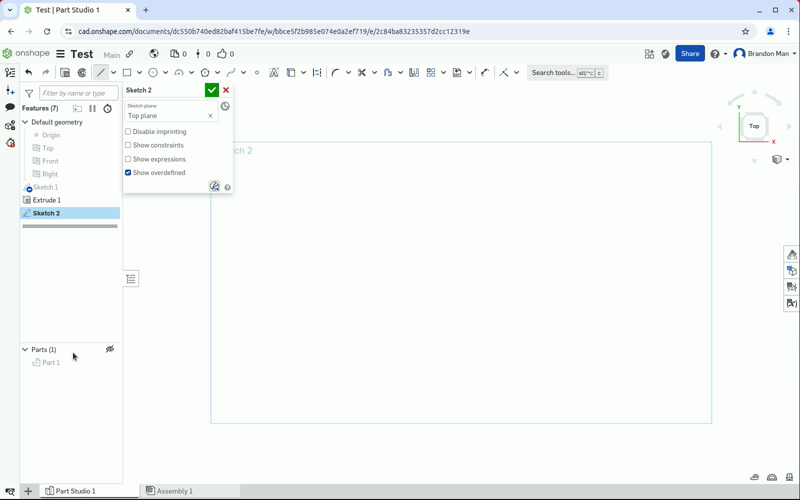
key_down(shift)
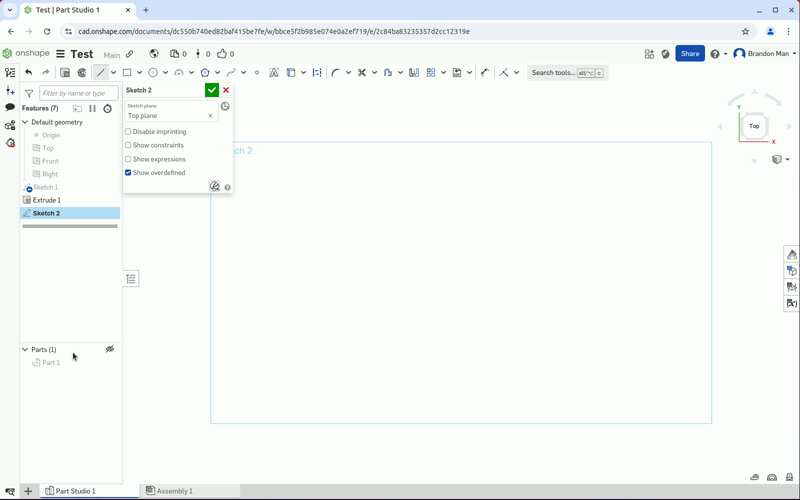
mouse_move(526, 282)
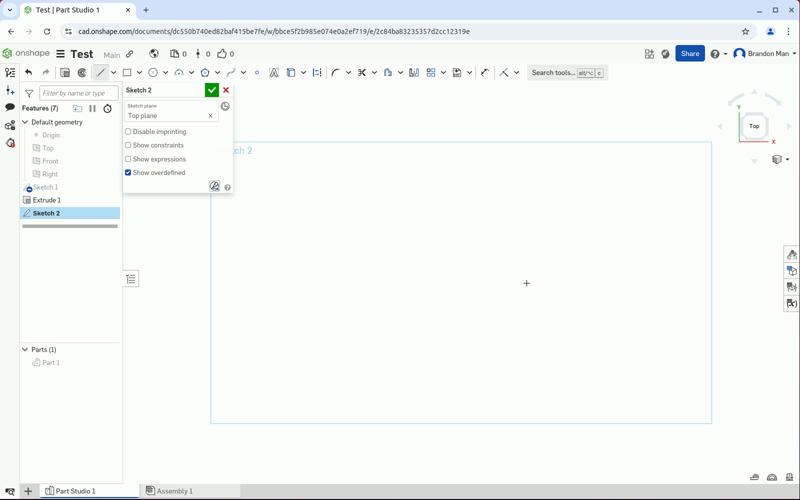
click(526, 282)
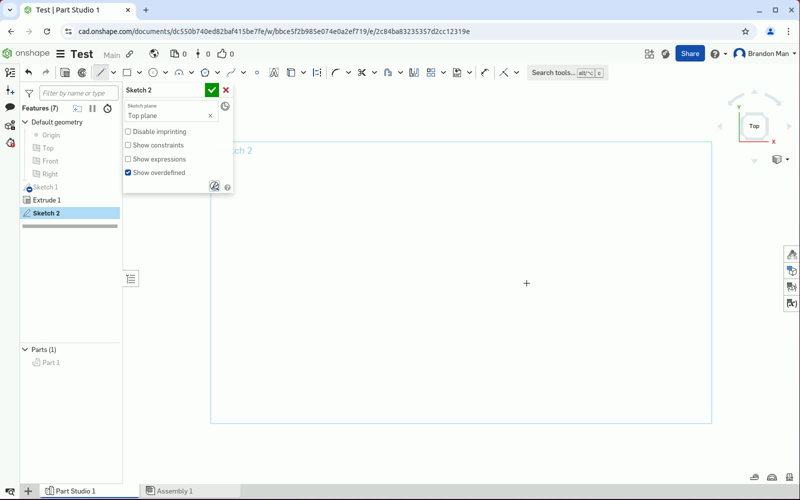
key_up(shift)
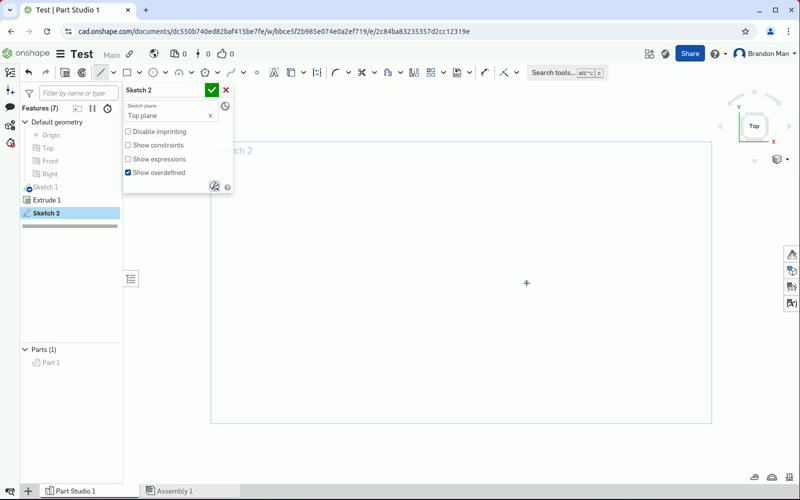
key_down(shift)
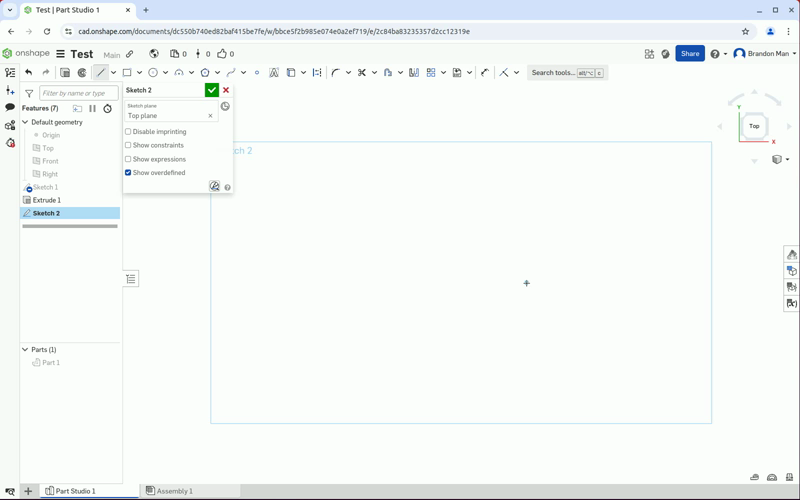
mouse_move(556, 282)
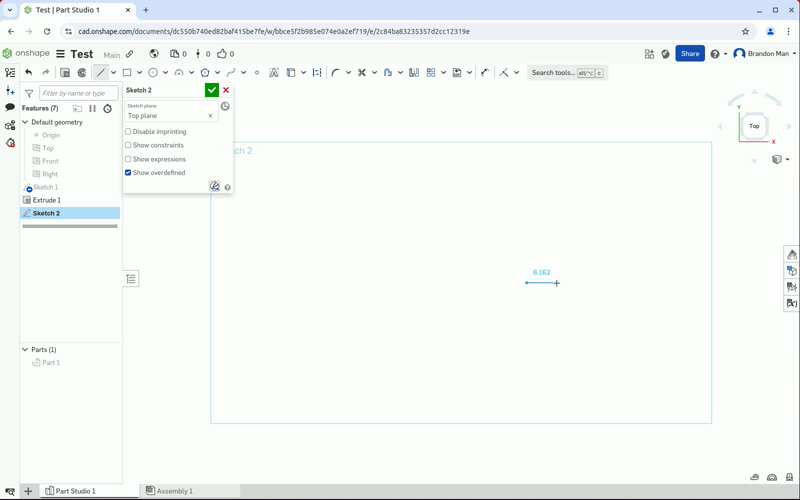
mouse_move(529, 282)
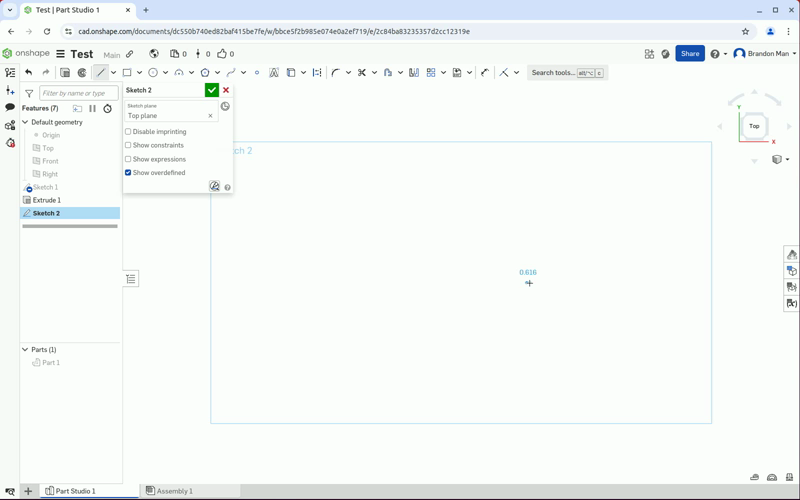
scroll(6)
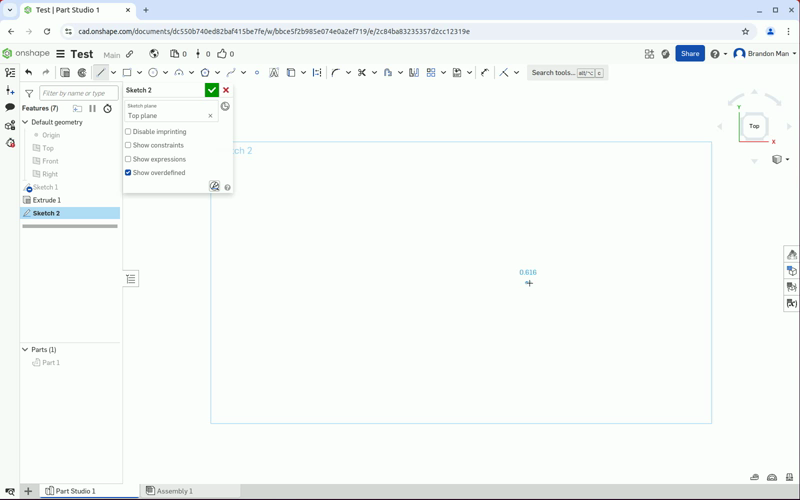
scroll(6)
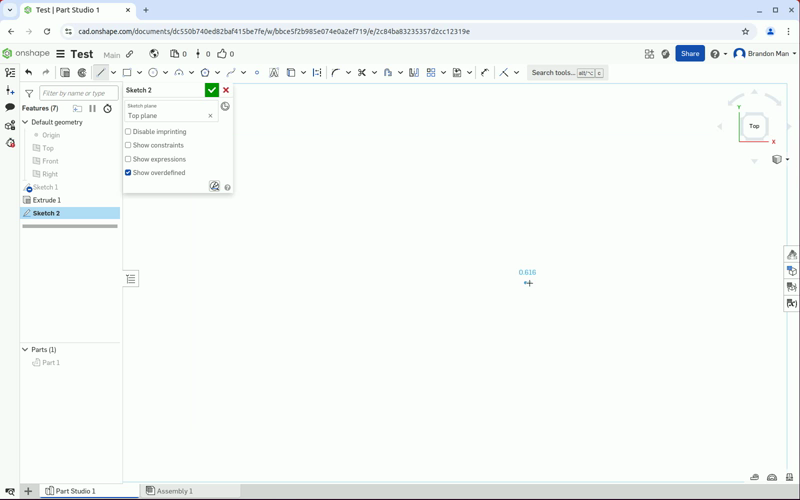
scroll(6)
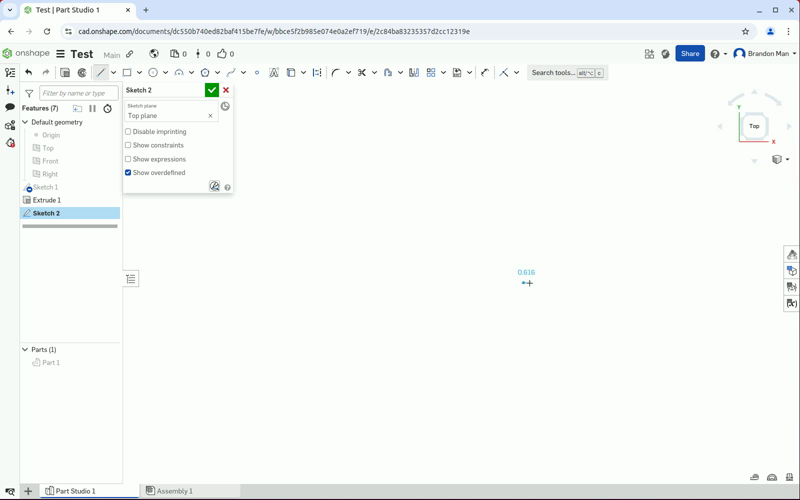
scroll(6)
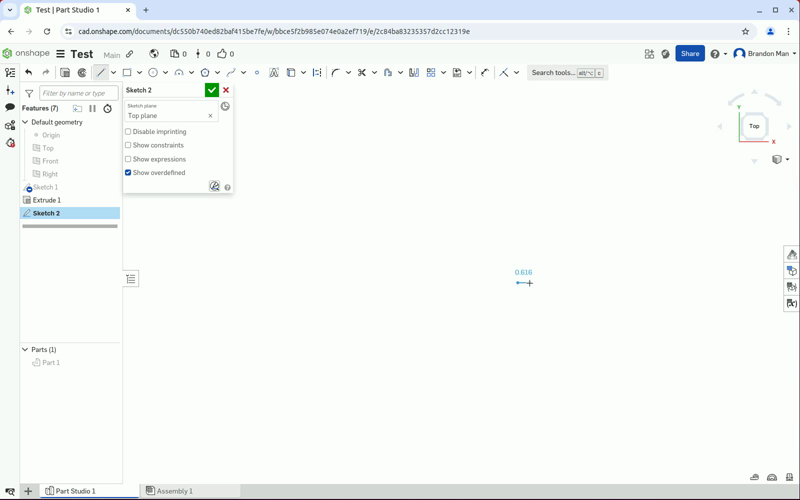
scroll(6)
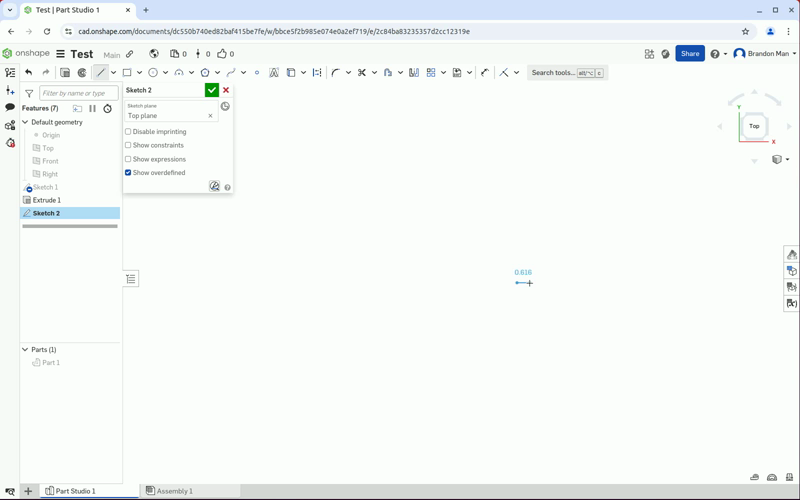
scroll(6)
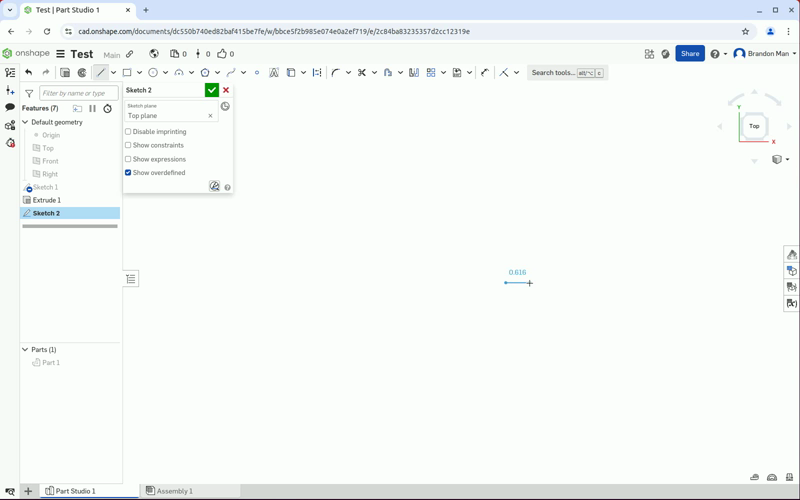
scroll(6)
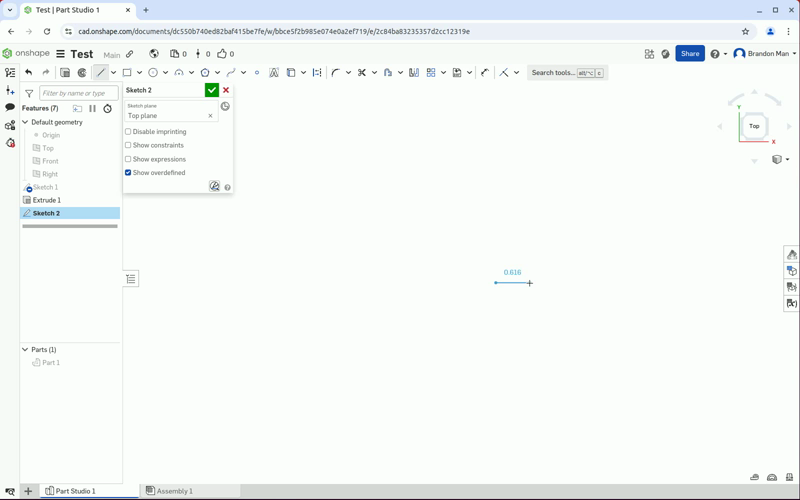
click(529, 282)
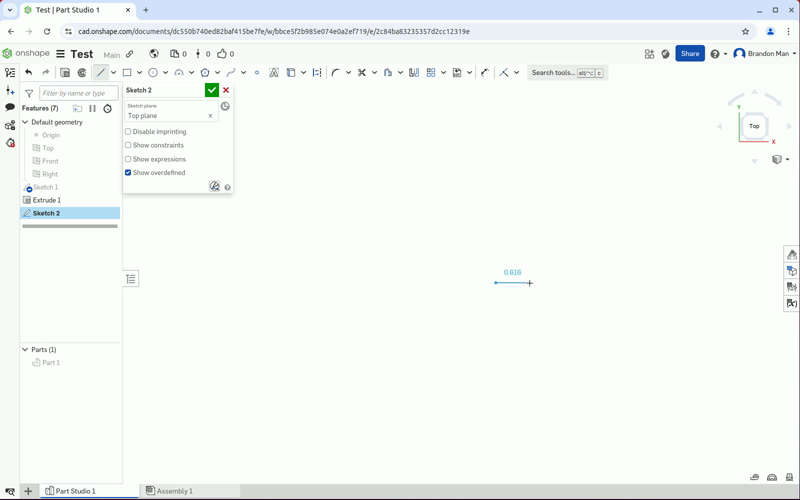
scroll(-6)
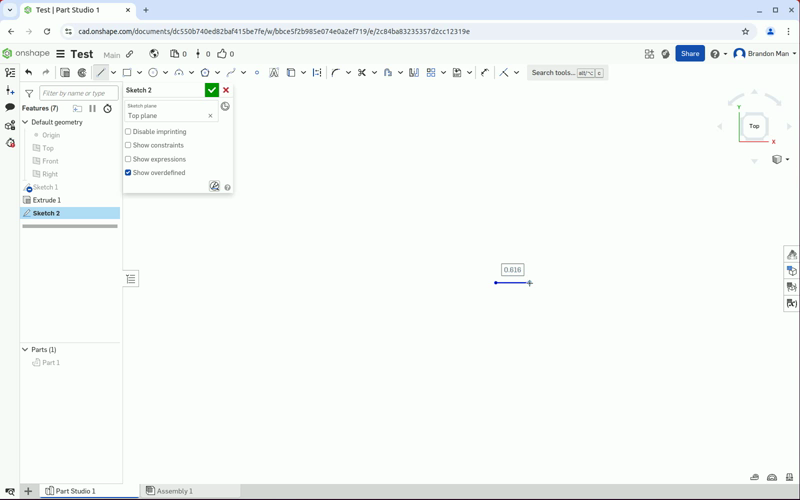
scroll(-6)
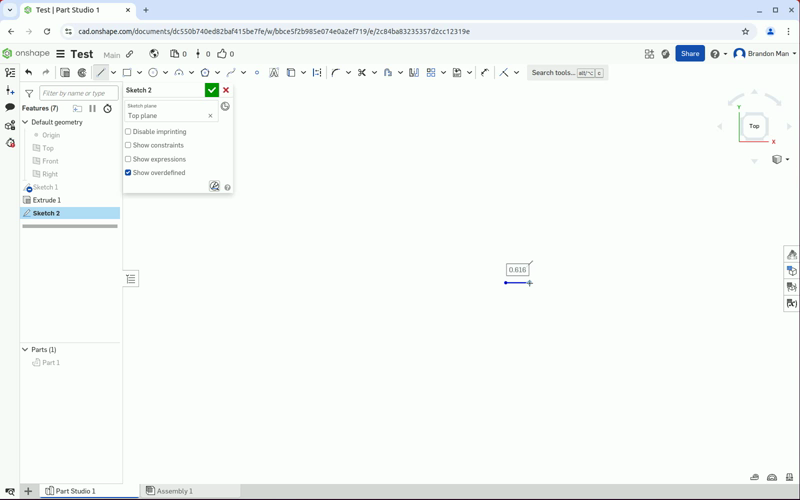
scroll(-6)
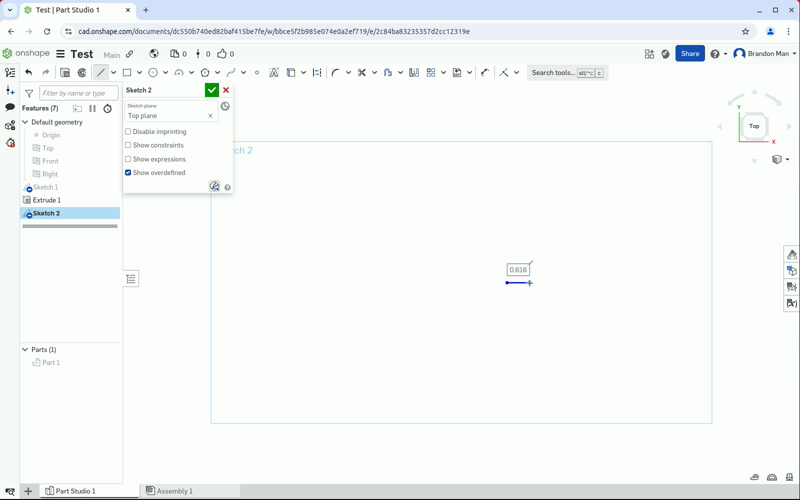
scroll(-6)
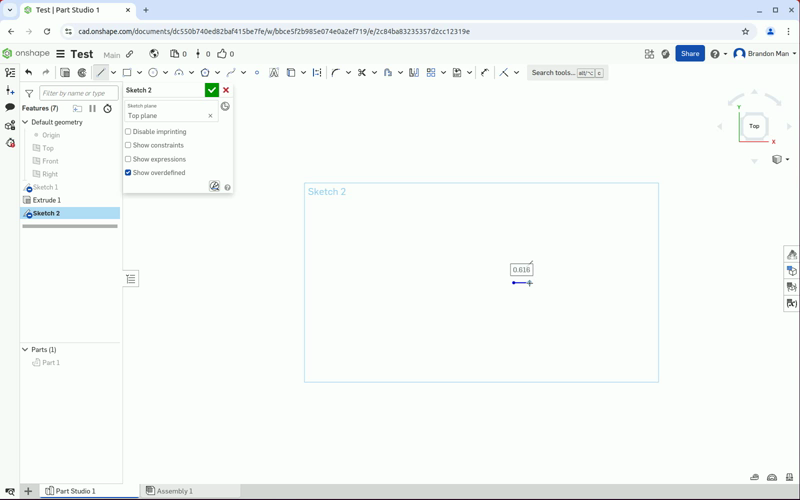
scroll(-6)
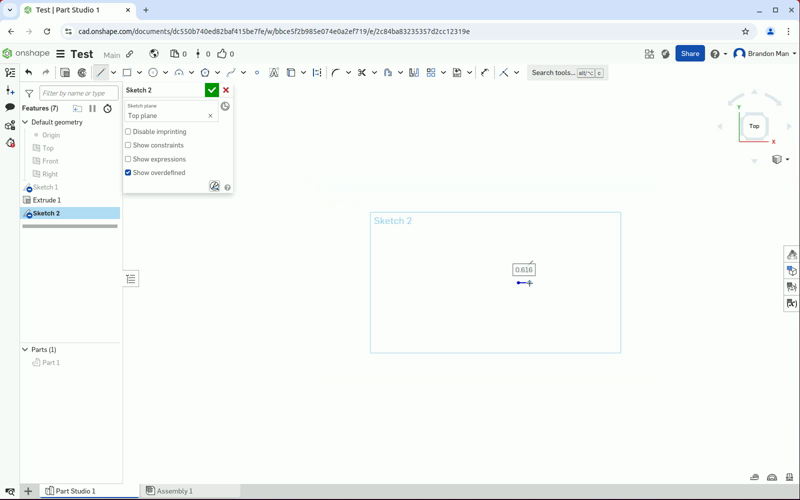
scroll(-6)
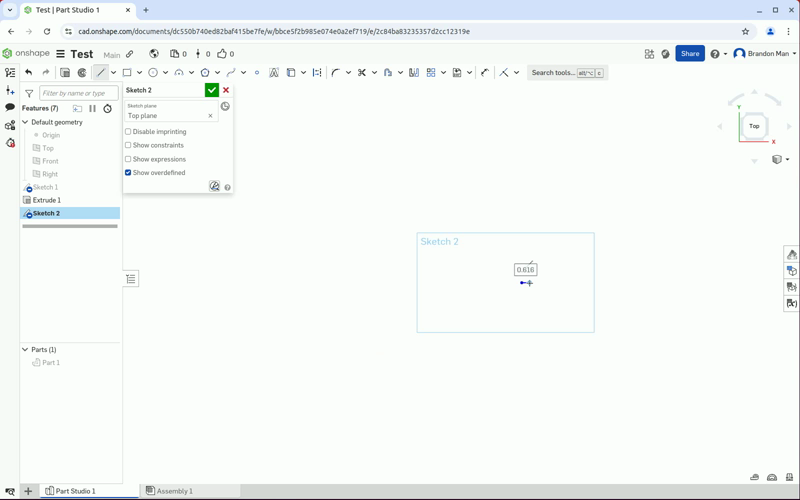
scroll(-6)
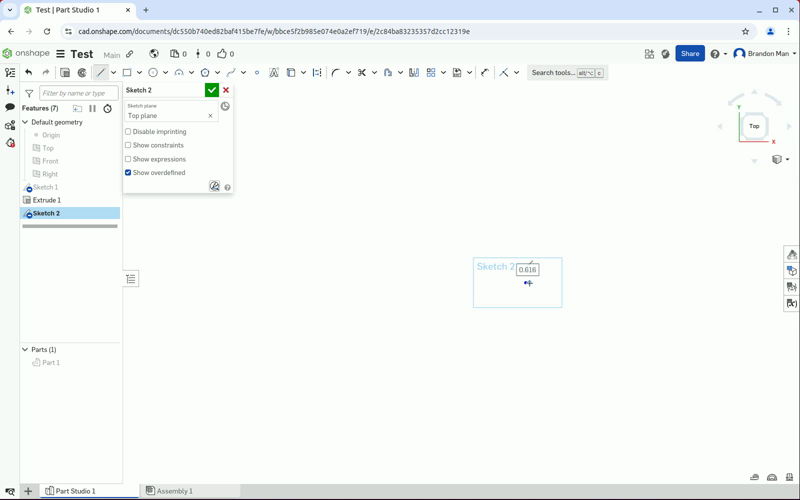
key_up(shift)
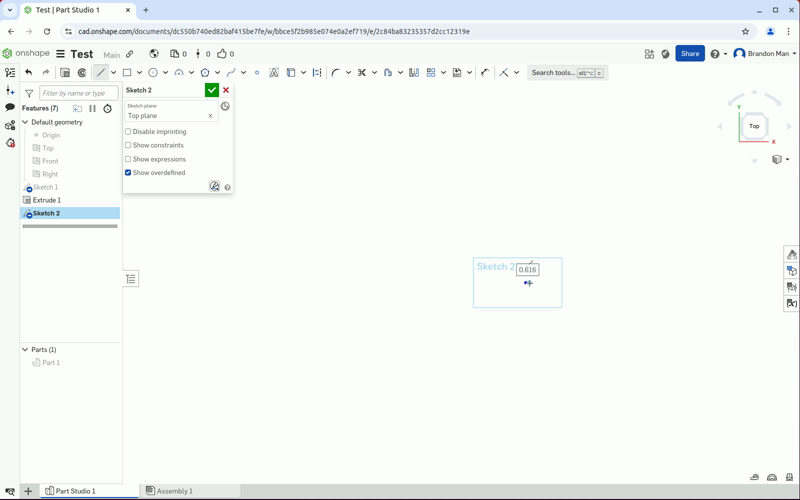
key_down(shift)
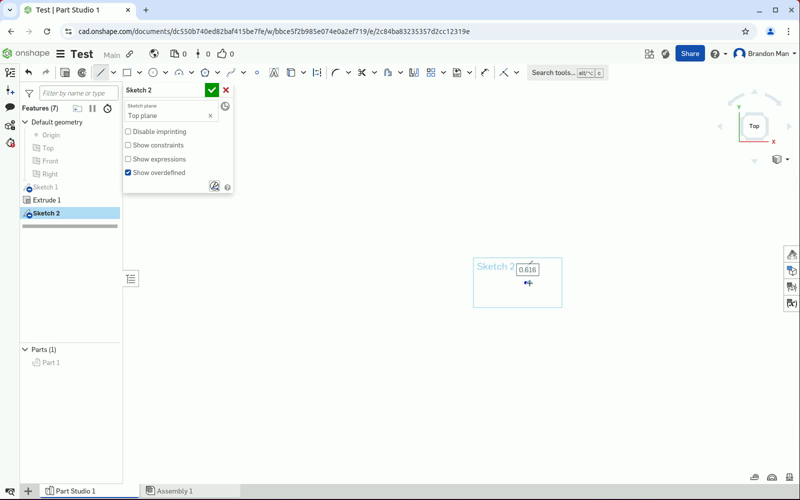
mouse_move(559, 282)
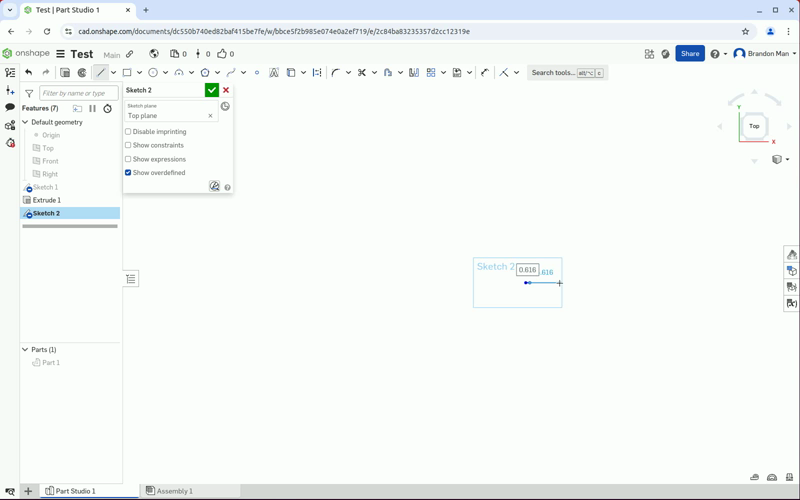
mouse_move(529, 270)
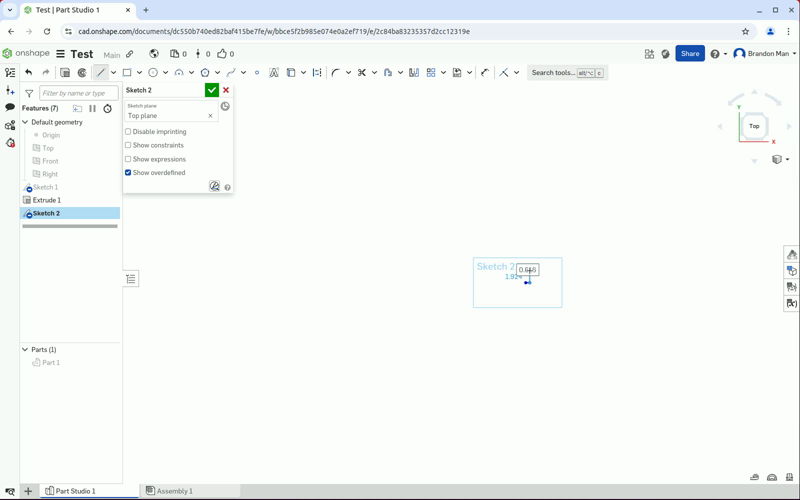
click(529, 270)
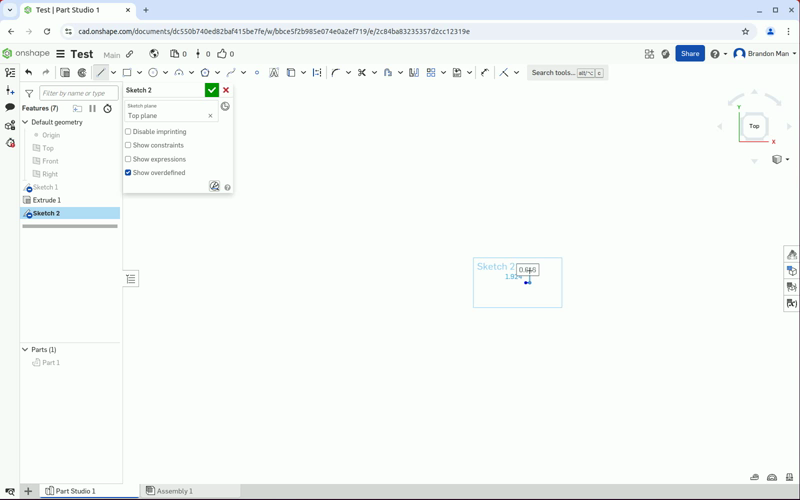
key_up(shift)
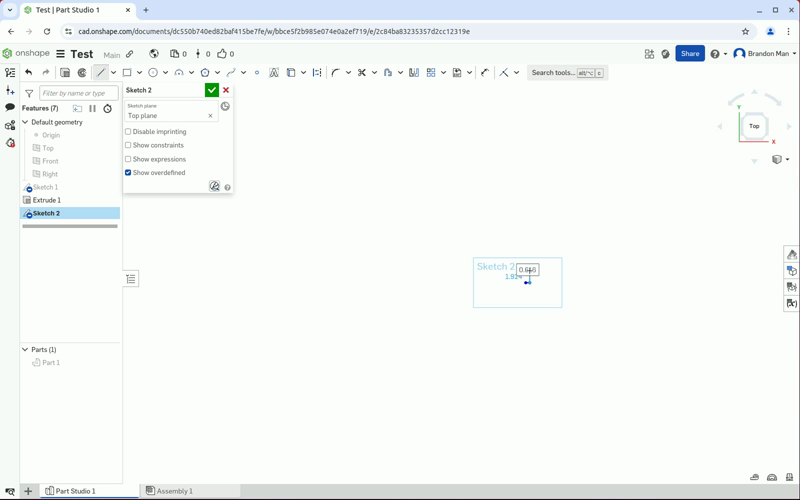
key_down(shift)
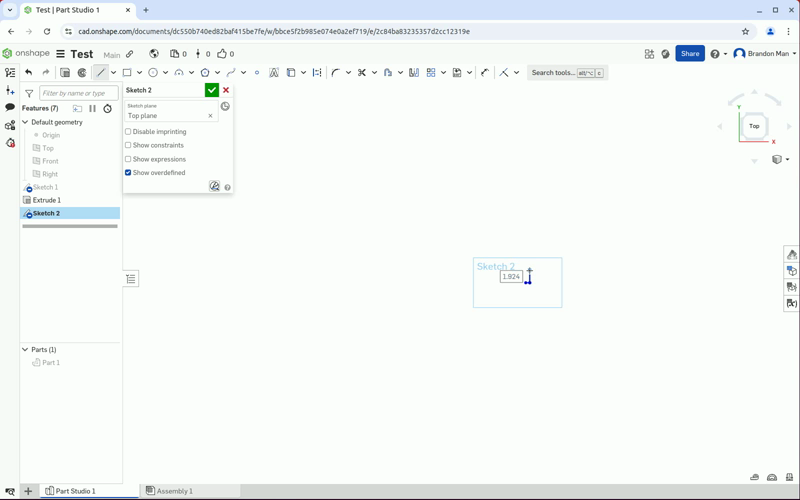
mouse_move(559, 270)
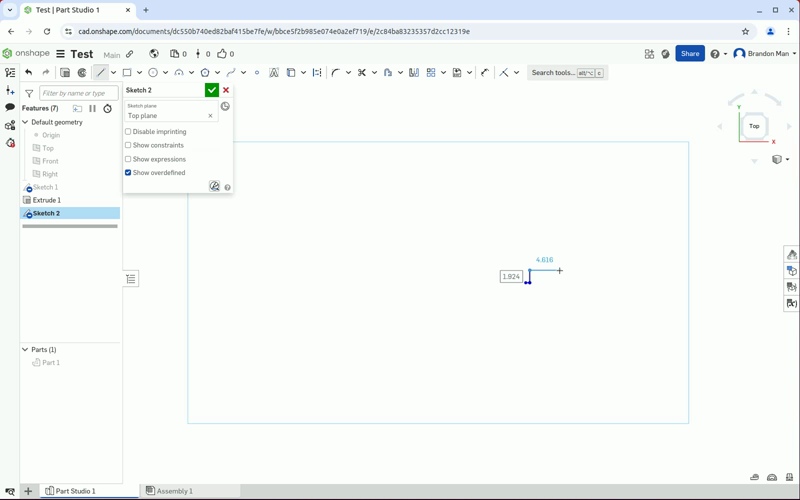
mouse_move(529, 220)
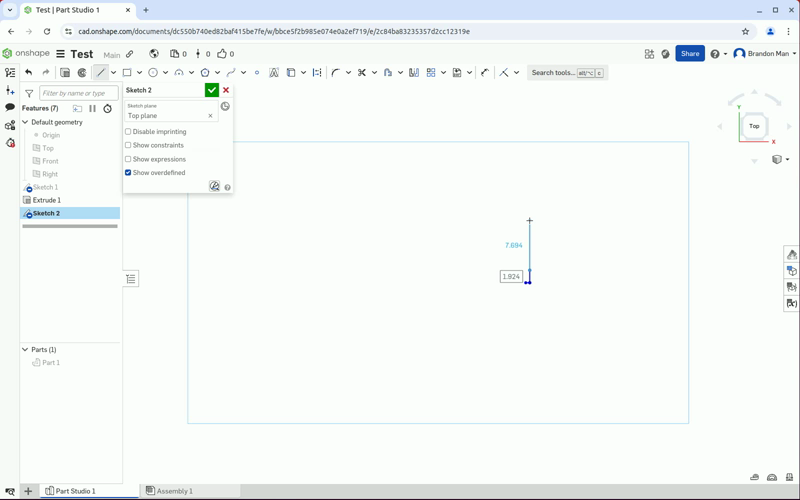
click(529, 220)
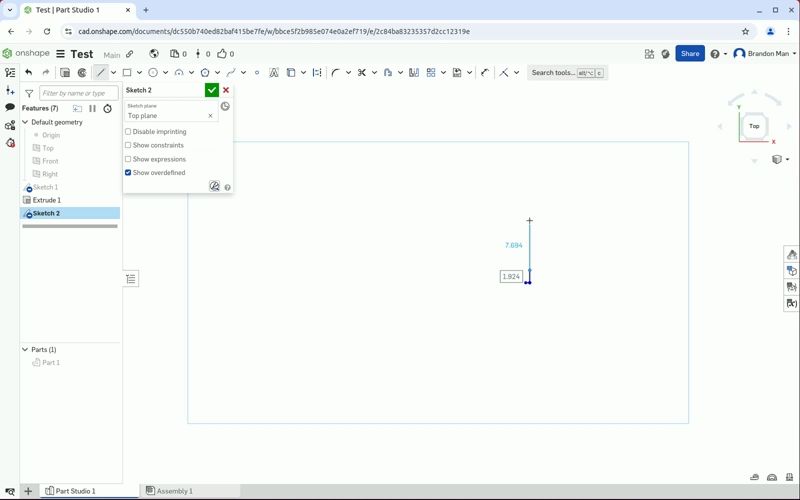
key_up(shift)
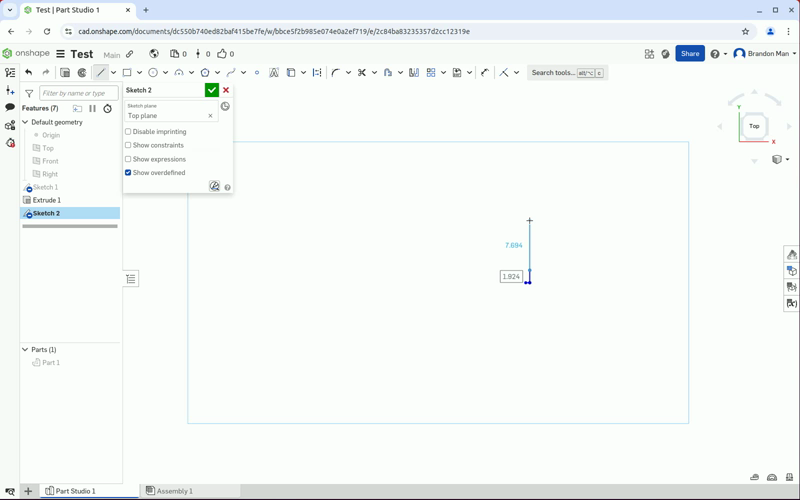
key_down(shift)
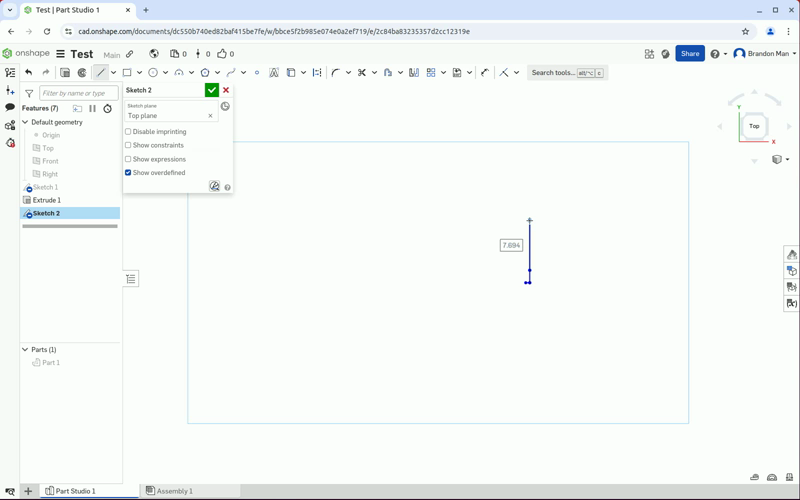
mouse_move(559, 220)
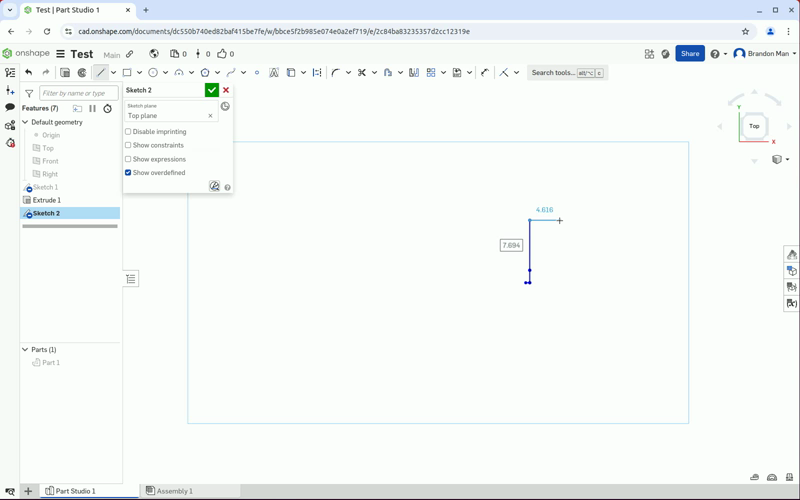
mouse_move(529, 207)
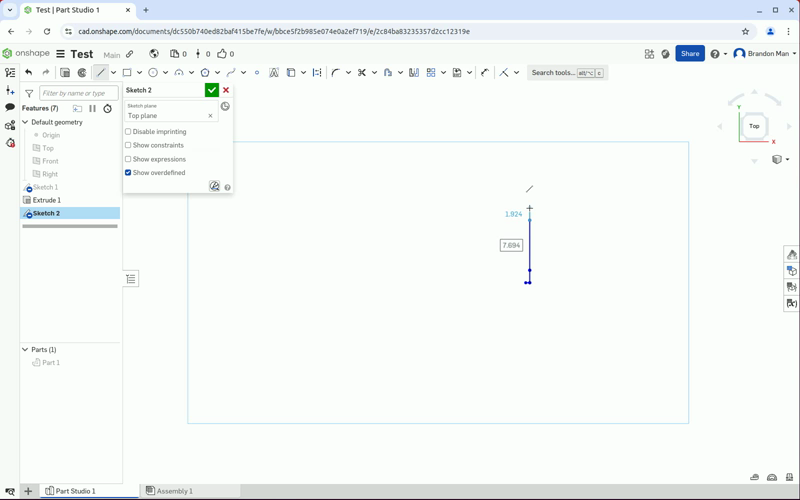
click(529, 207)
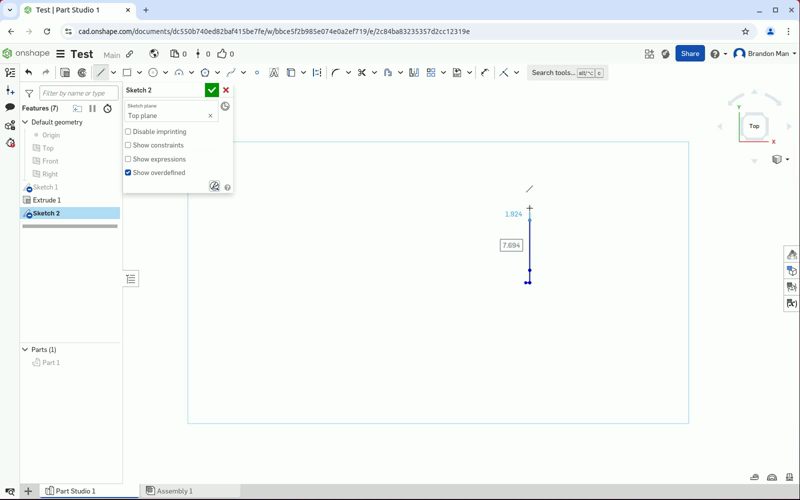
key_up(shift)
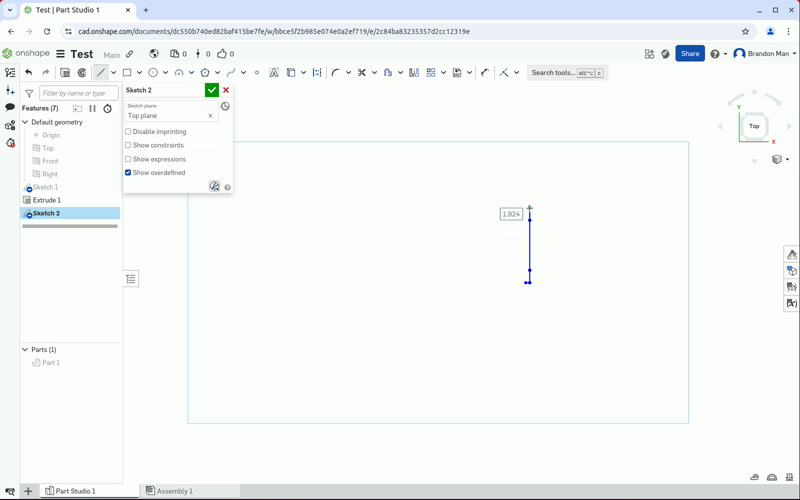
key_down(shift)
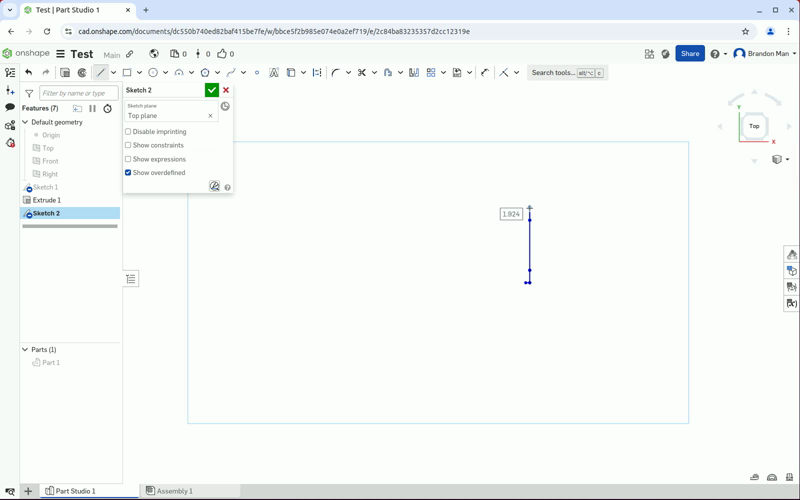
mouse_move(559, 207)
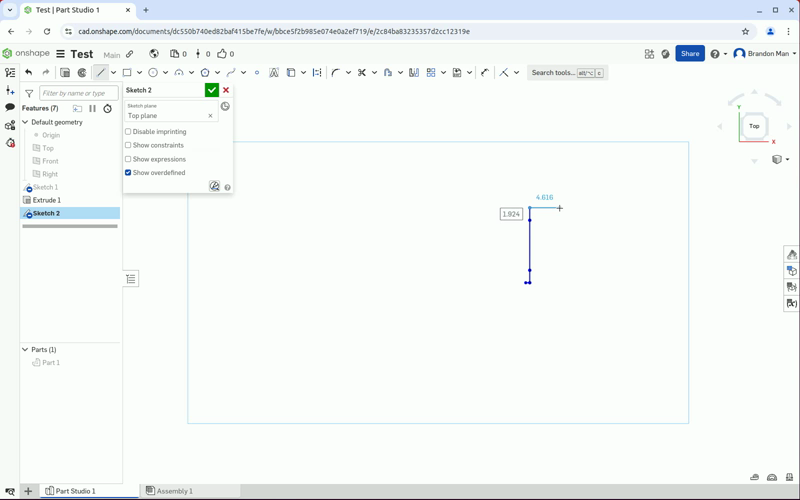
mouse_move(526, 207)
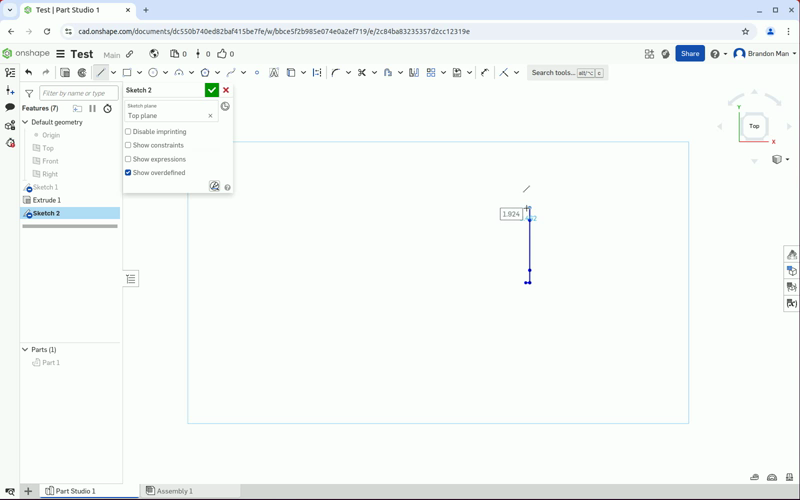
scroll(6)
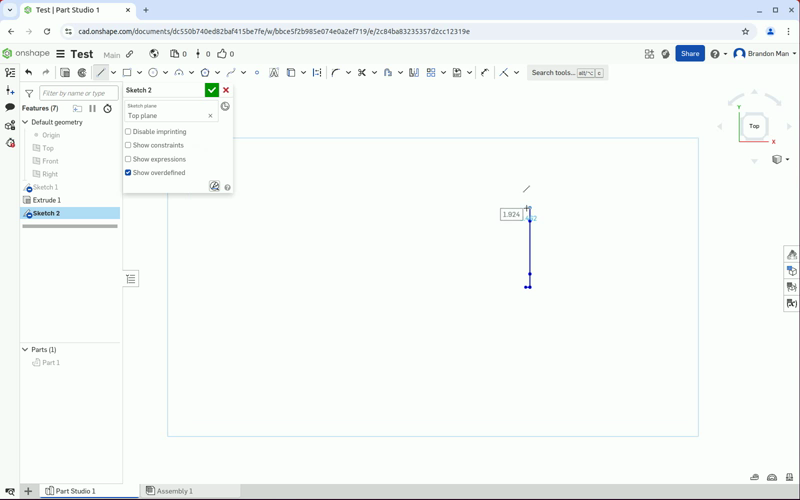
scroll(6)
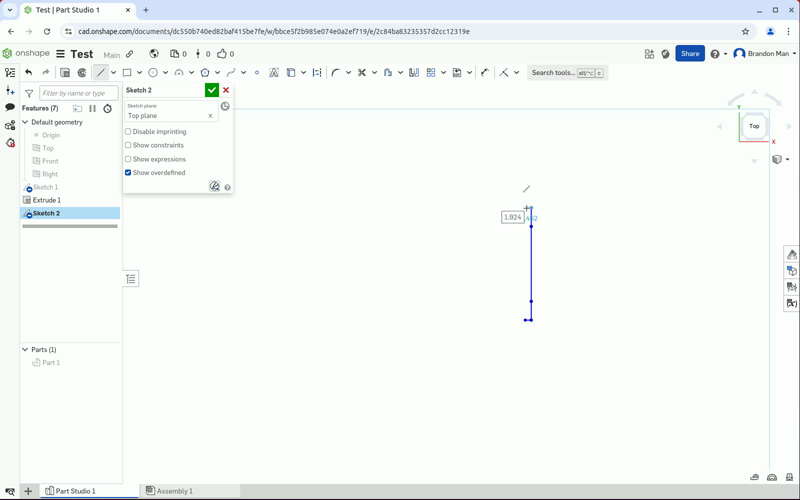
scroll(6)
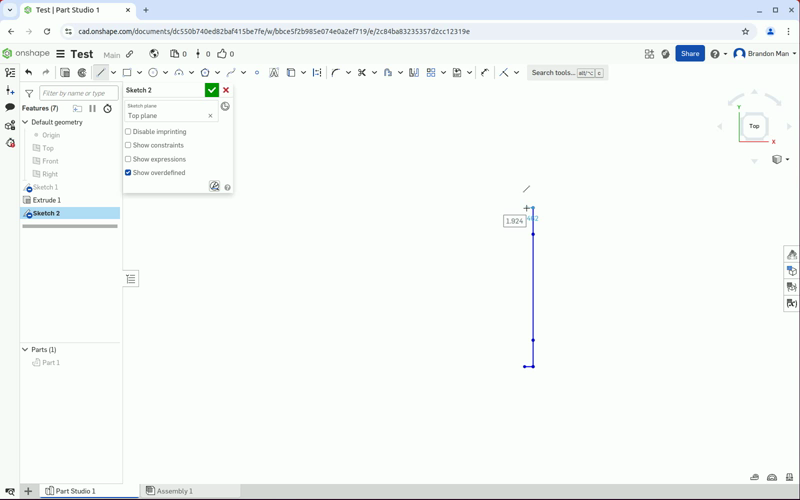
scroll(6)
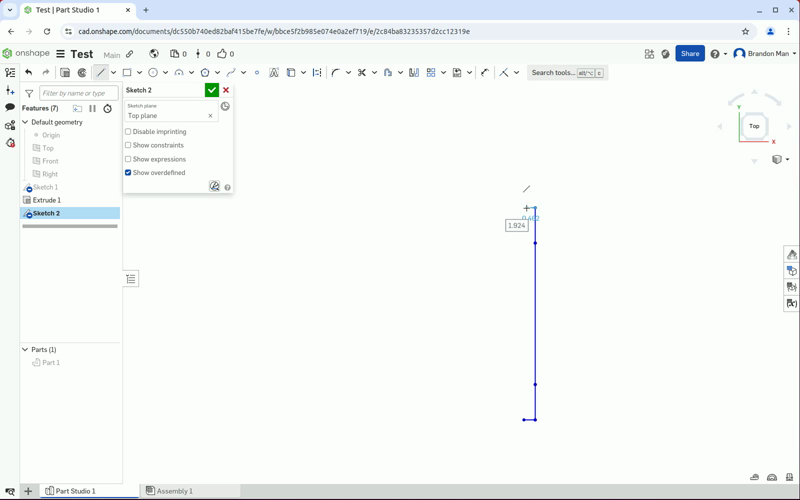
scroll(6)
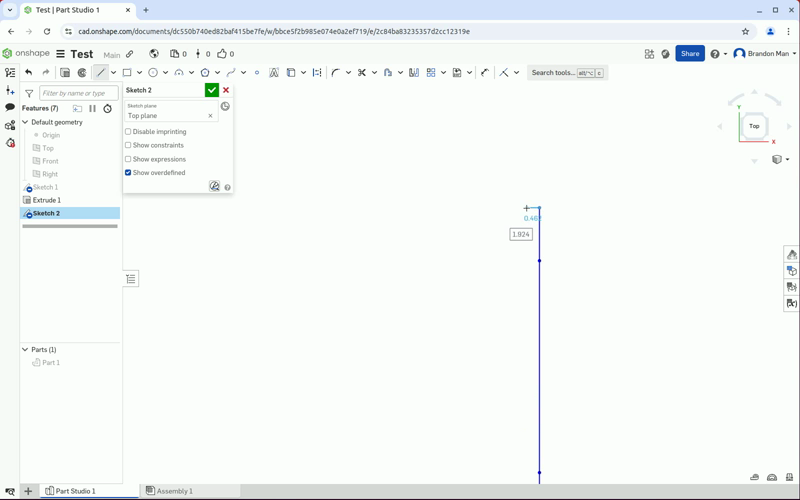
scroll(6)
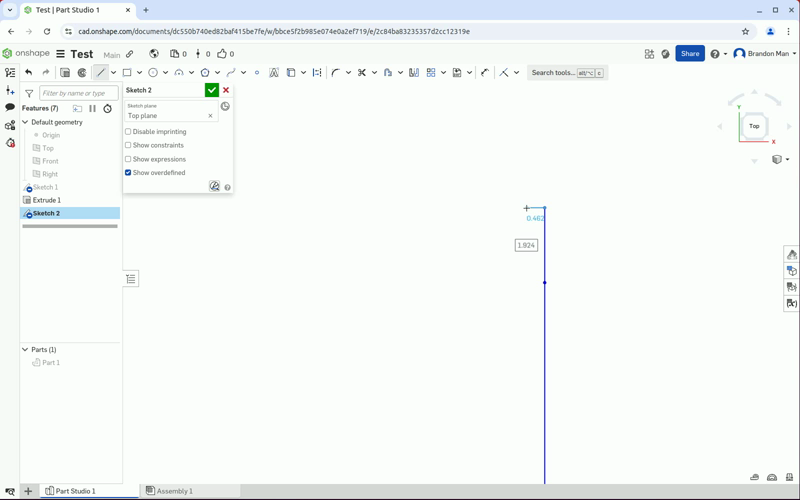
scroll(6)
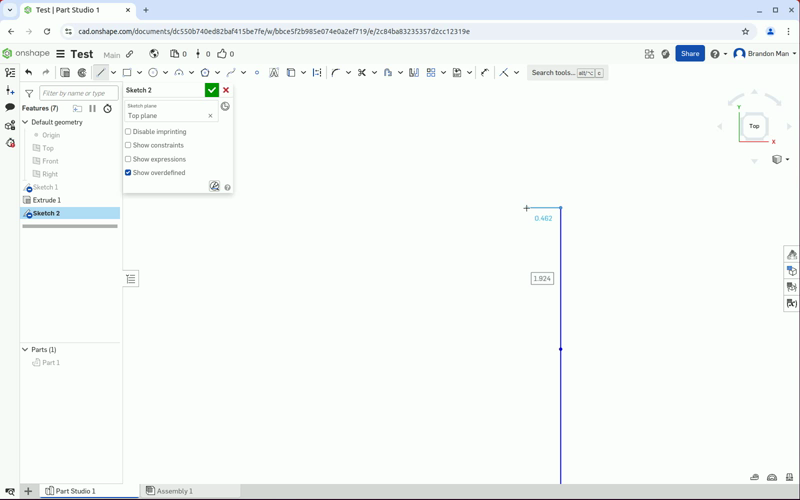
click(526, 207)
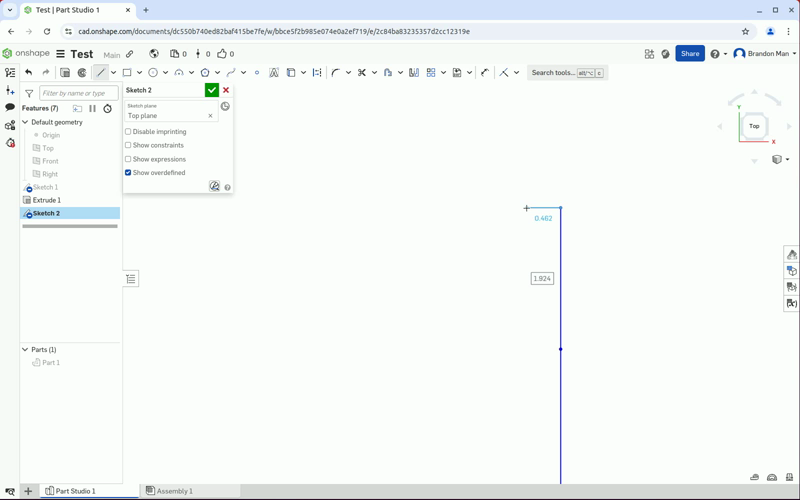
scroll(-6)
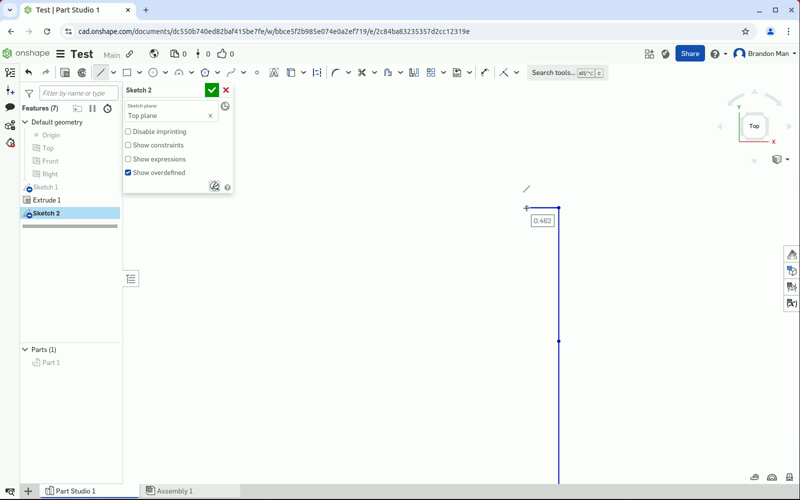
scroll(-6)
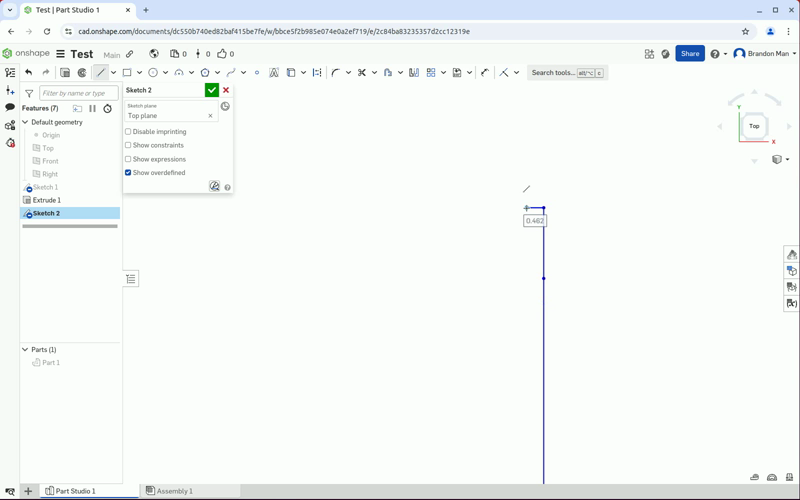
scroll(-6)
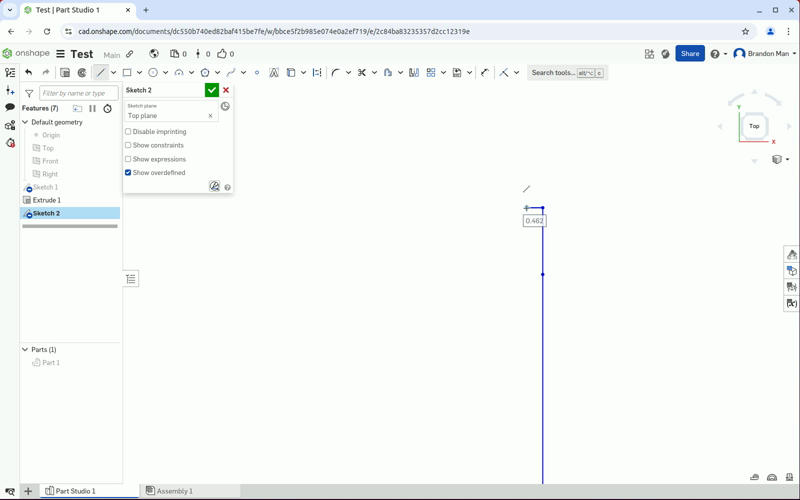
scroll(-6)
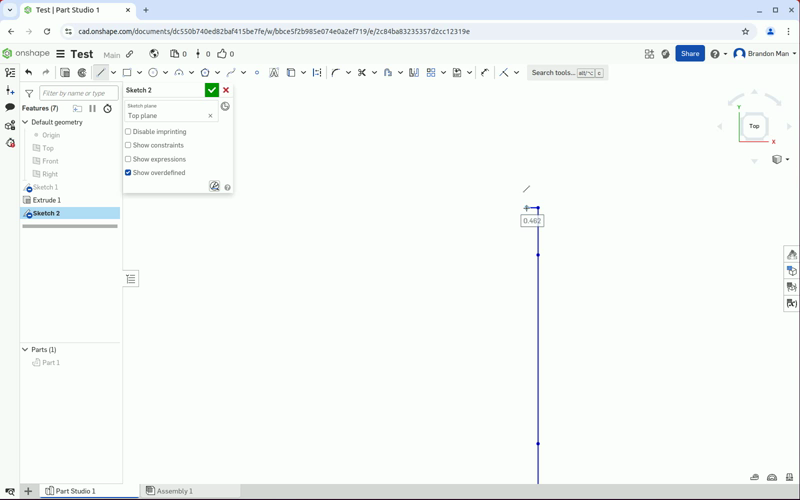
scroll(-6)
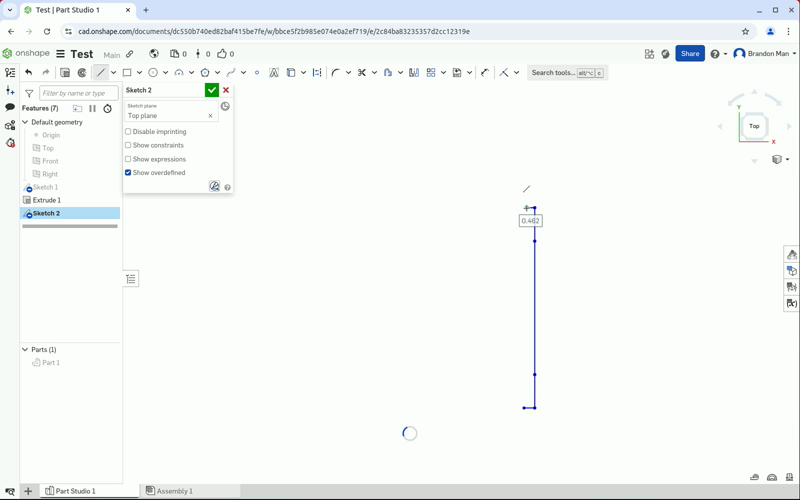
scroll(-6)
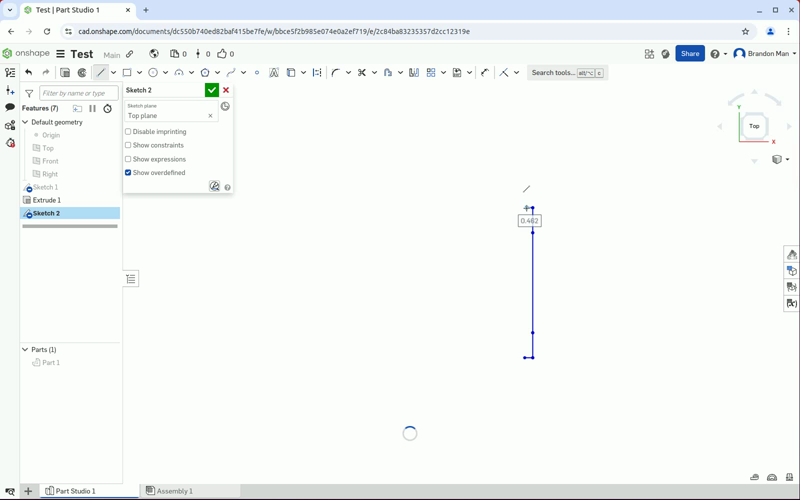
scroll(-6)
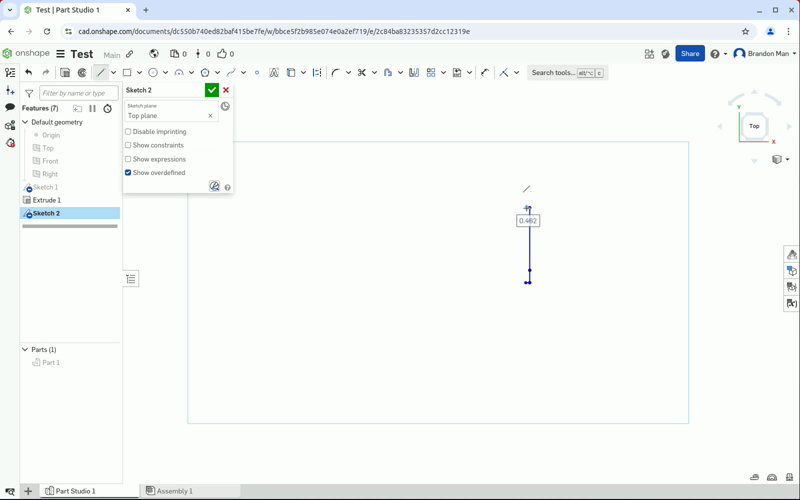
key_up(shift)
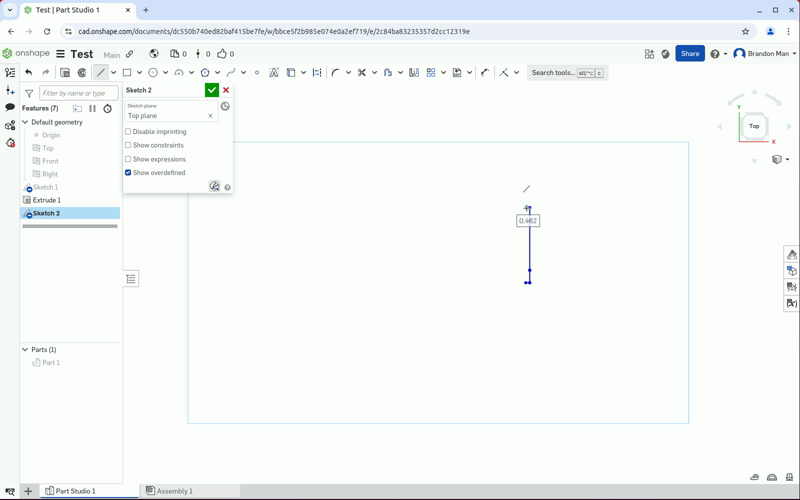
key_down(shift)
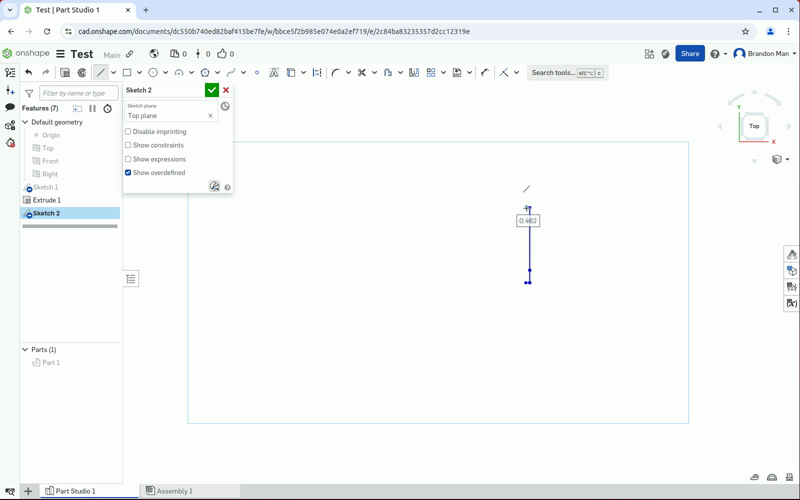
mouse_move(556, 207)
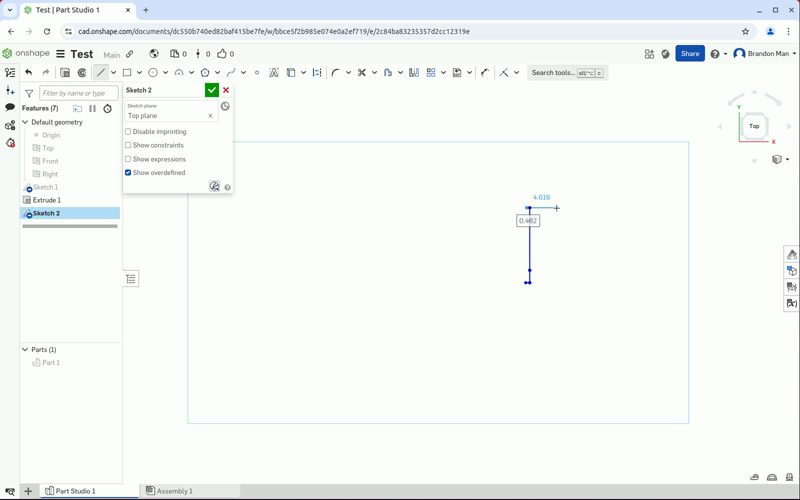
mouse_move(526, 220)
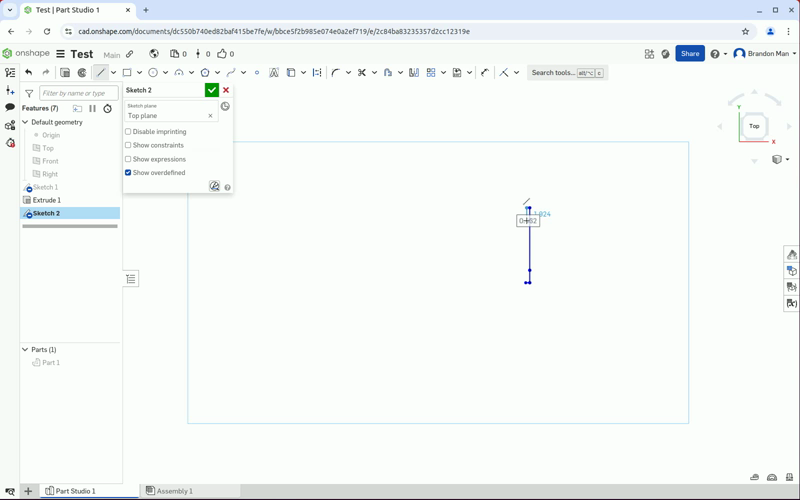
scroll(6)
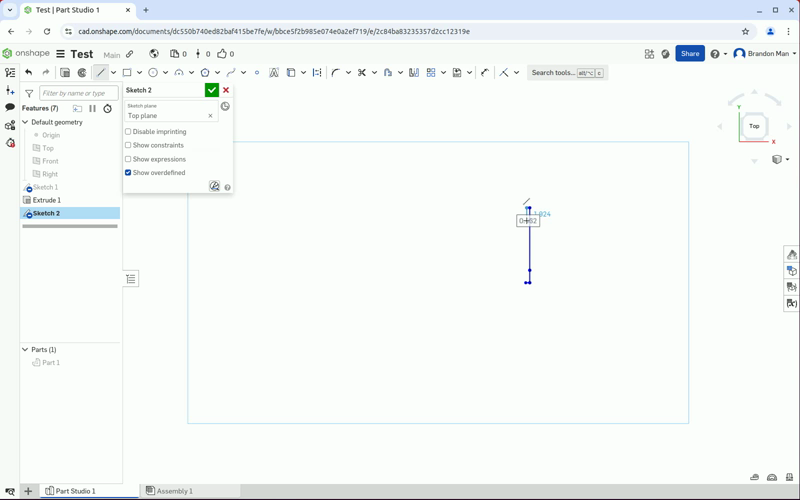
scroll(6)
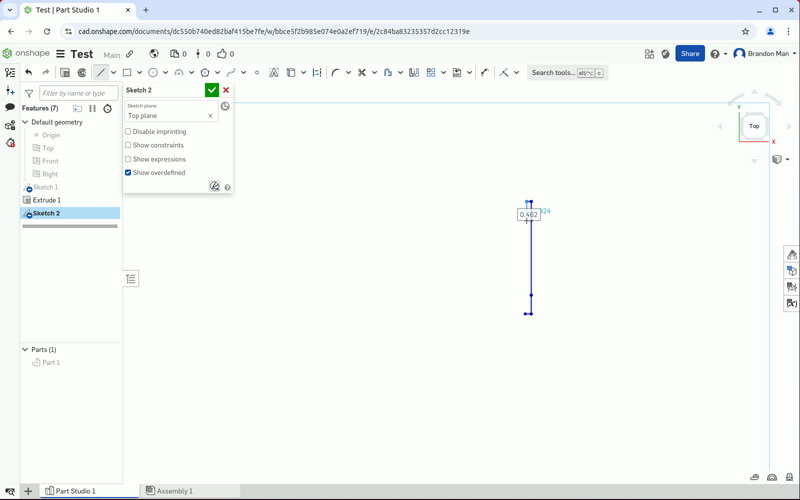
scroll(6)
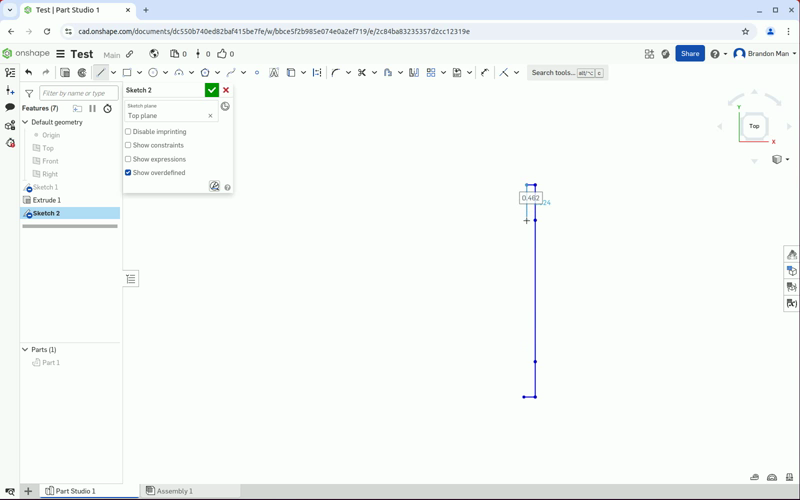
scroll(6)
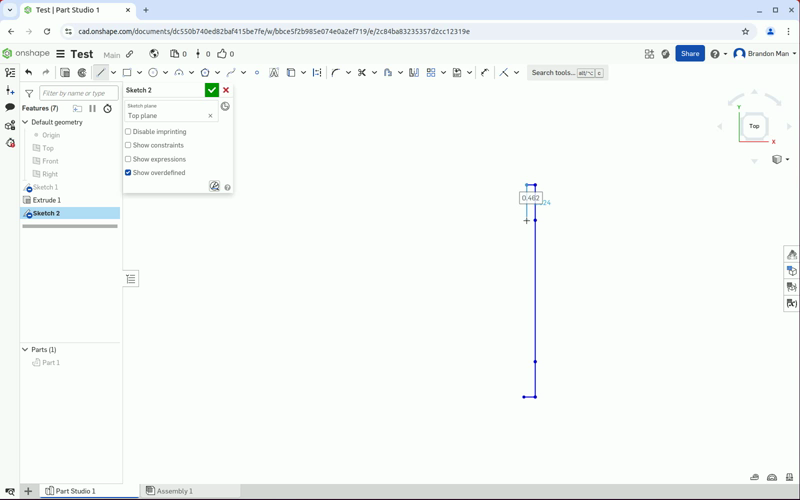
scroll(6)
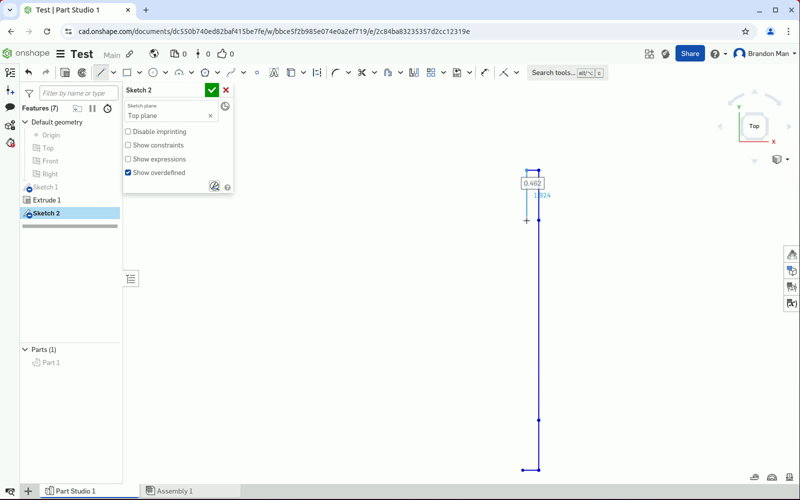
scroll(6)
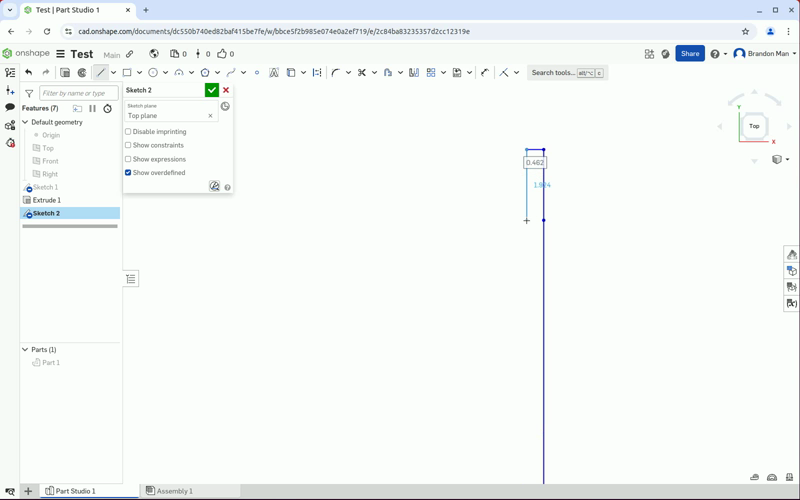
scroll(6)
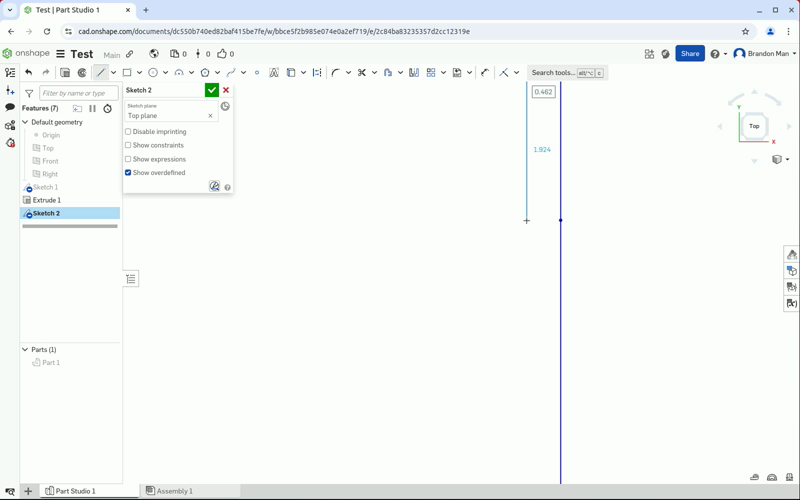
click(526, 220)
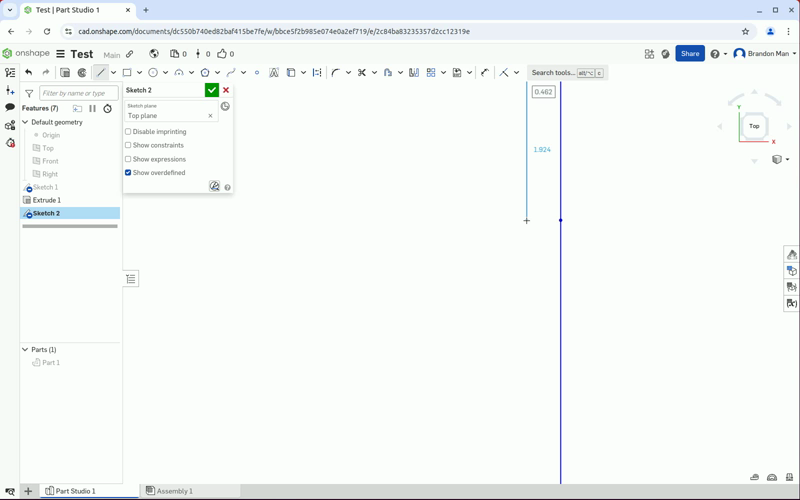
scroll(-6)
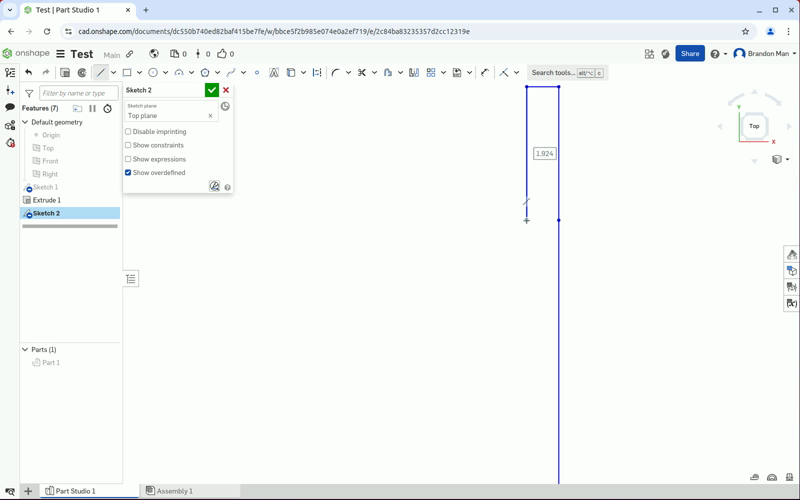
scroll(-6)
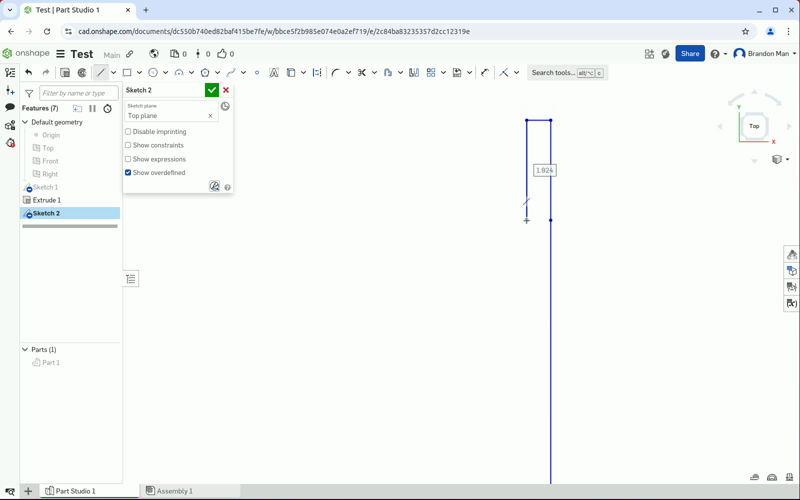
scroll(-6)
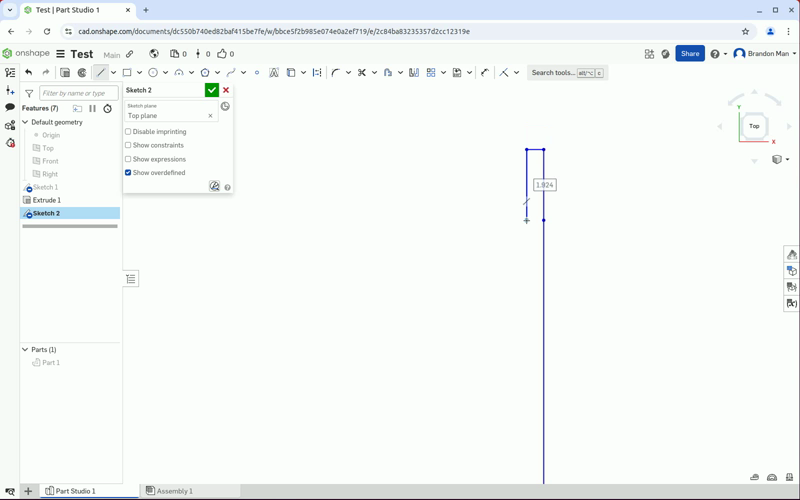
scroll(-6)
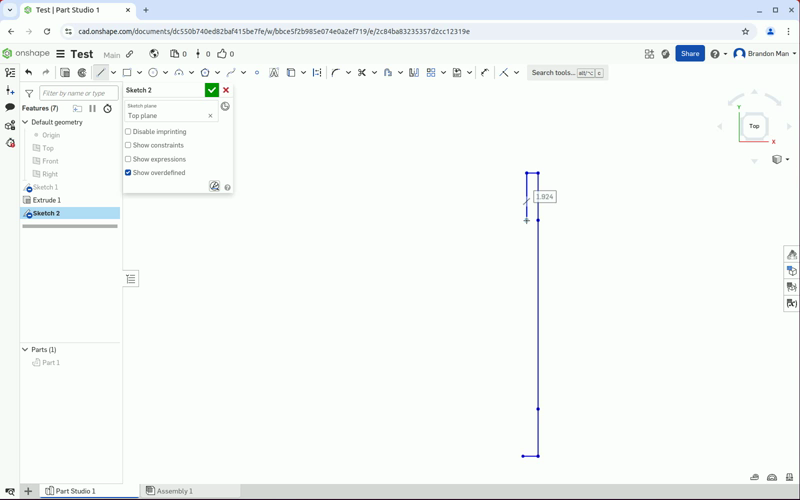
scroll(-6)
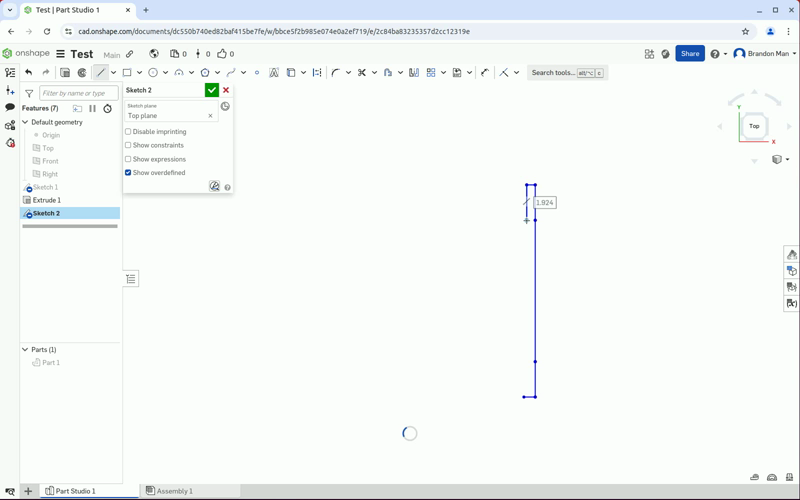
scroll(-6)
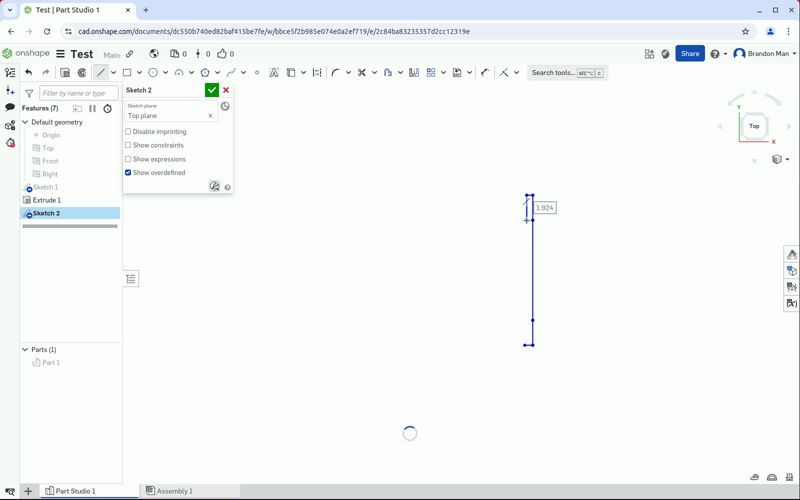
scroll(-6)
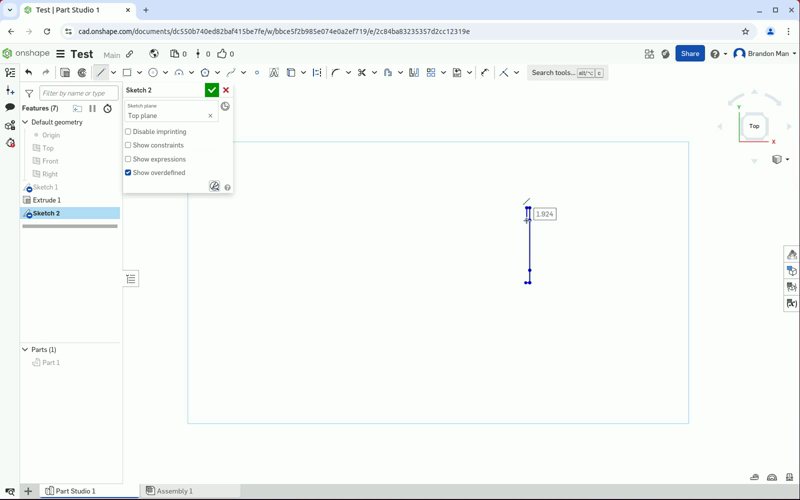
key_up(shift)
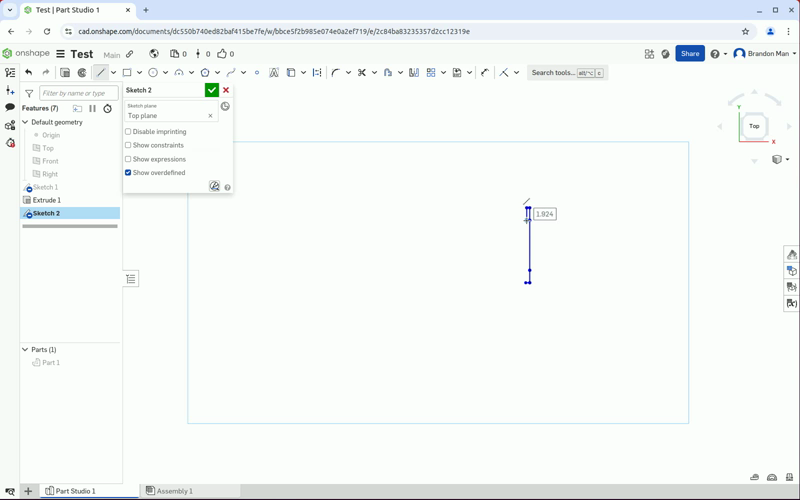
key_down(shift)
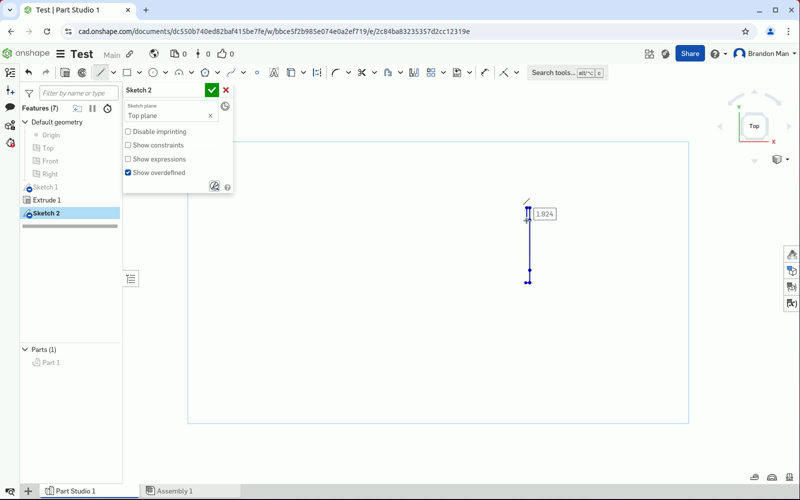
mouse_move(556, 220)
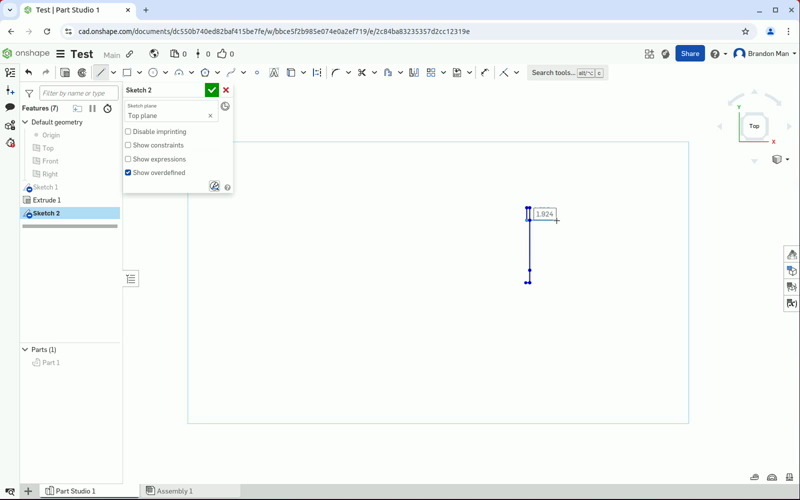
mouse_move(526, 270)
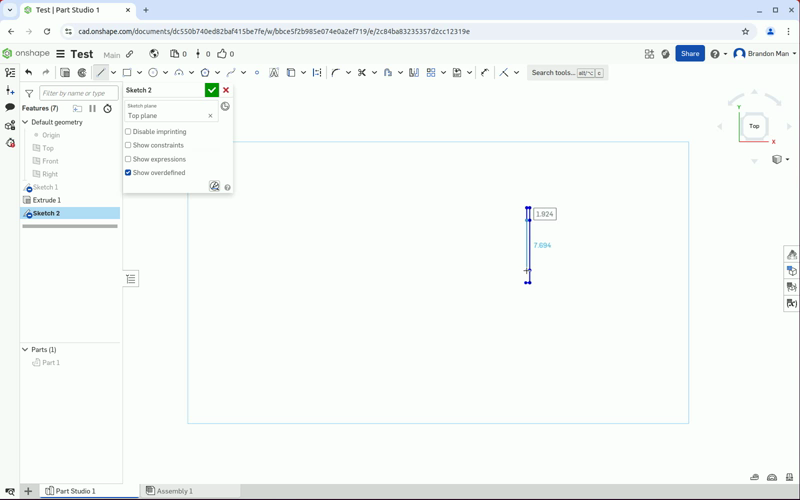
scroll(6)
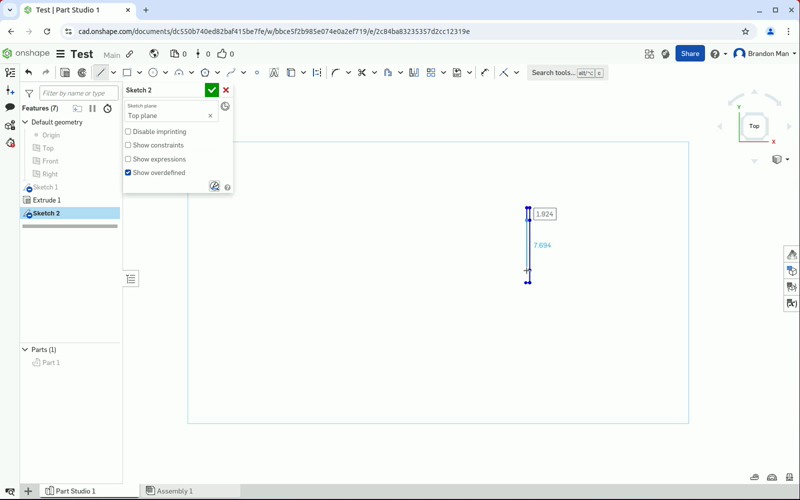
scroll(6)
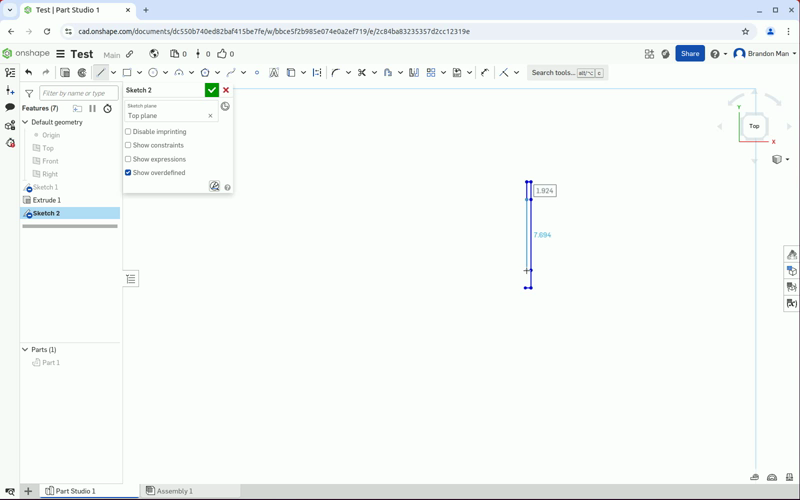
scroll(6)
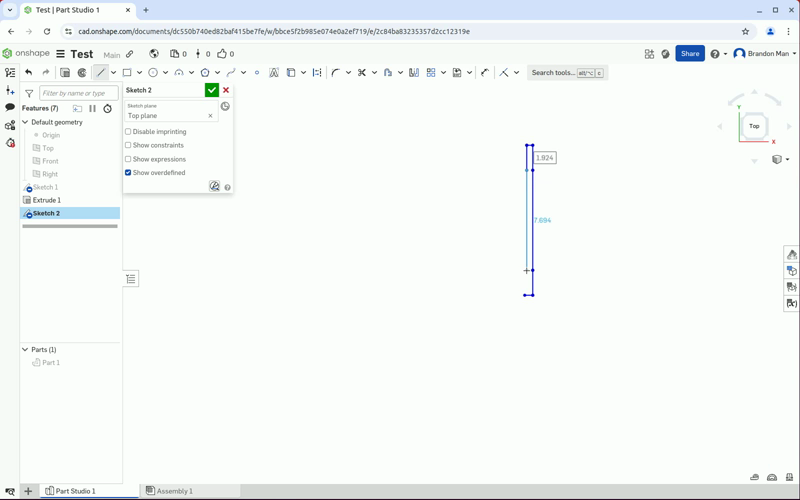
scroll(6)
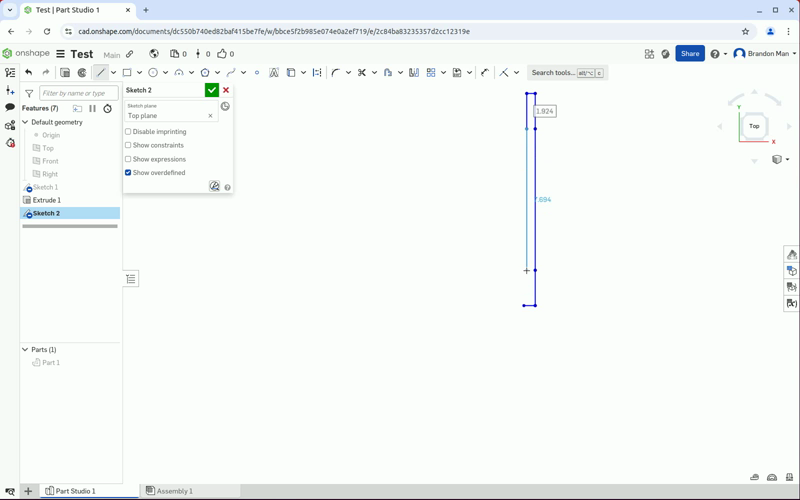
scroll(6)
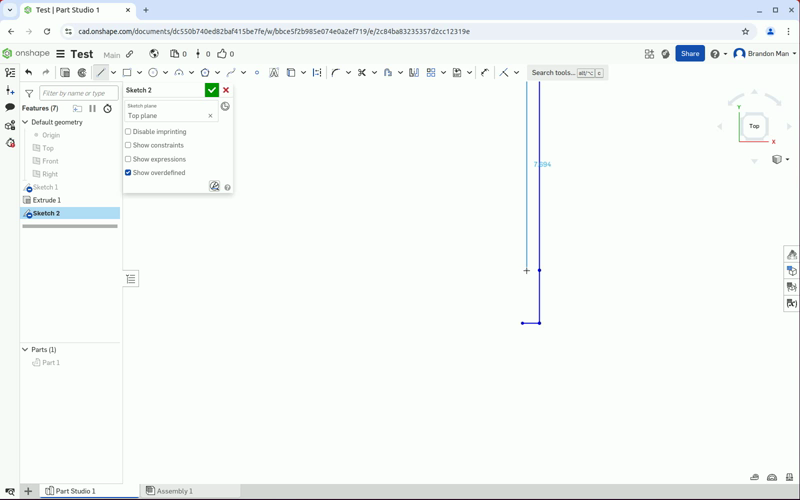
scroll(6)
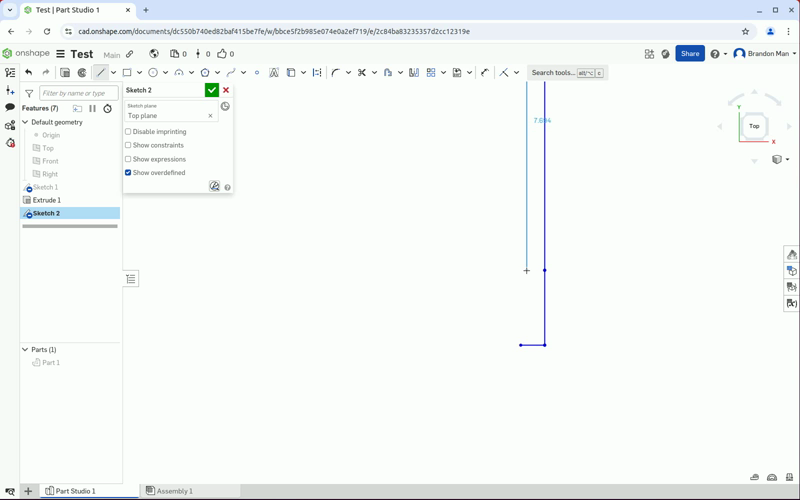
scroll(6)
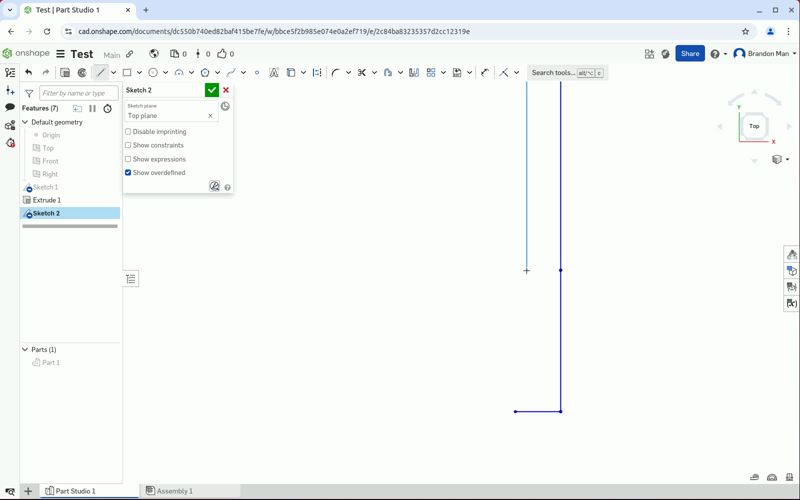
click(526, 270)
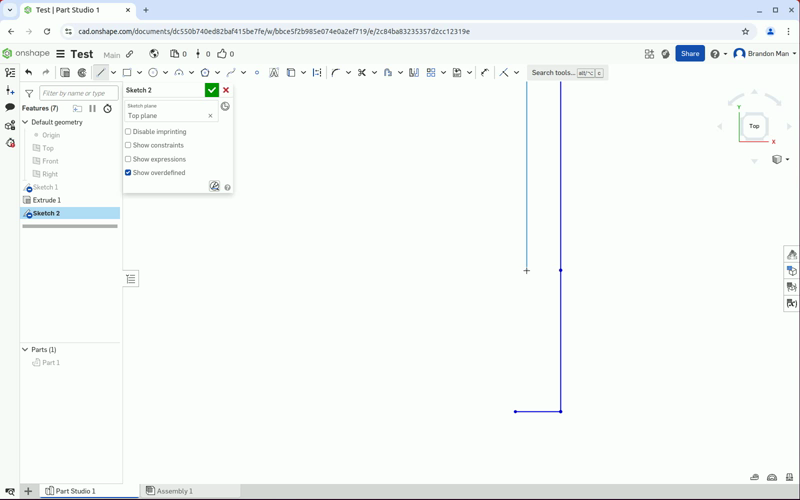
scroll(-6)
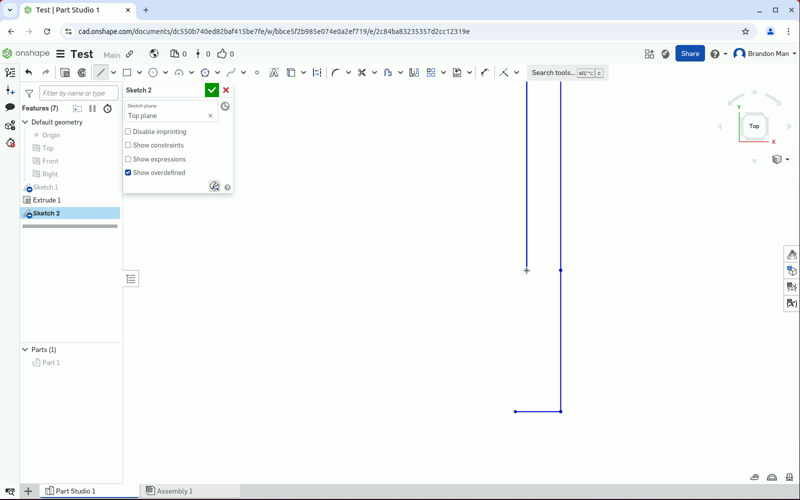
scroll(-6)
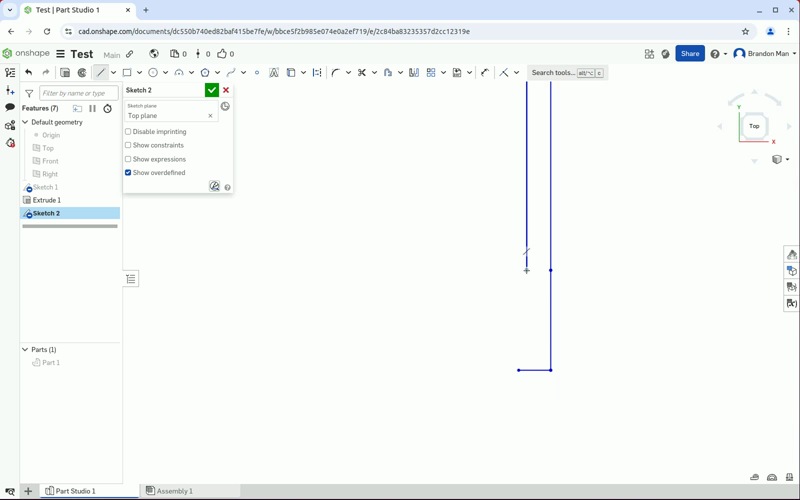
scroll(-6)
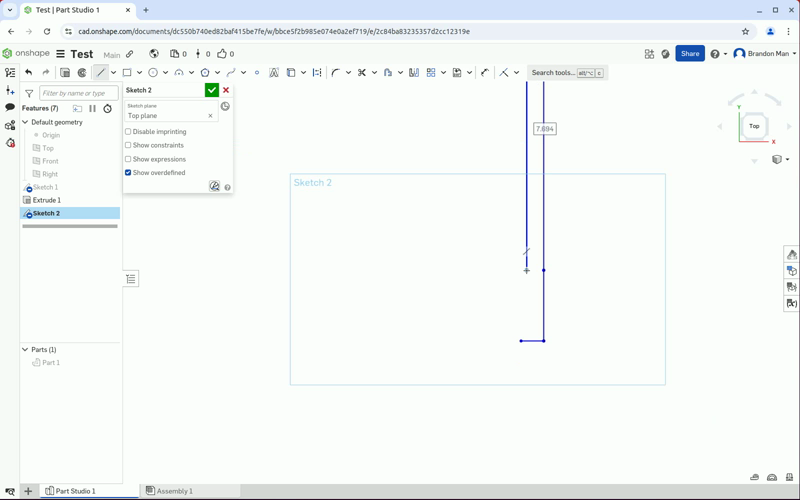
scroll(-6)
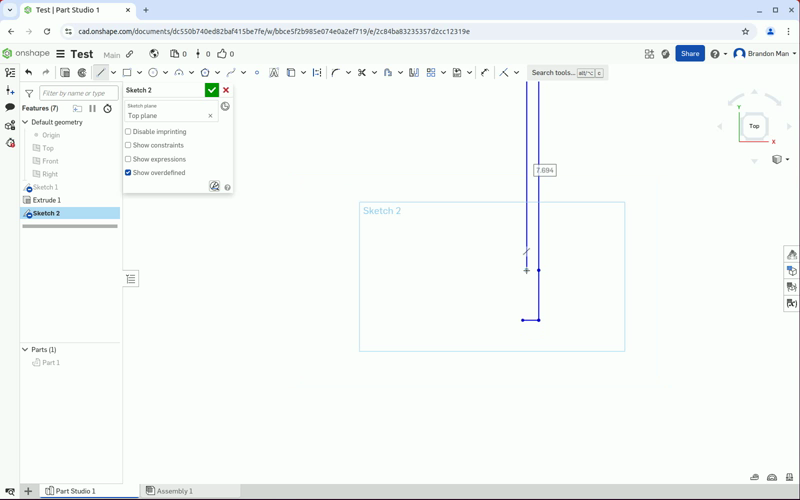
scroll(-6)
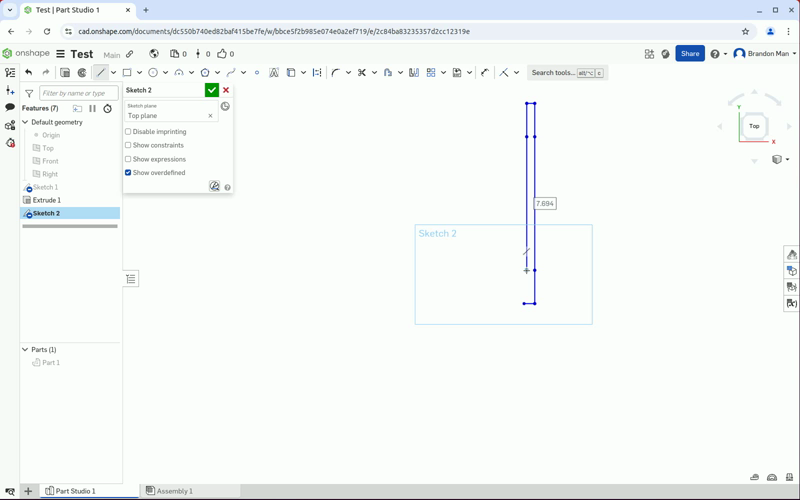
scroll(-6)
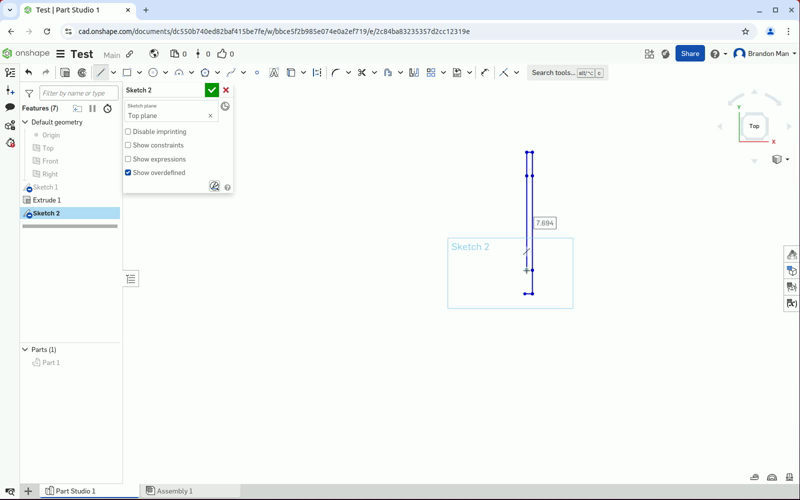
scroll(-6)
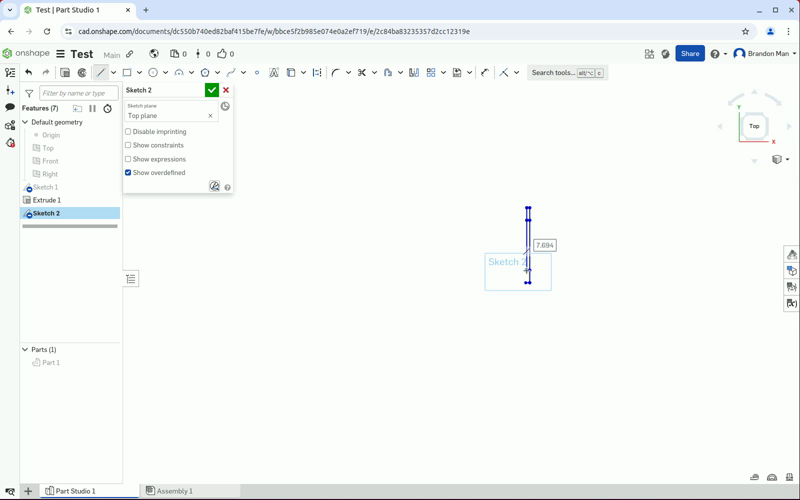
key_up(shift)
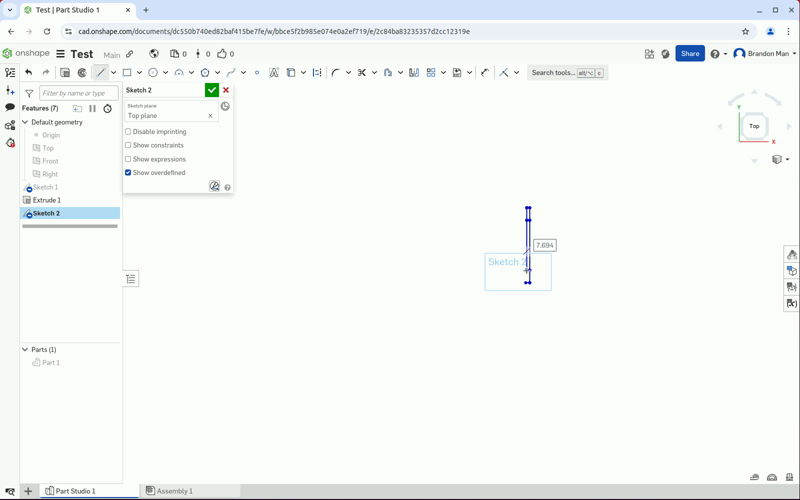
mouse_move(556, 270)
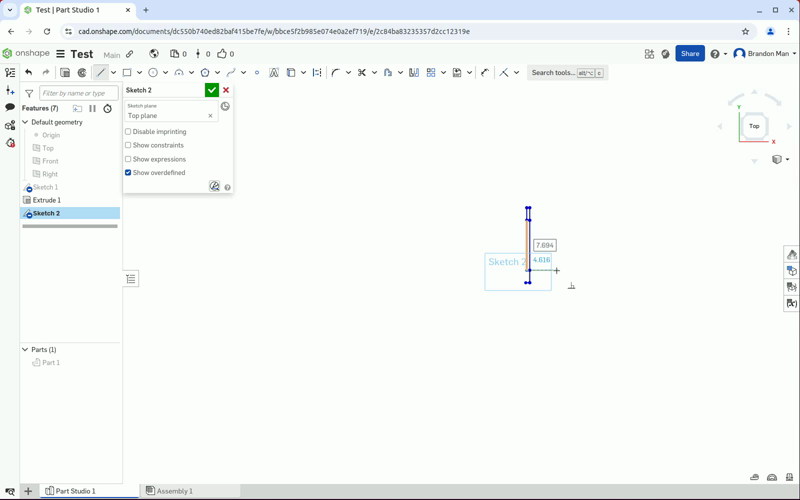
key_down(shift)
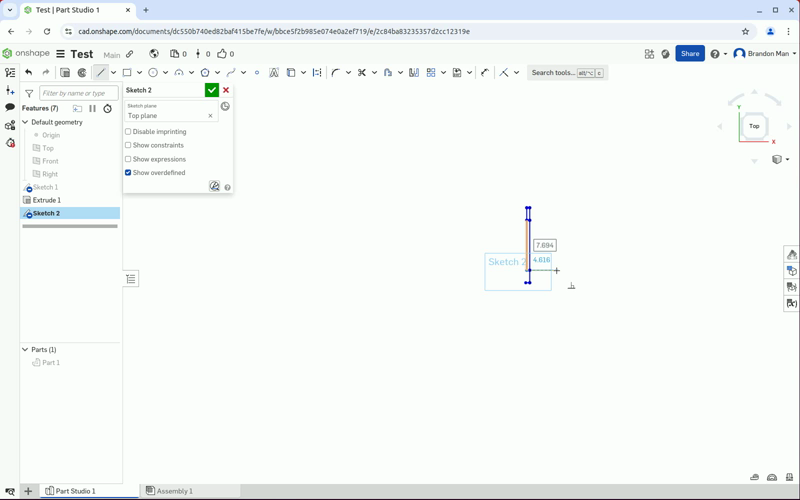
mouse_move(526, 282)
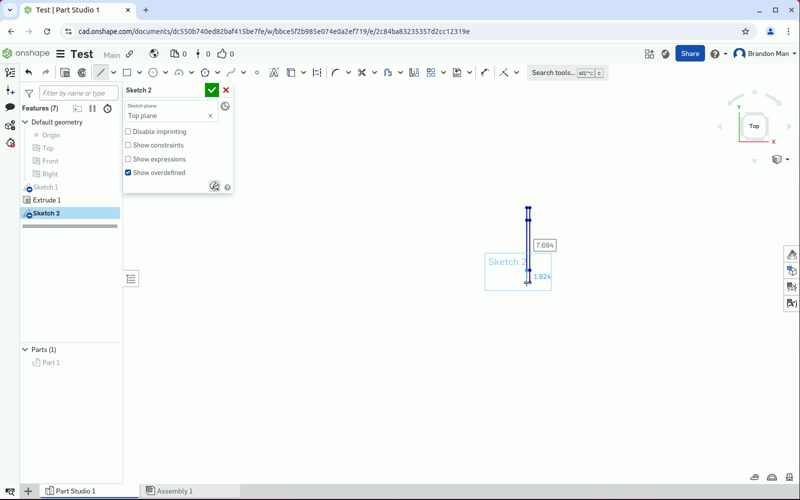
scroll(6)
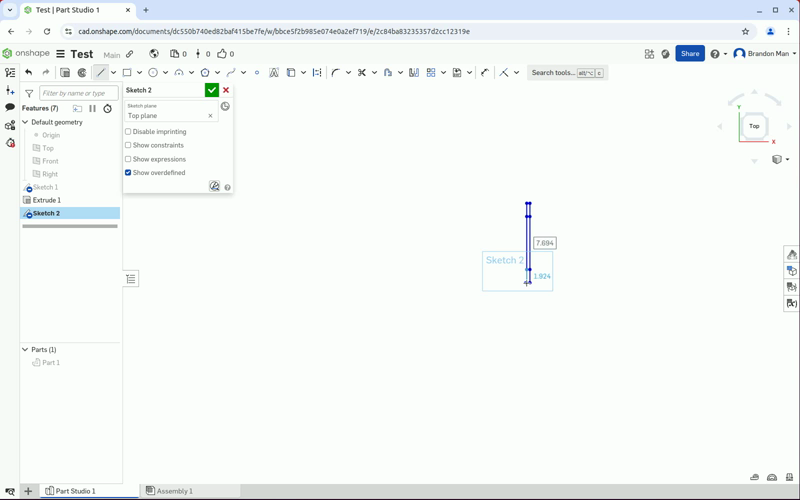
scroll(6)
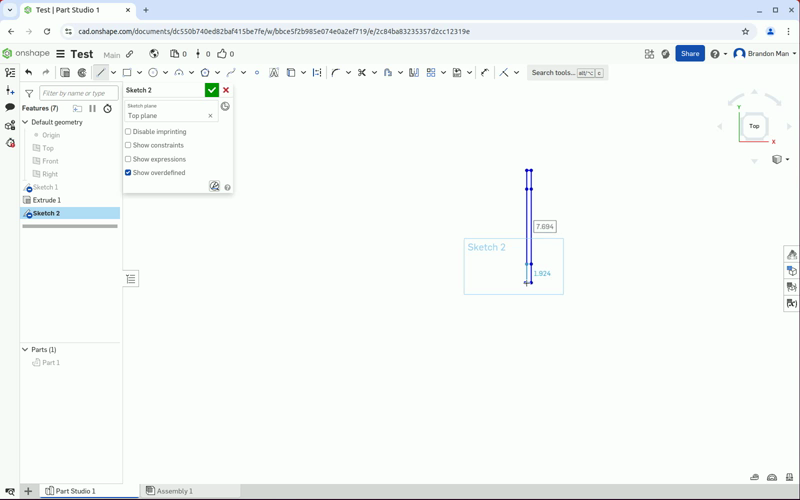
scroll(6)
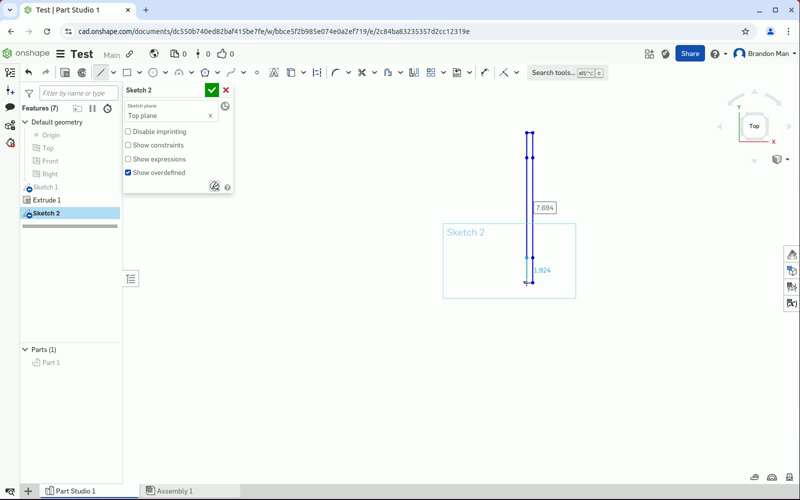
scroll(6)
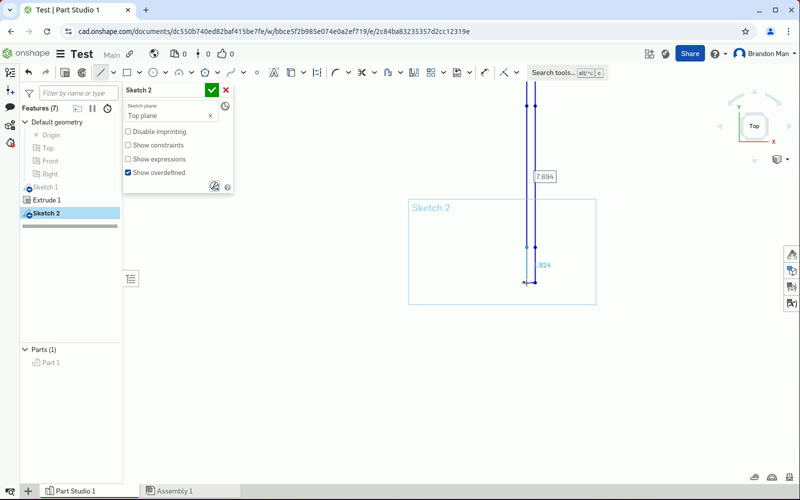
scroll(6)
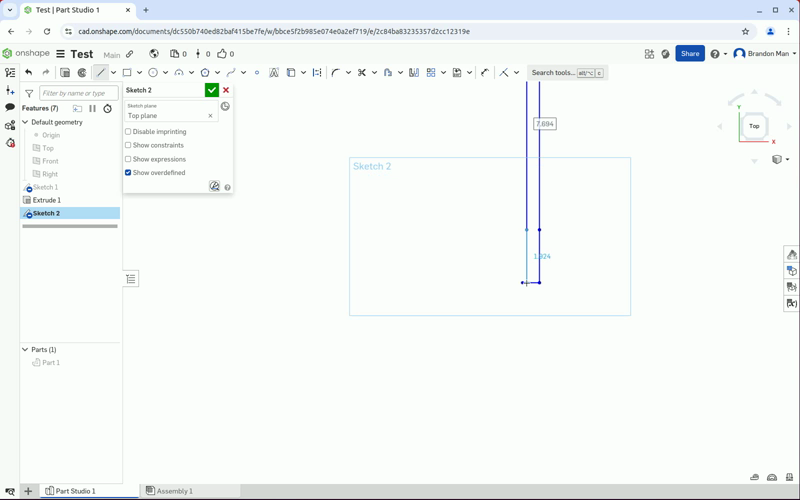
scroll(6)
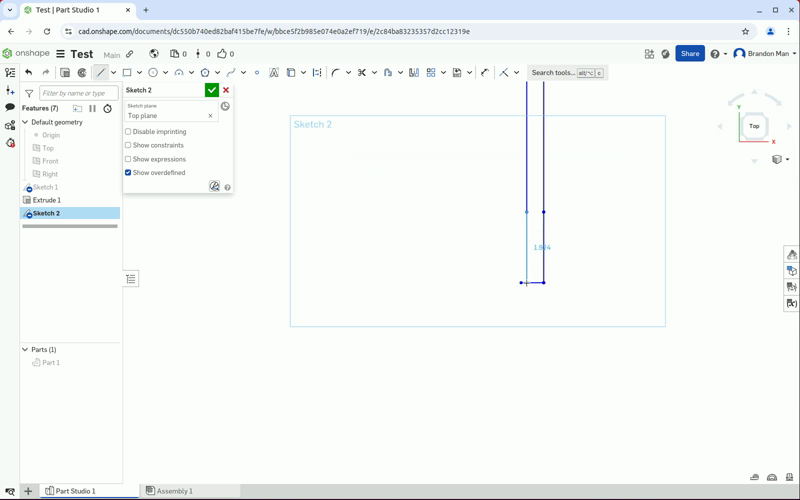
scroll(6)
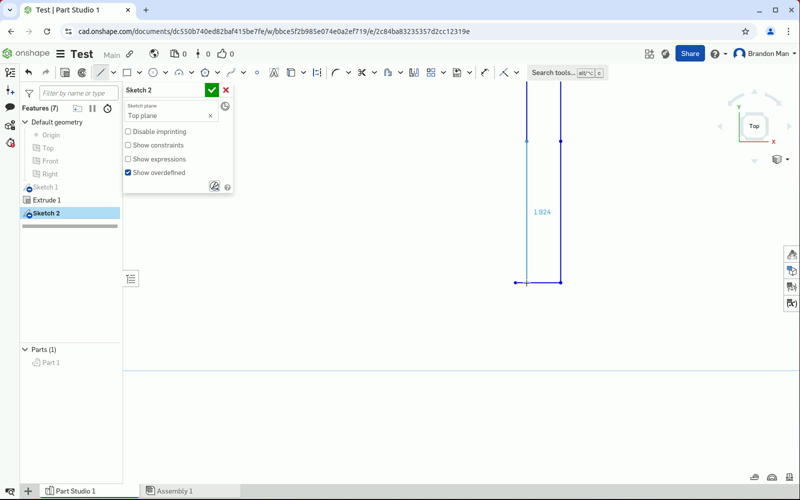
key_up(shift)
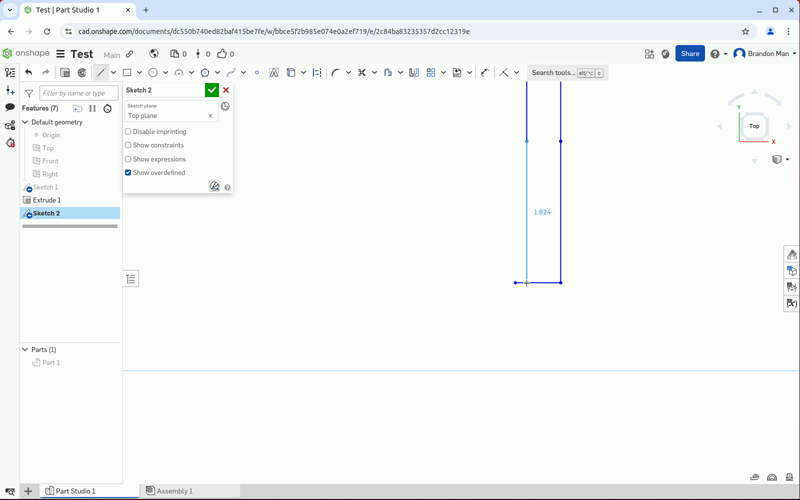
click(526, 282)
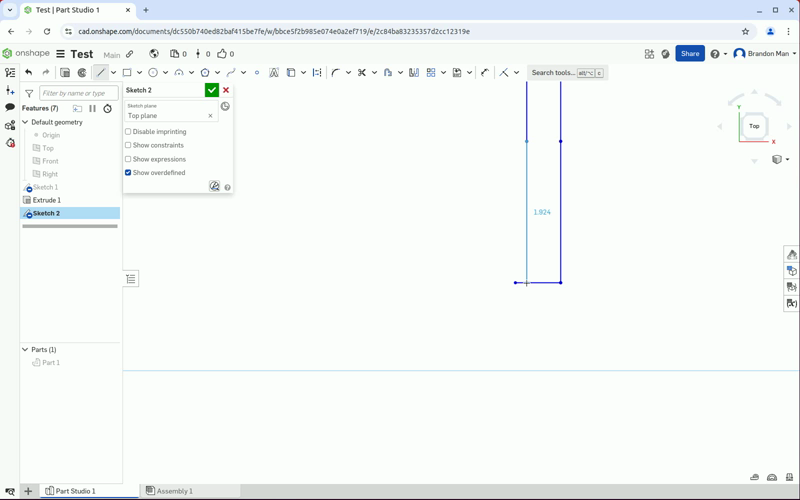
scroll(-6)
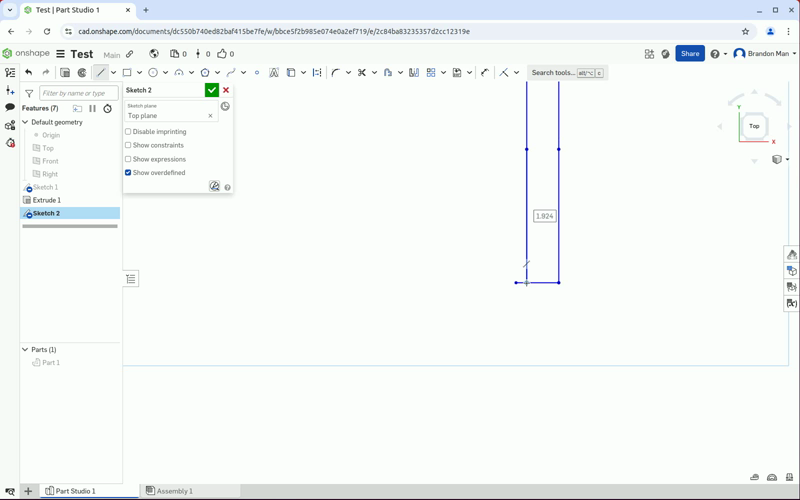
scroll(-6)
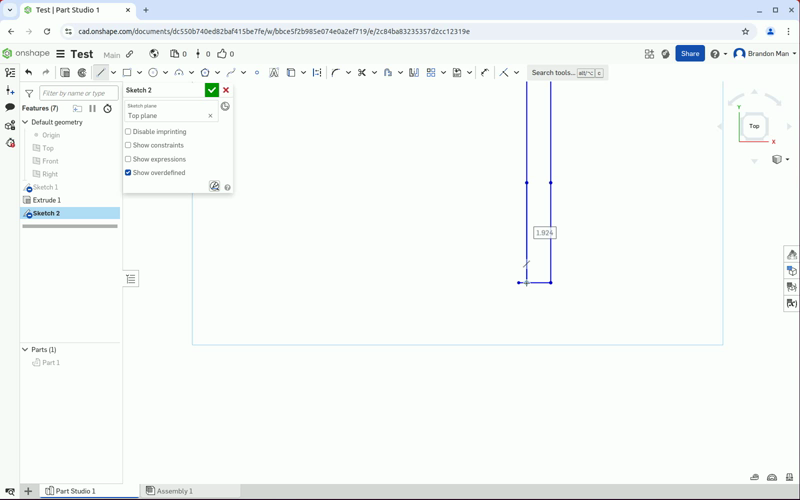
scroll(-6)
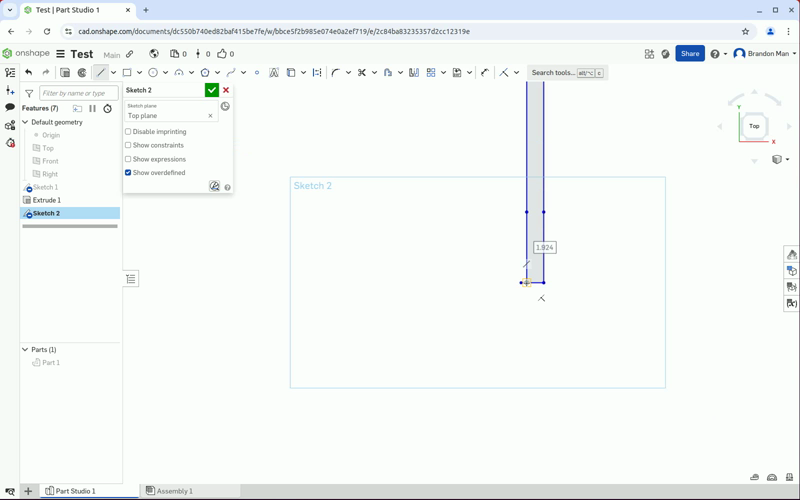
scroll(-6)
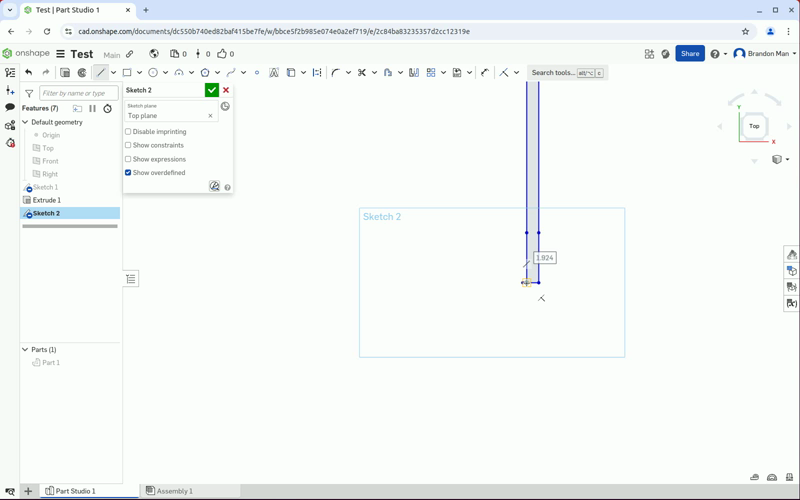
scroll(-6)
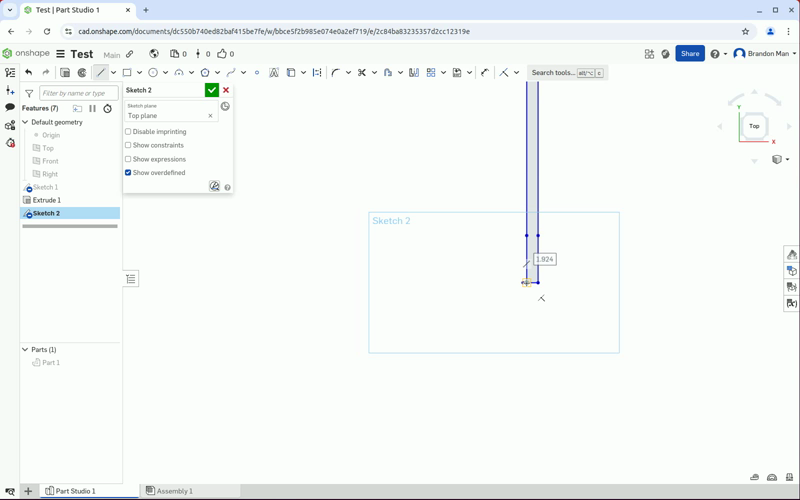
scroll(-6)
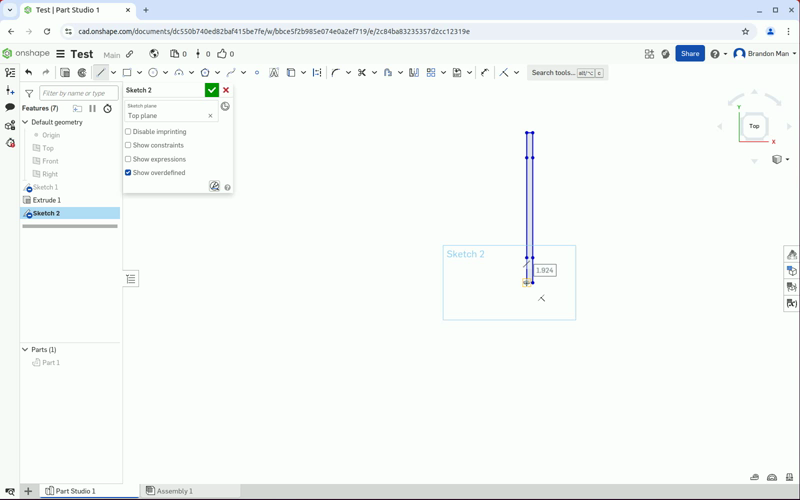
scroll(-6)
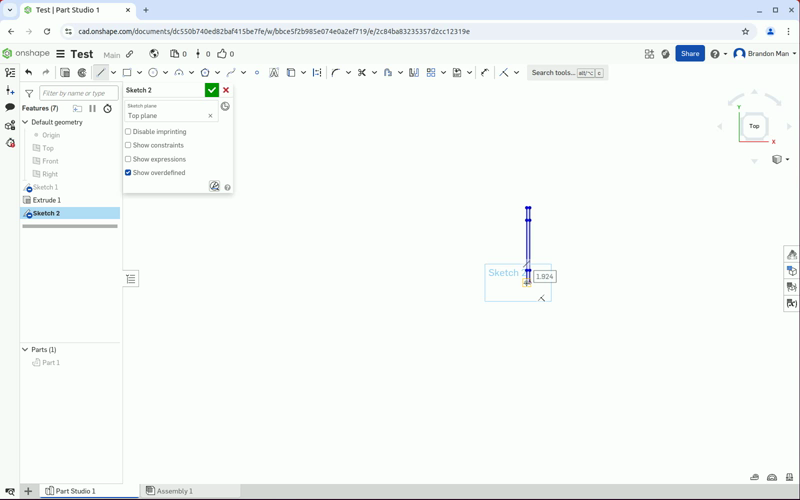
key(esc)
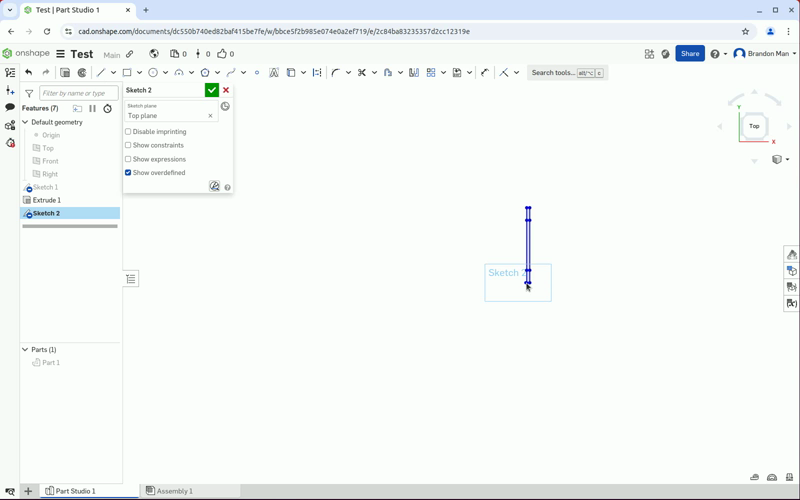
mouse_move(527, 281)
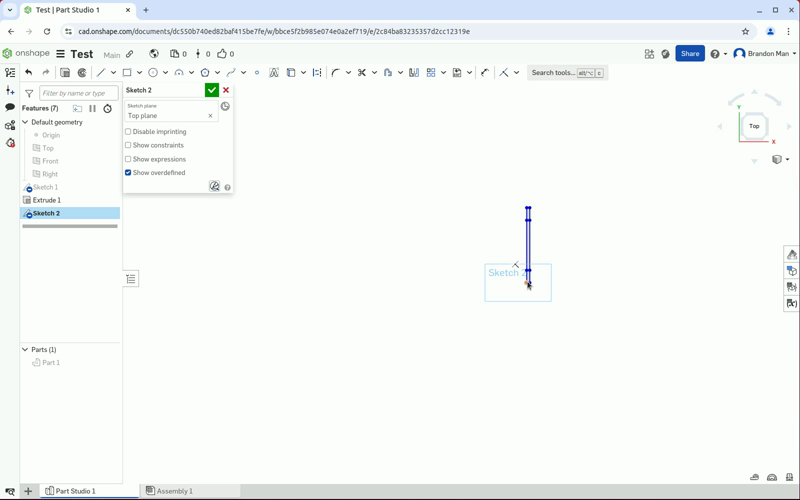
scroll(6)
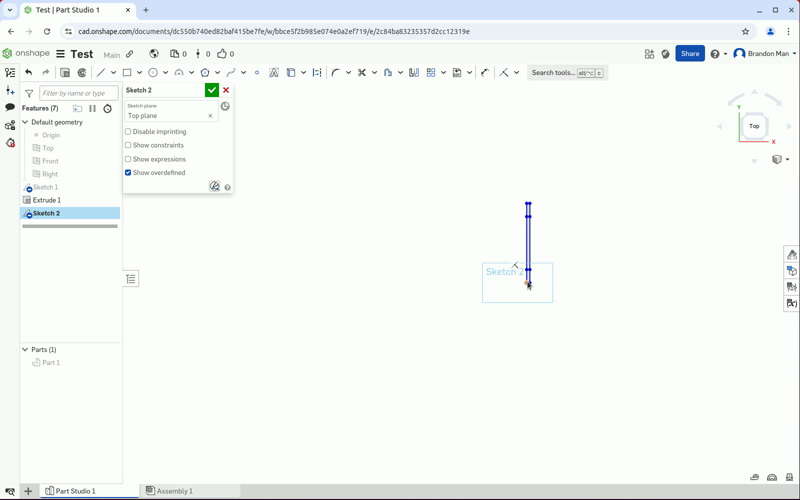
scroll(6)
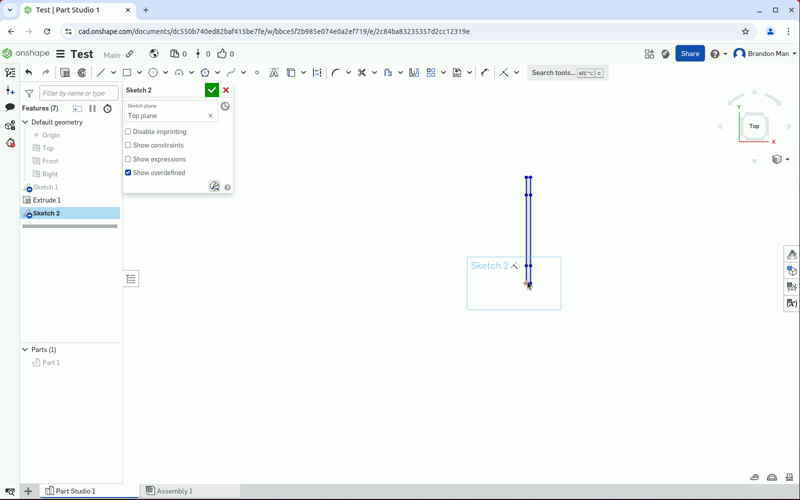
scroll(6)
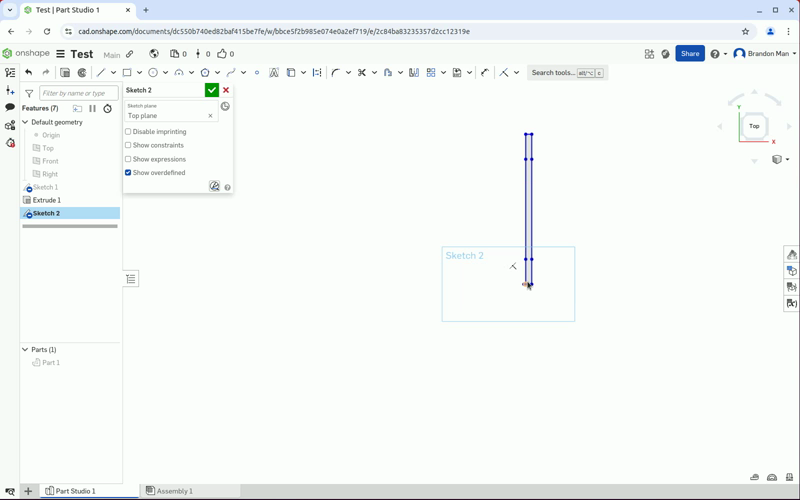
scroll(6)
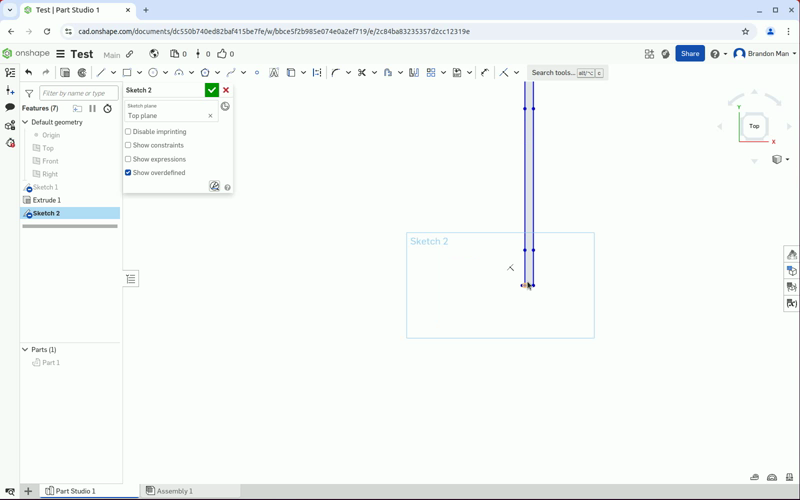
scroll(6)
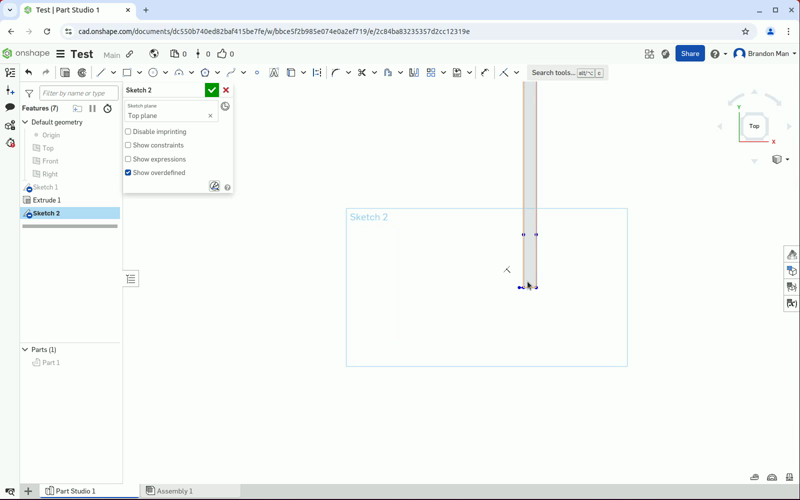
scroll(6)
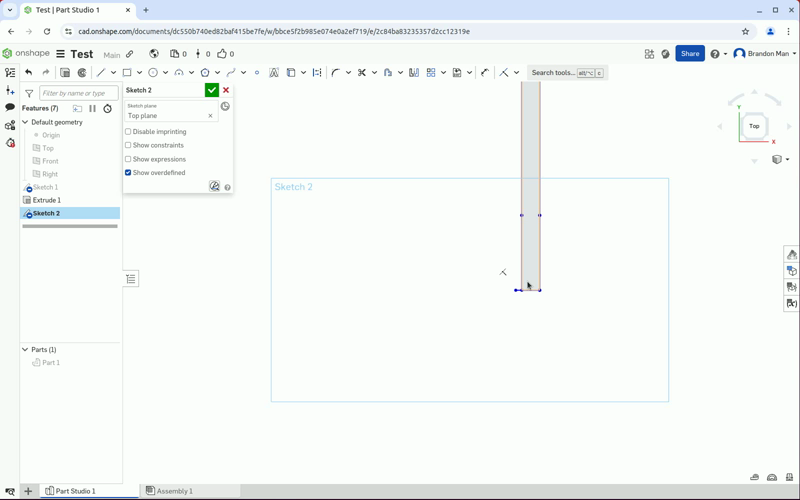
scroll(6)
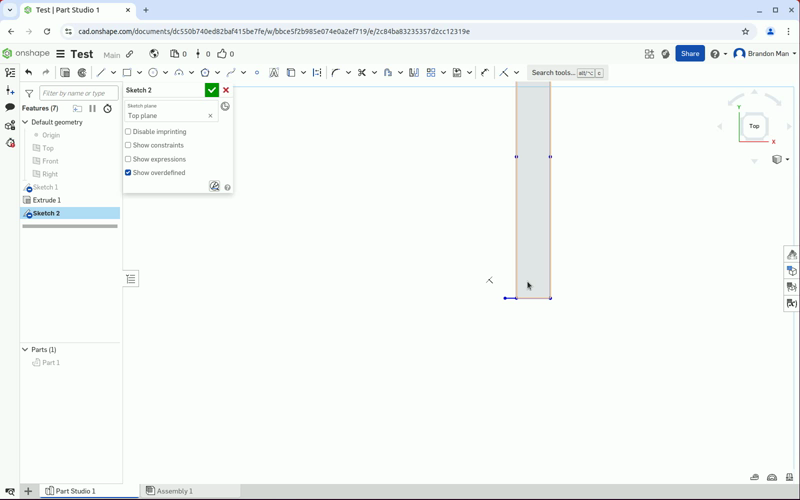
click(527, 281)
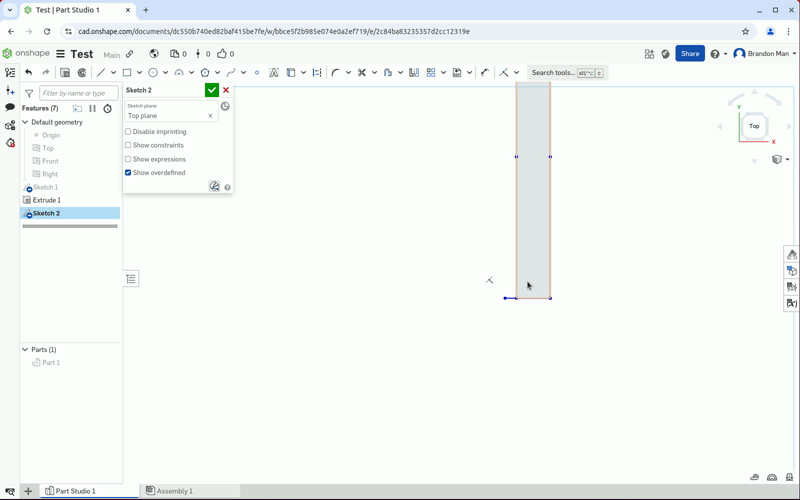
scroll(-6)
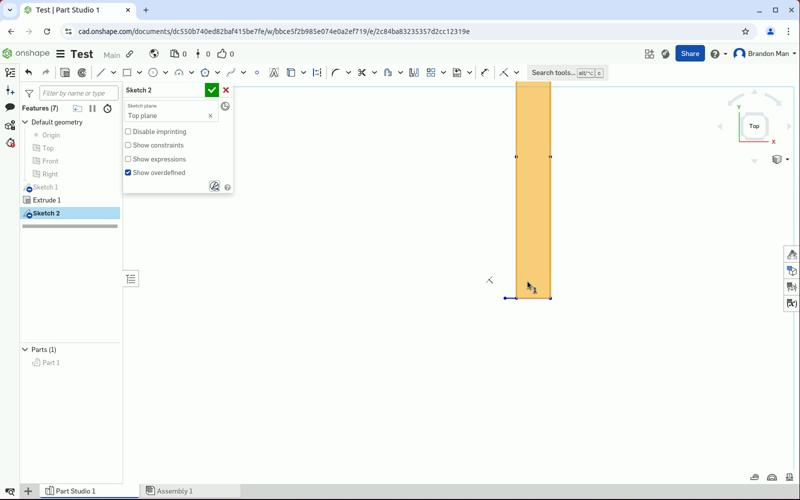
scroll(-6)
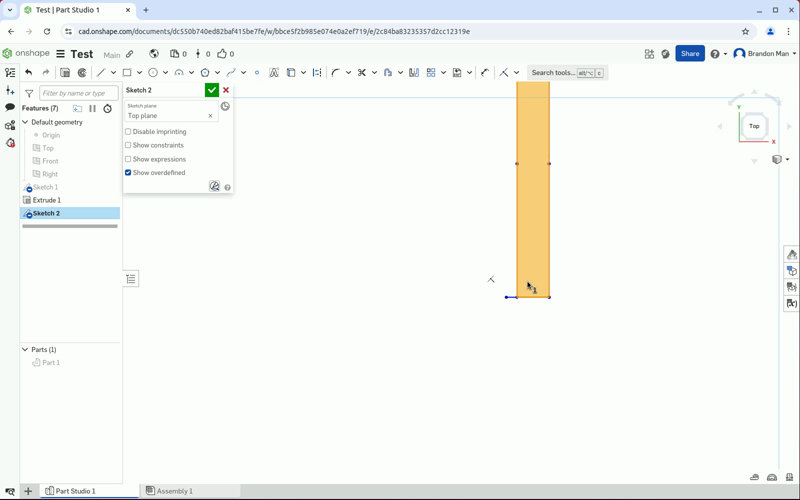
scroll(-6)
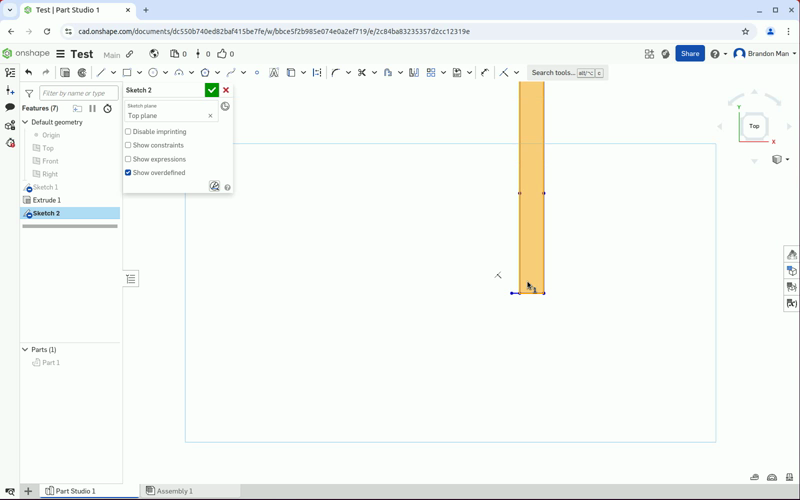
scroll(-6)
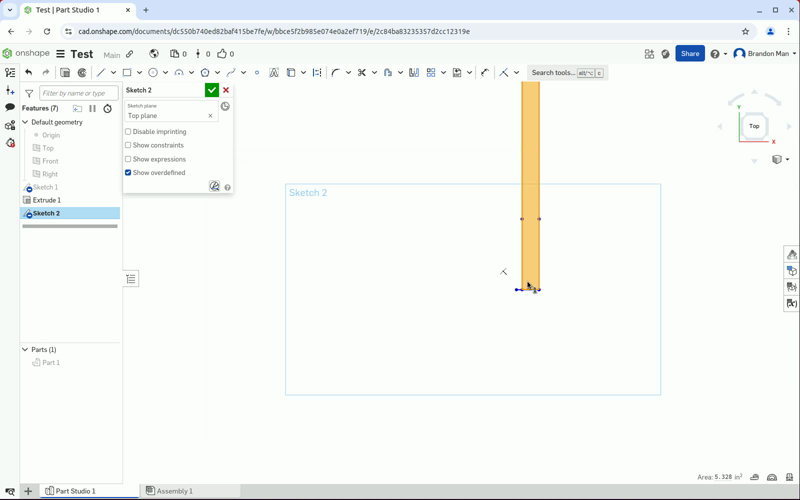
scroll(-6)
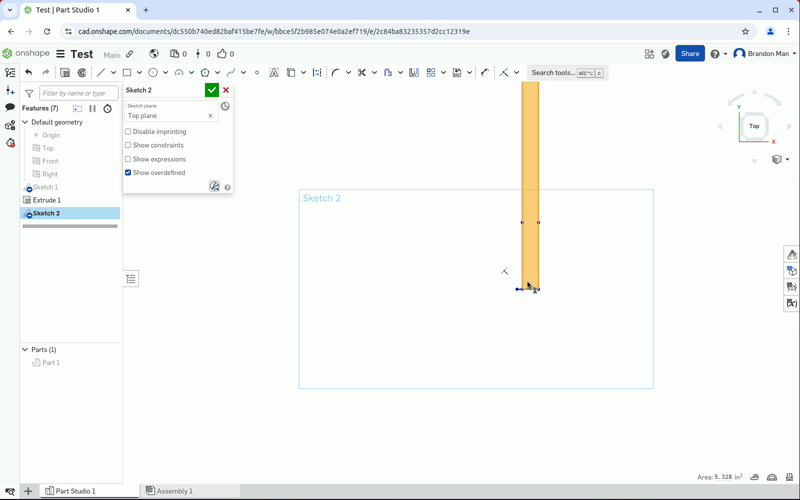
scroll(-6)
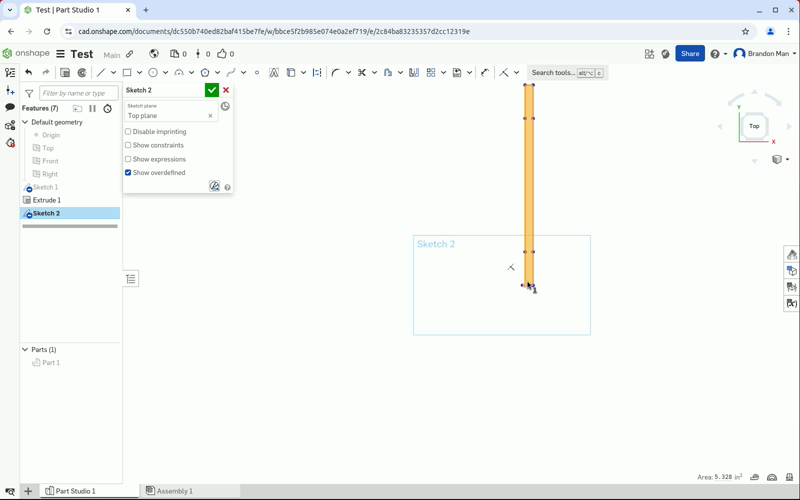
scroll(-6)
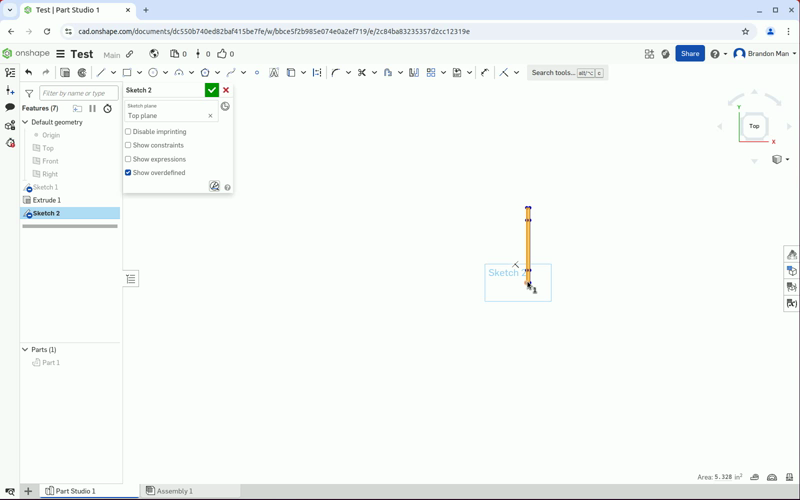
mouse_move(73, 352)
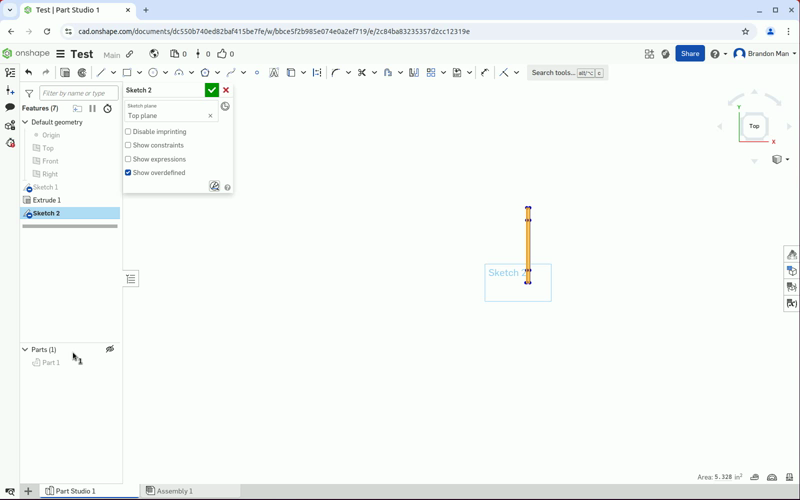
key(shift+y)
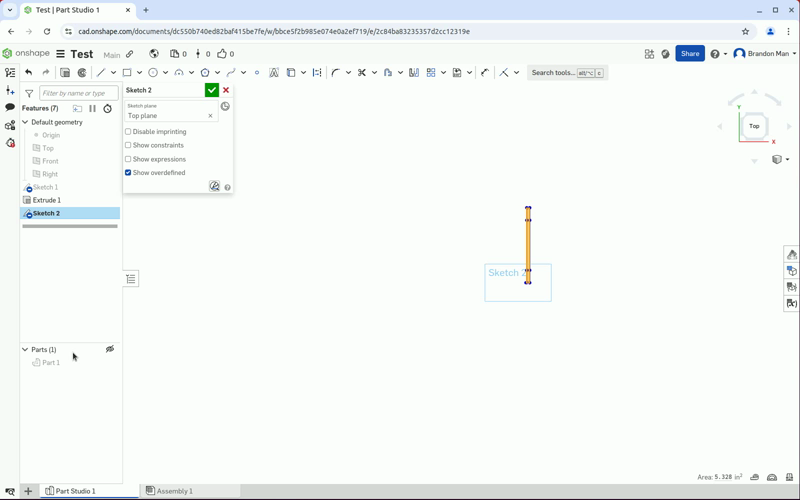
key(shift+e)
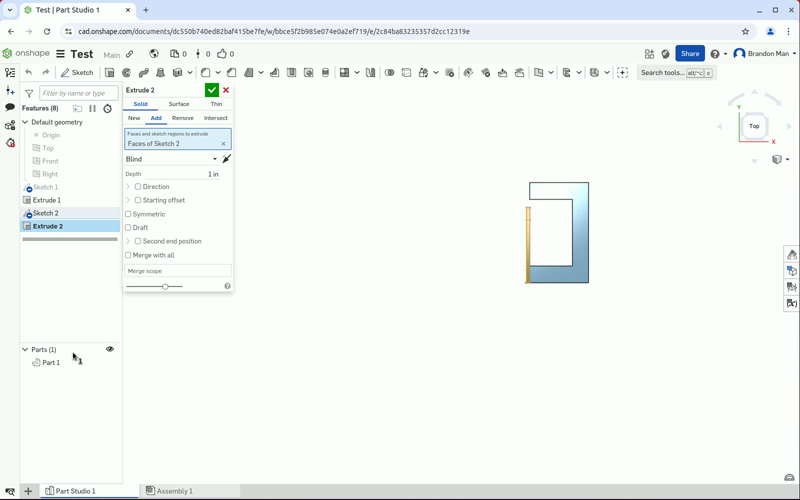
mouse_move(143, 106)
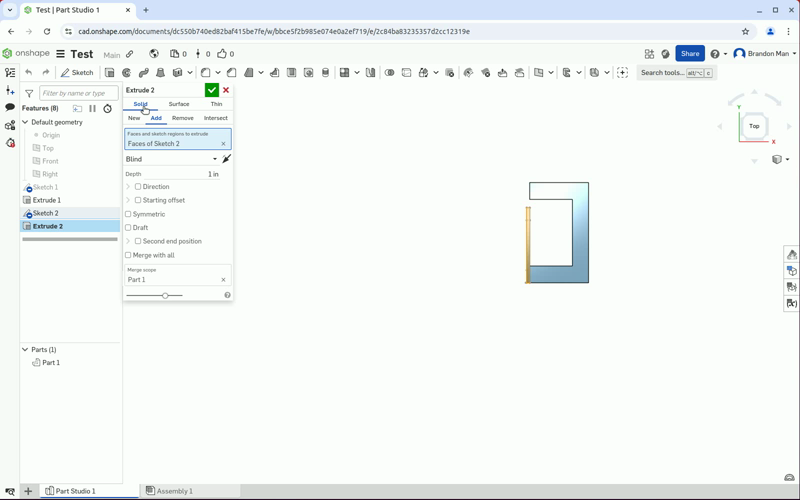
click(143, 106)
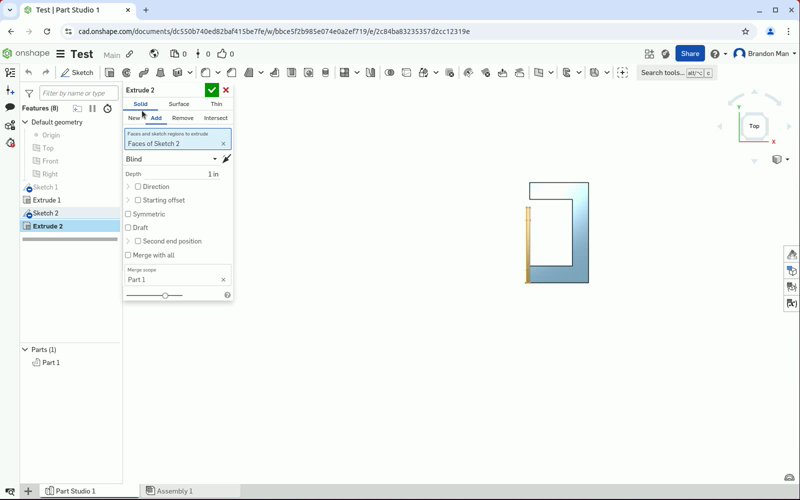
mouse_move(137, 120)
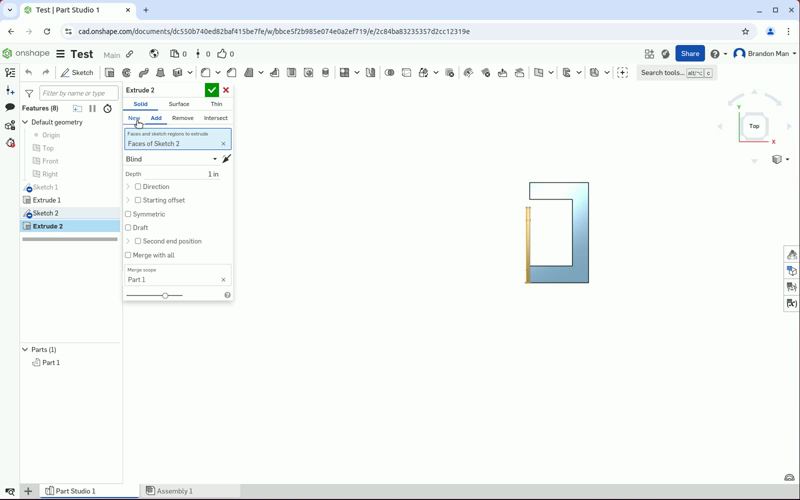
click(137, 120)
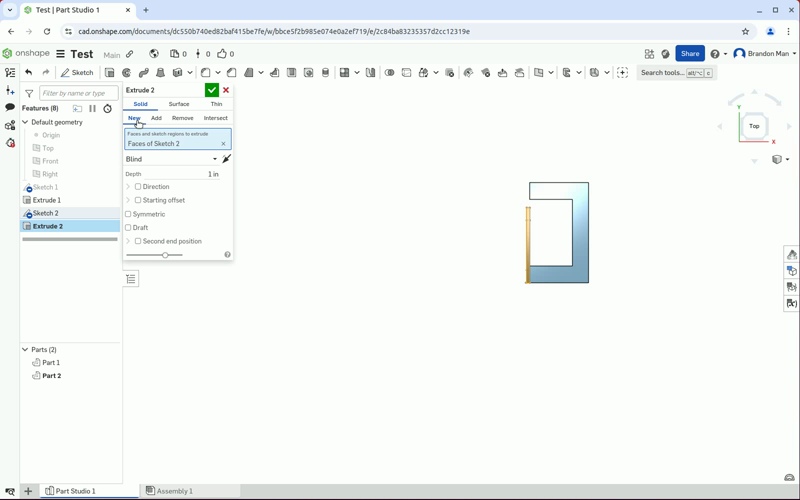
key(tab, 4)
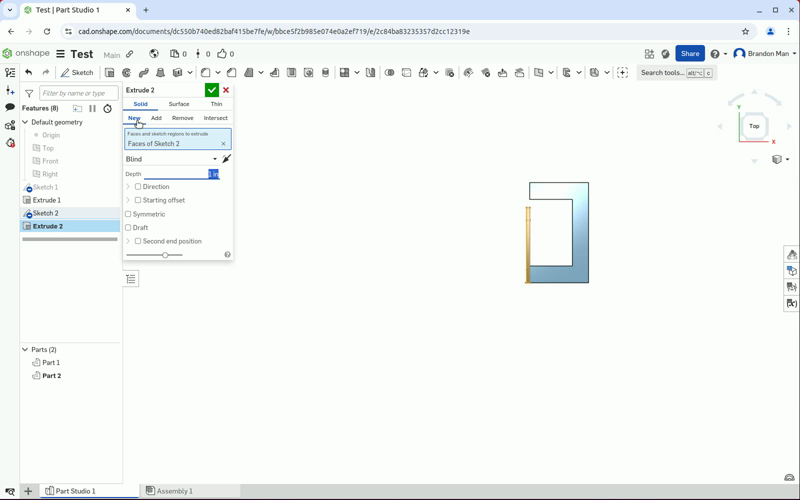
text(10.351)
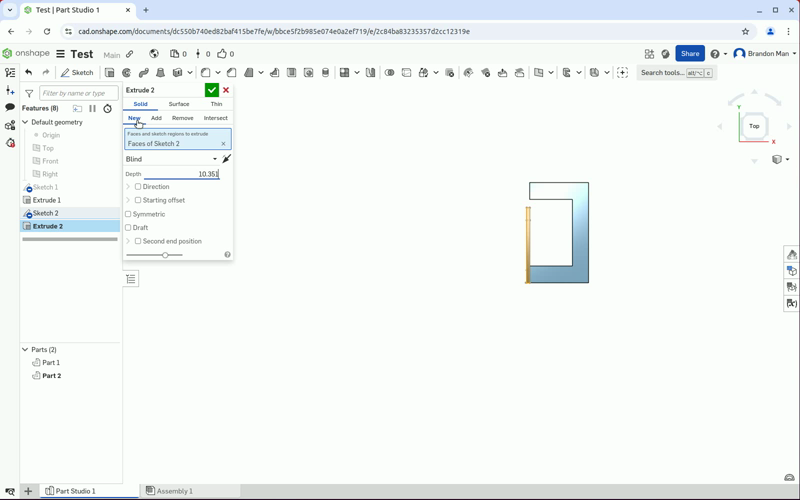
key(enter)
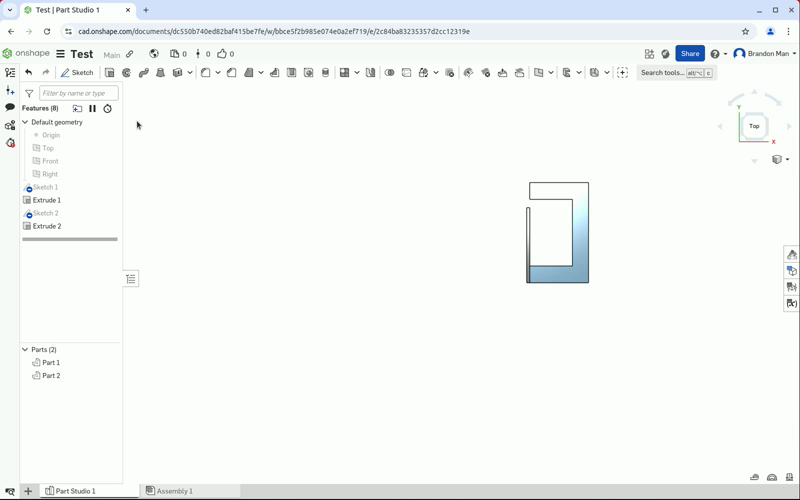
key(shift+h)
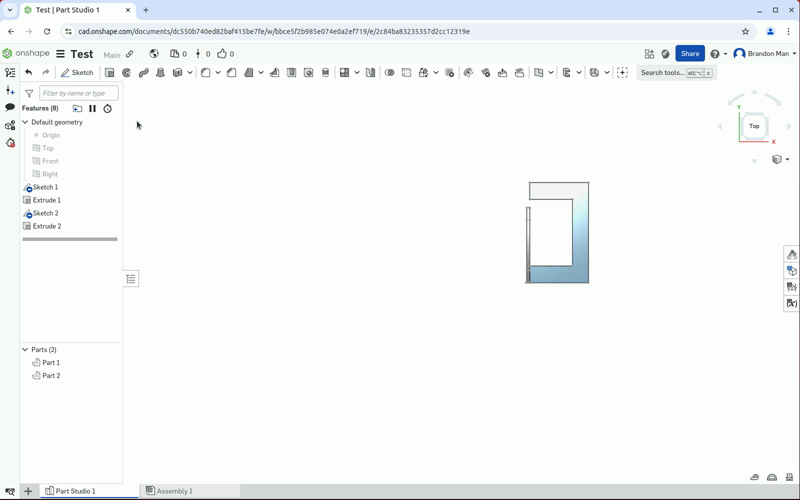
key(shift+h)
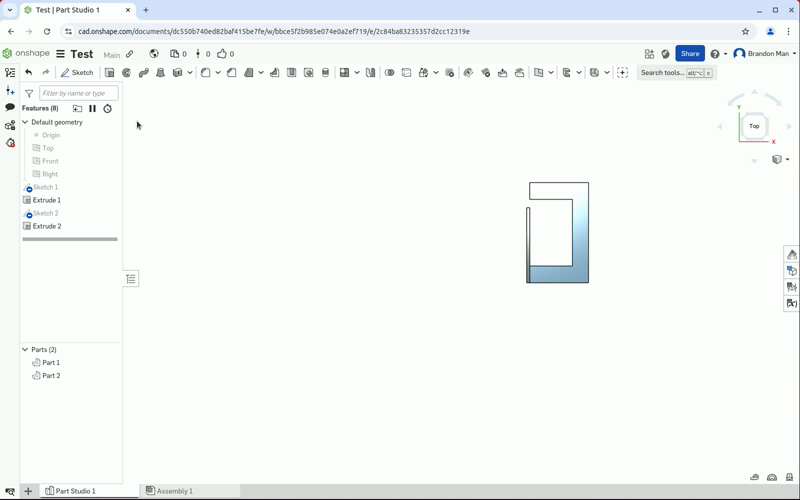
mouse_move(73, 189)
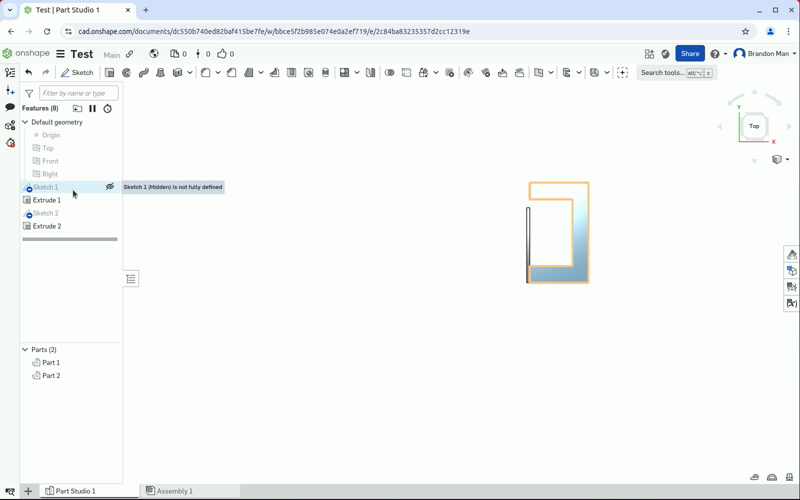
click(73, 189)
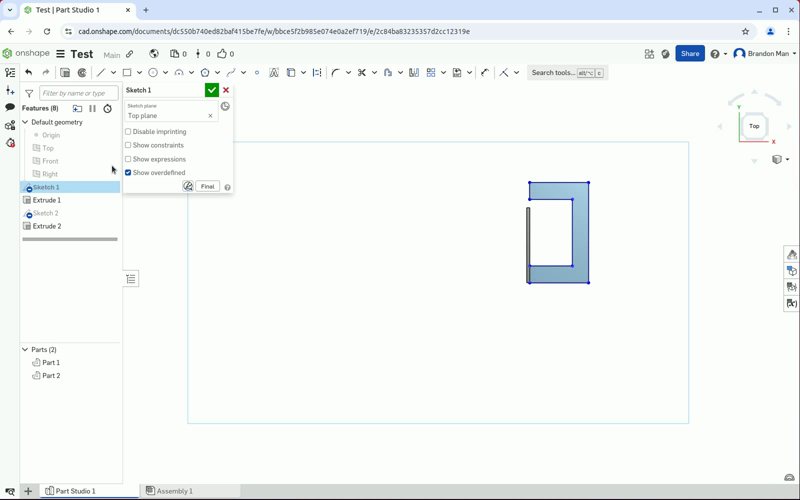
mouse_move(229, 92)
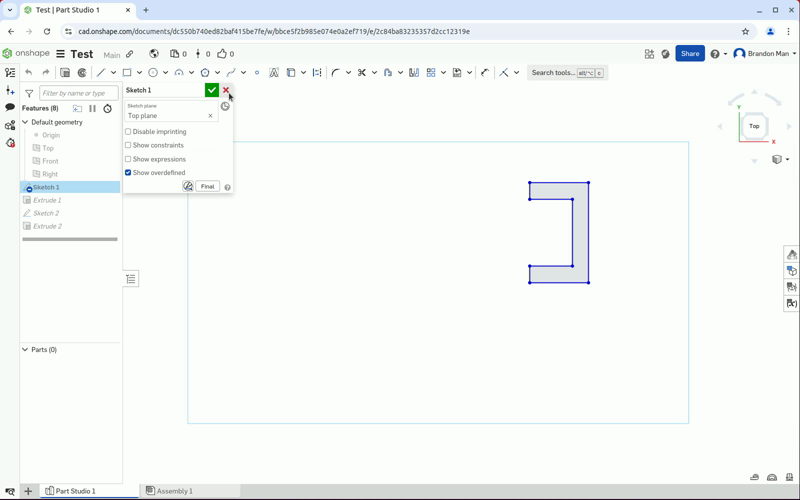
click(229, 92)
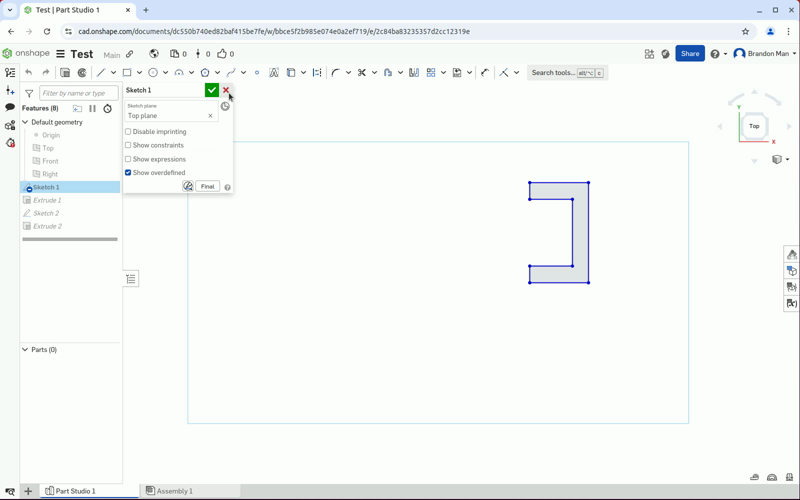
key(shift+s)
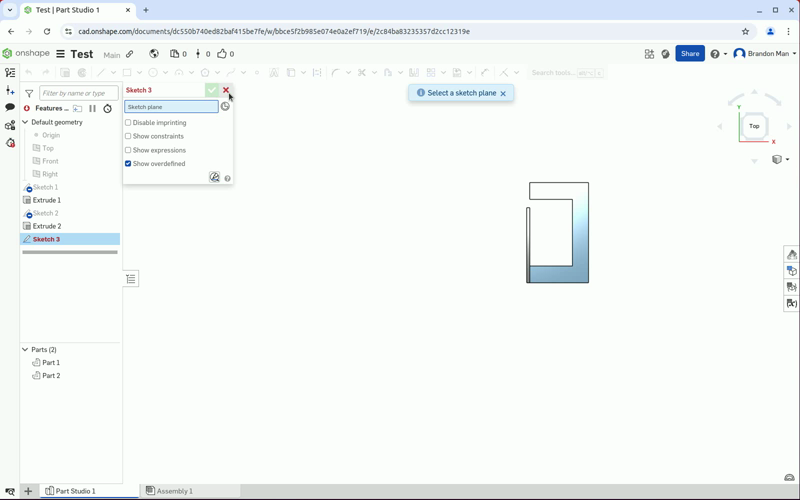
mouse_move(73, 150)
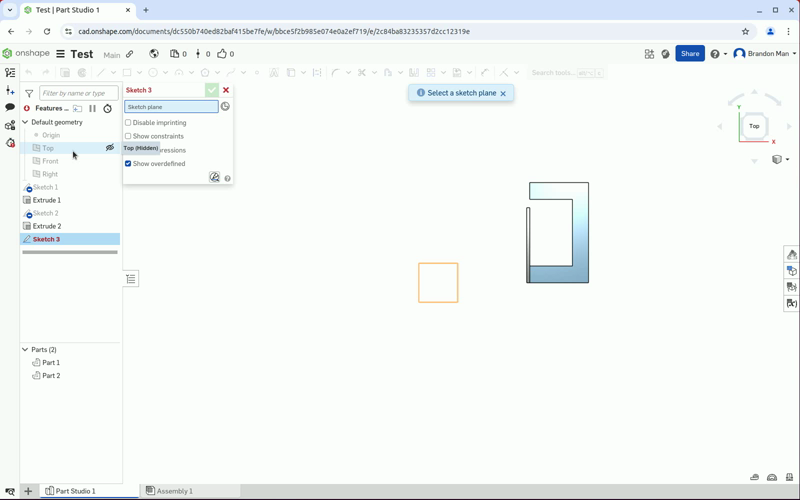
click(73, 150)
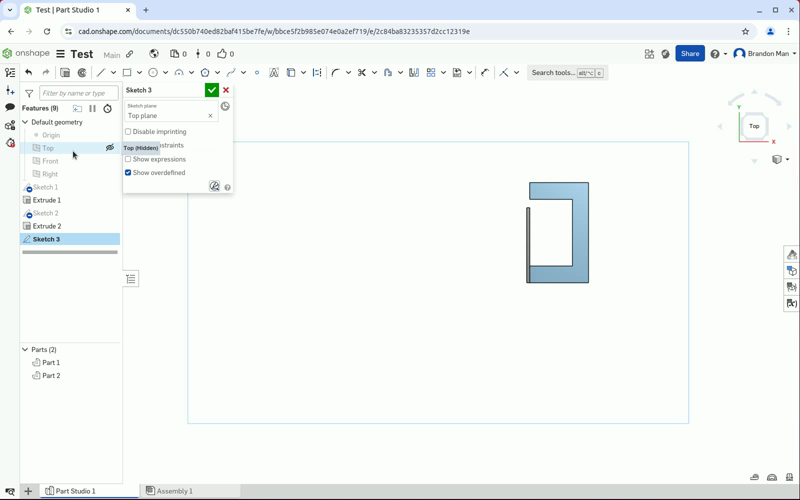
mouse_move(73, 352)
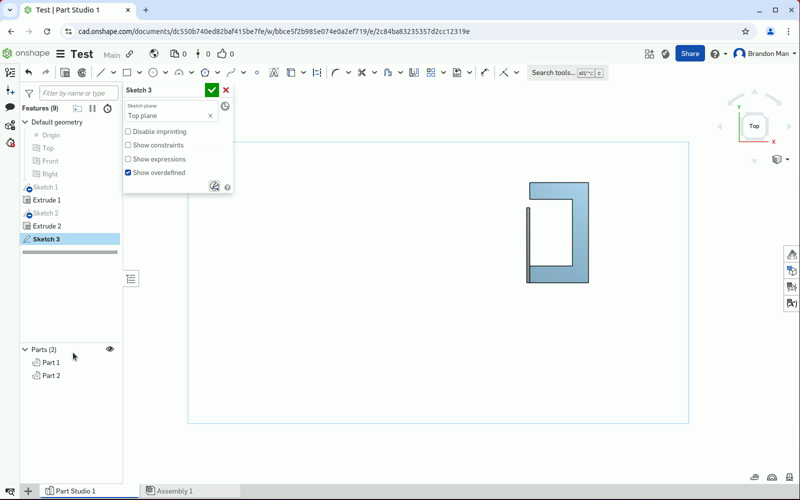
key(y)
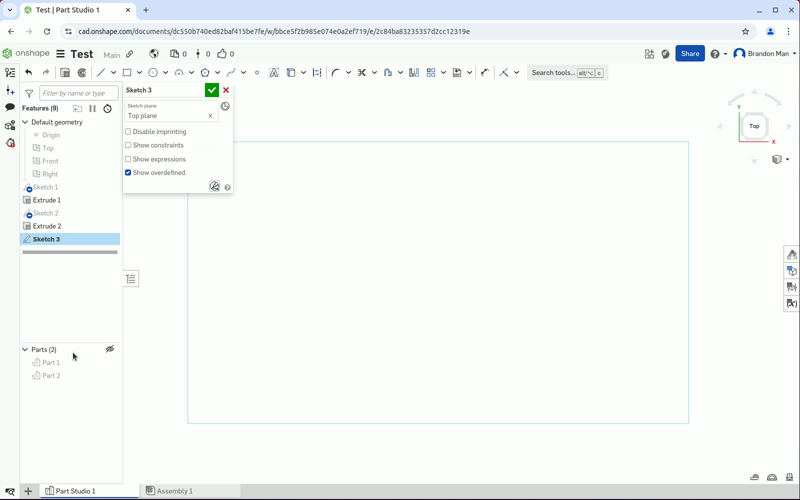
key(l)
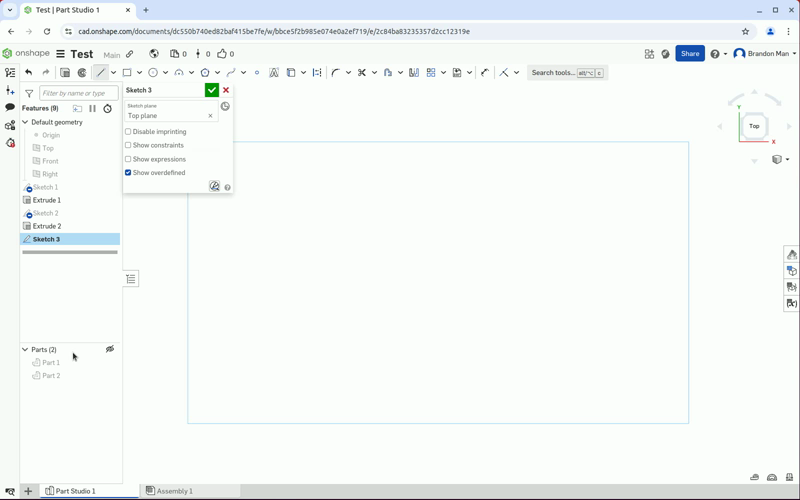
key_down(shift)
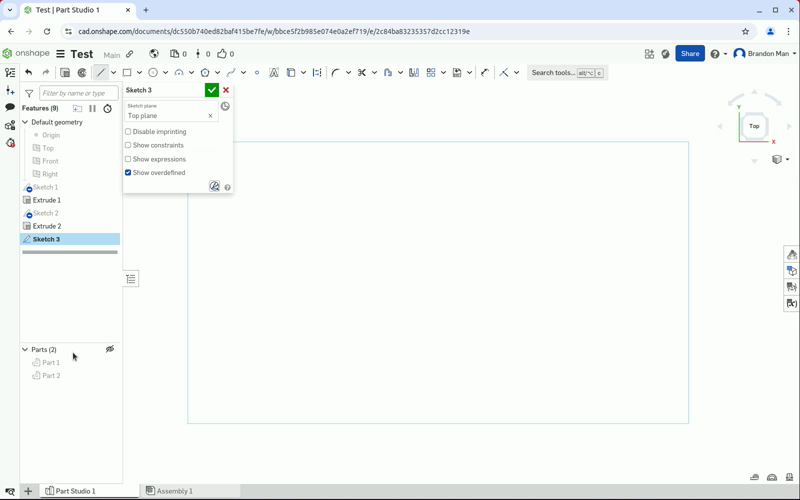
mouse_move(460, 282)
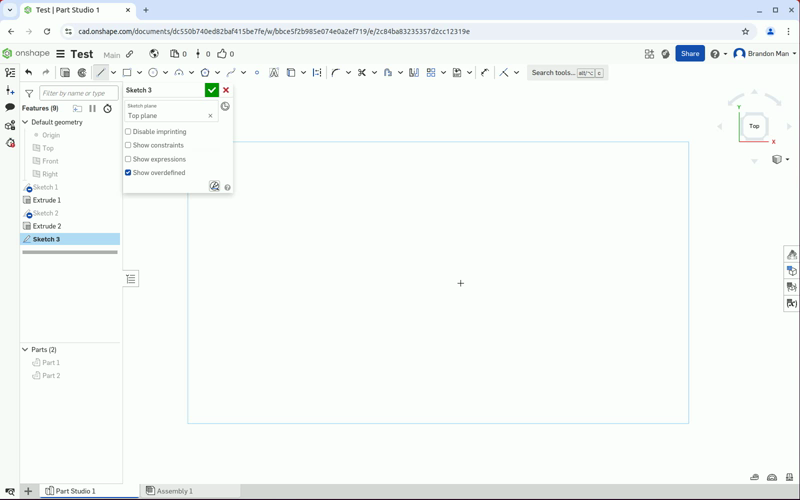
click(460, 282)
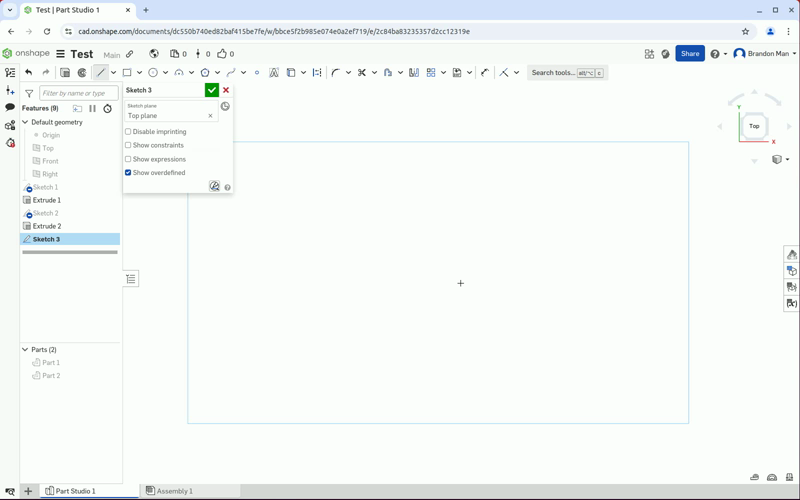
key_up(shift)
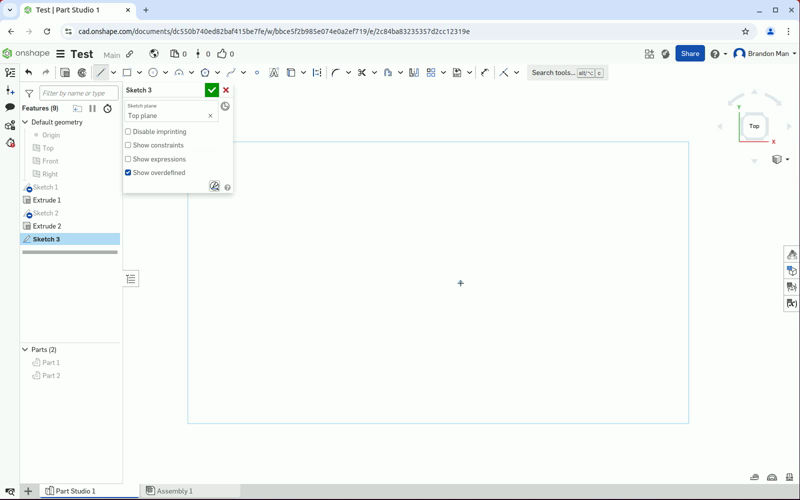
key_down(shift)
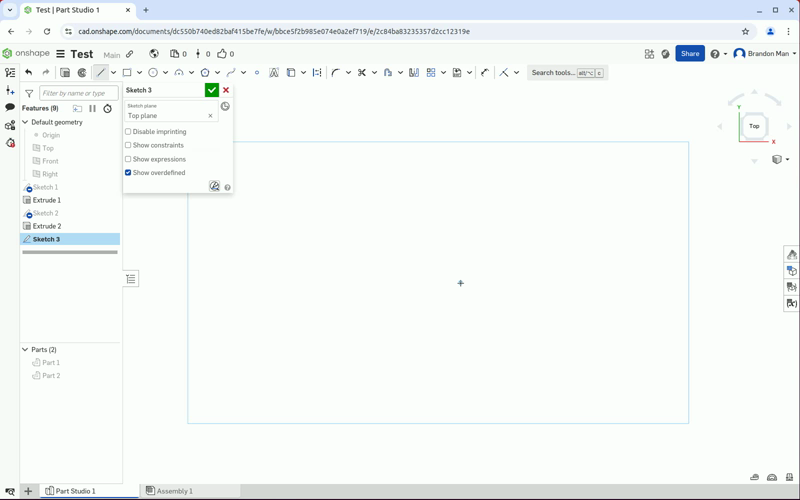
mouse_move(526, 282)
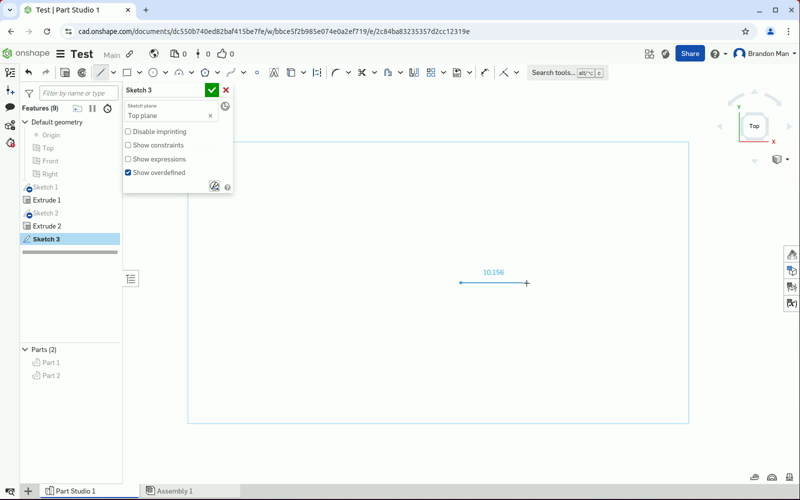
click(526, 282)
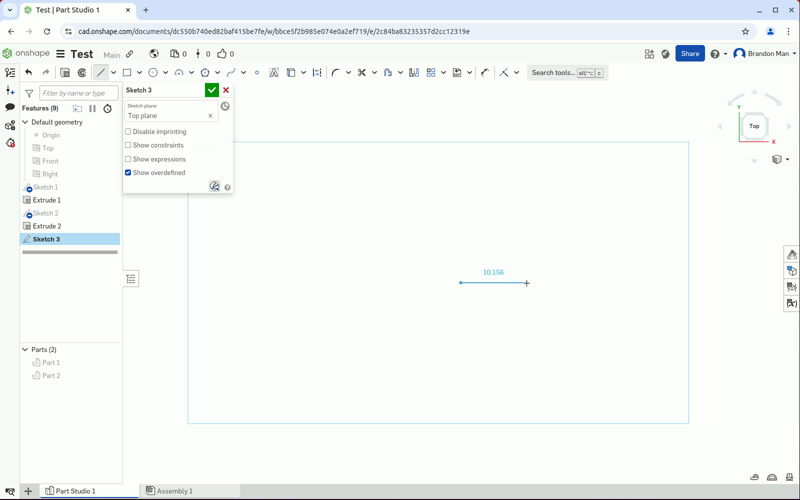
key_up(shift)
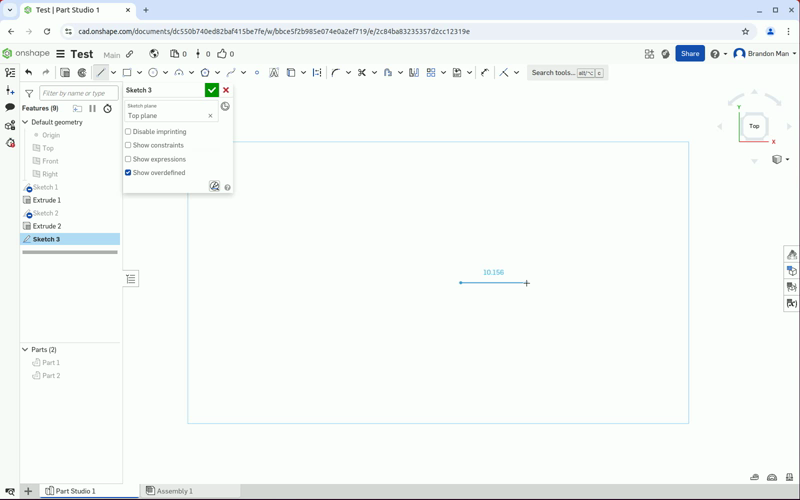
key_down(shift)
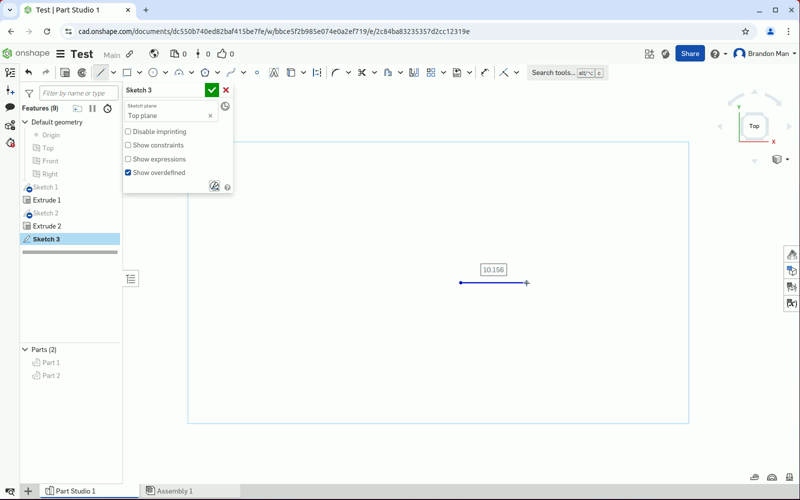
mouse_move(556, 282)
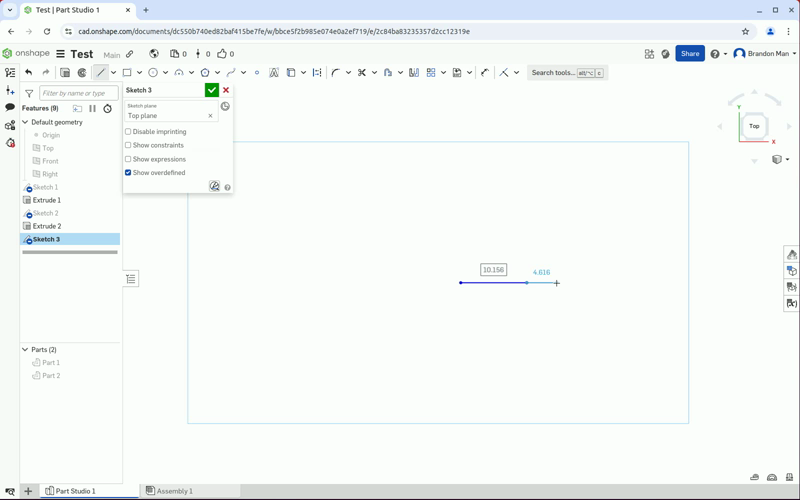
mouse_move(526, 270)
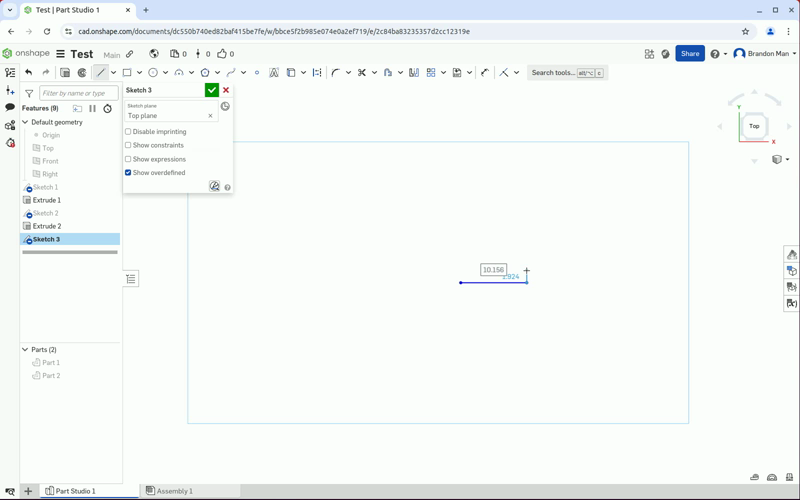
click(526, 270)
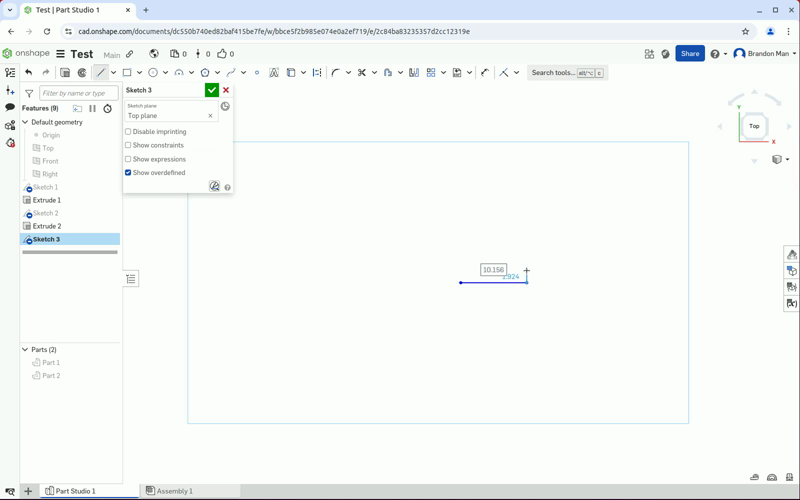
key_up(shift)
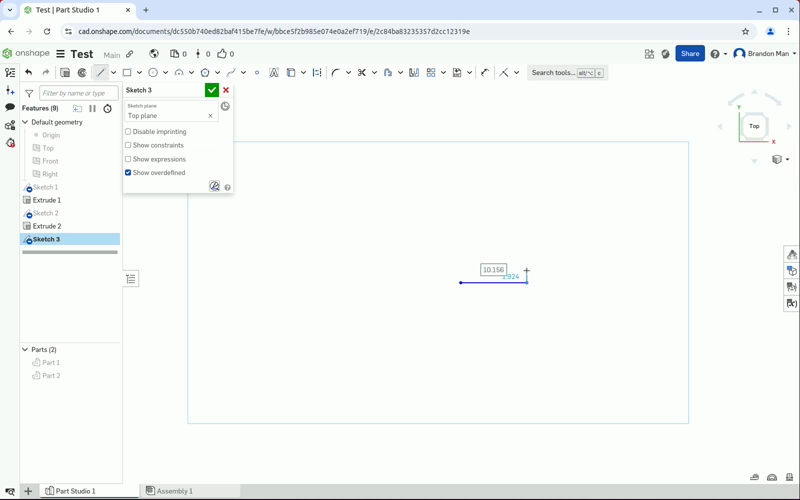
key_down(shift)
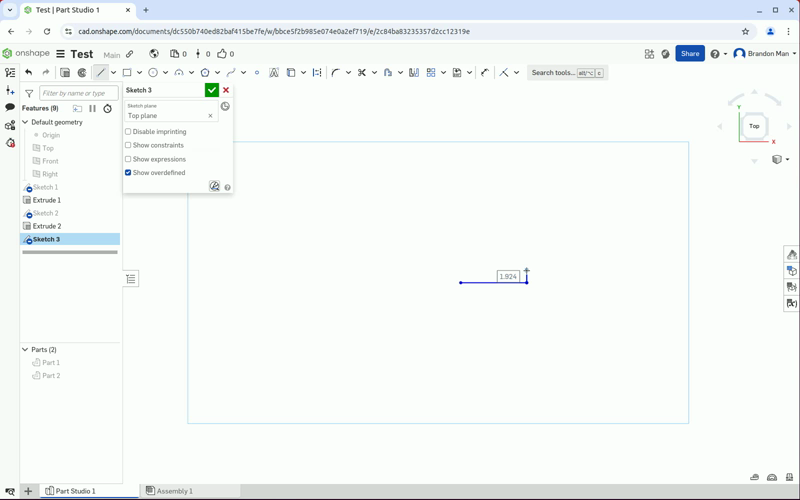
mouse_move(556, 270)
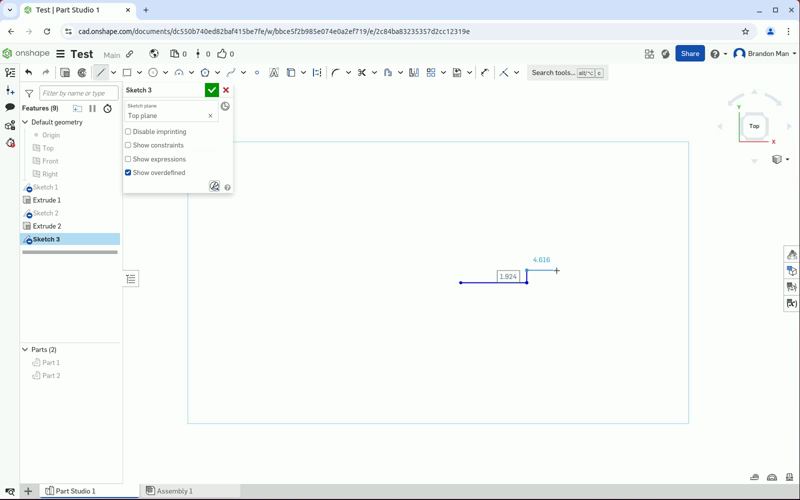
mouse_move(473, 270)
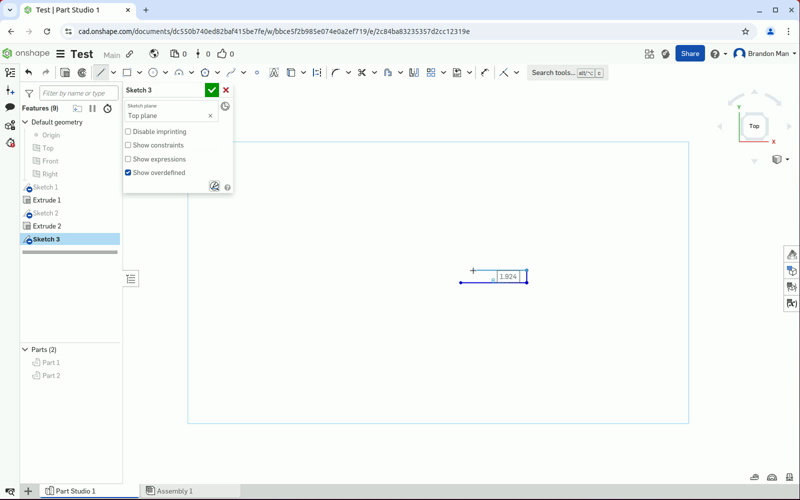
click(473, 270)
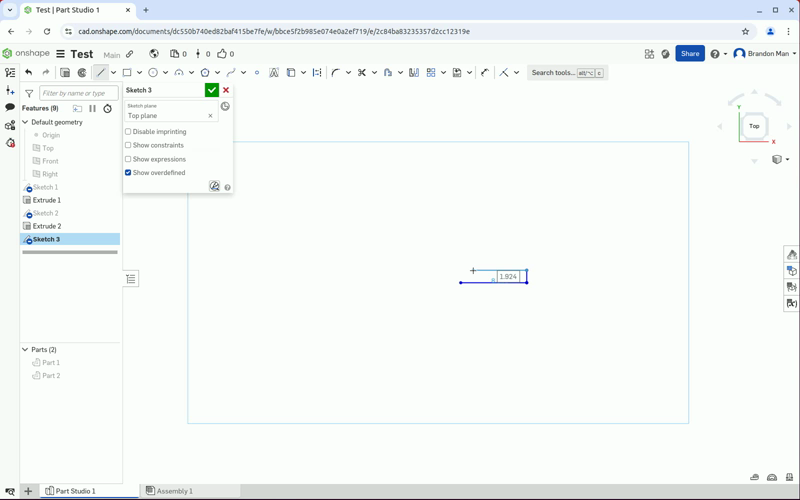
key_up(shift)
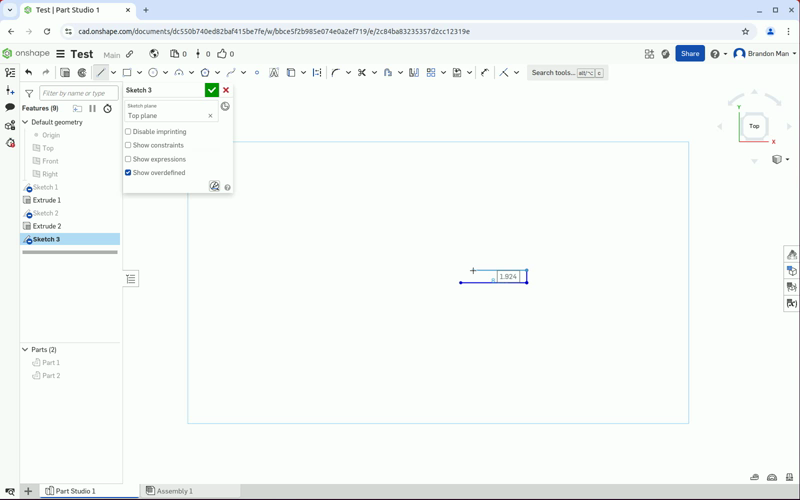
key_down(shift)
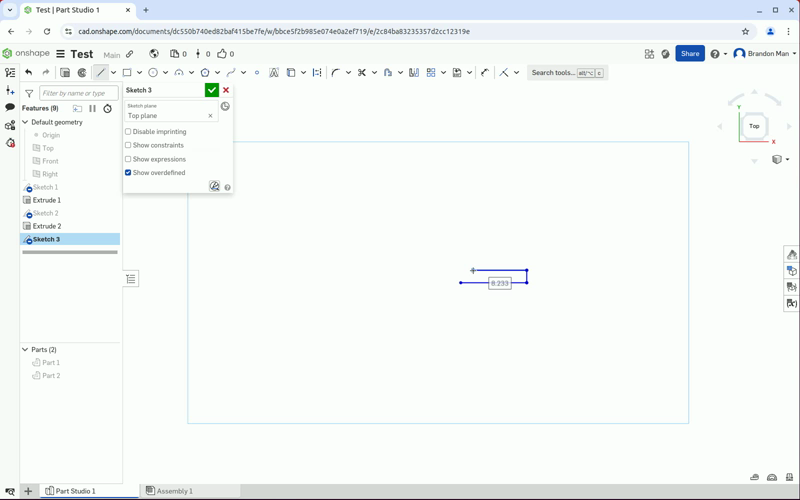
mouse_move(503, 270)
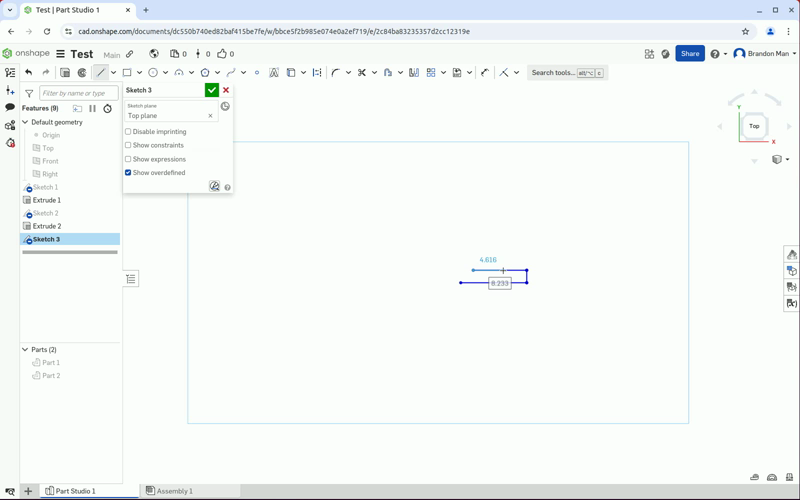
mouse_move(473, 220)
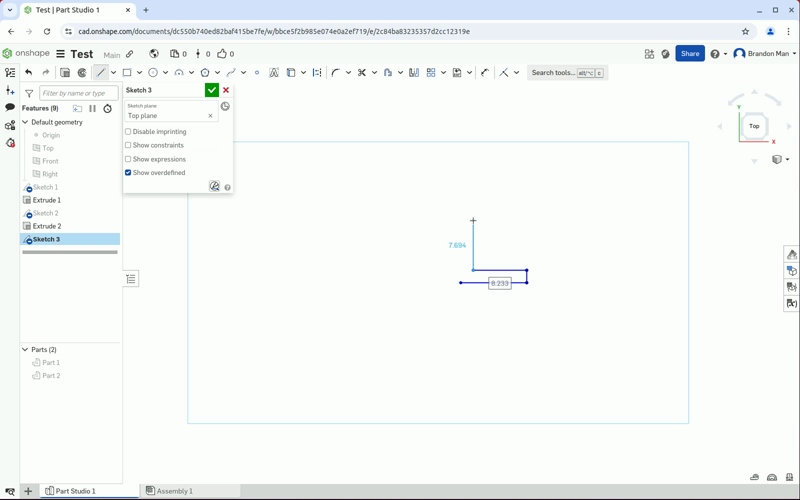
click(473, 220)
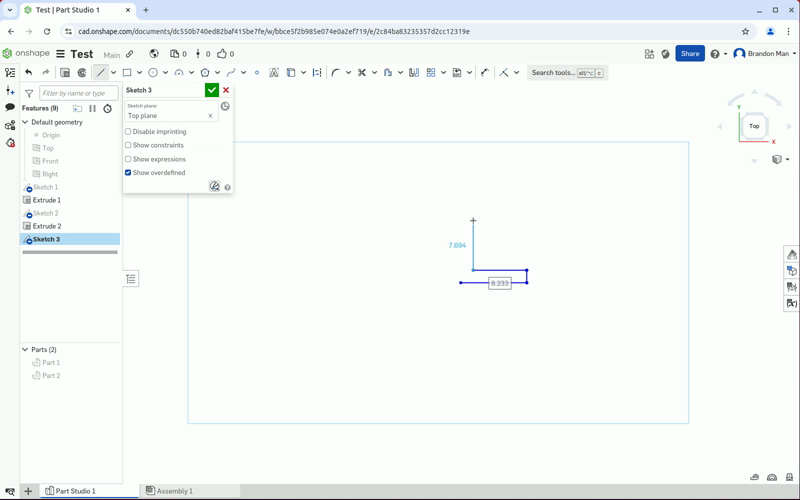
key_up(shift)
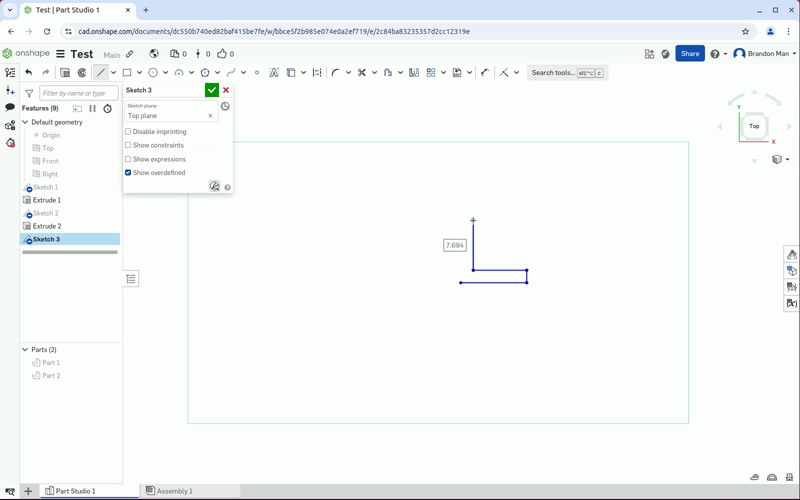
key_down(shift)
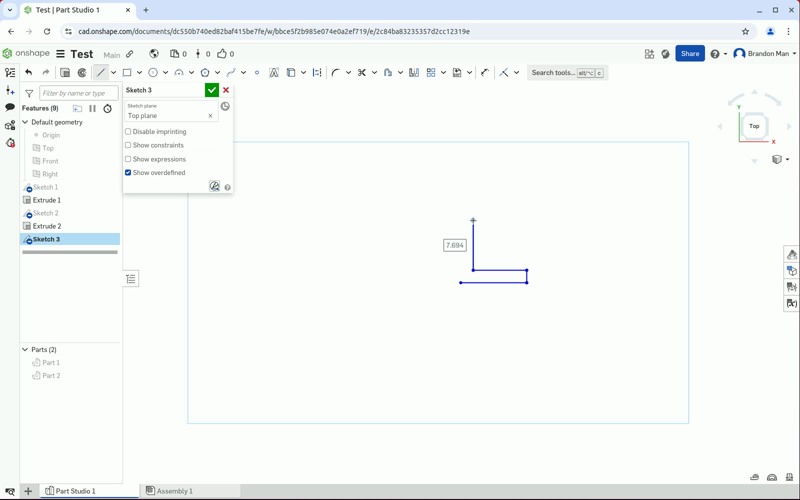
mouse_move(503, 220)
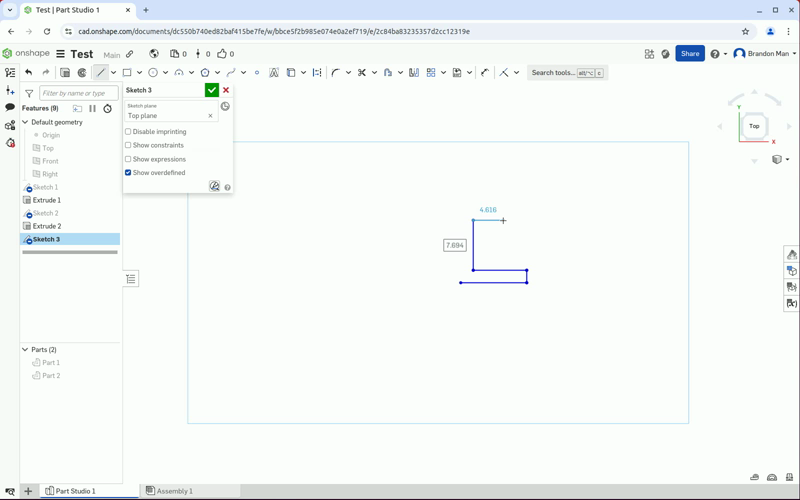
mouse_move(526, 220)
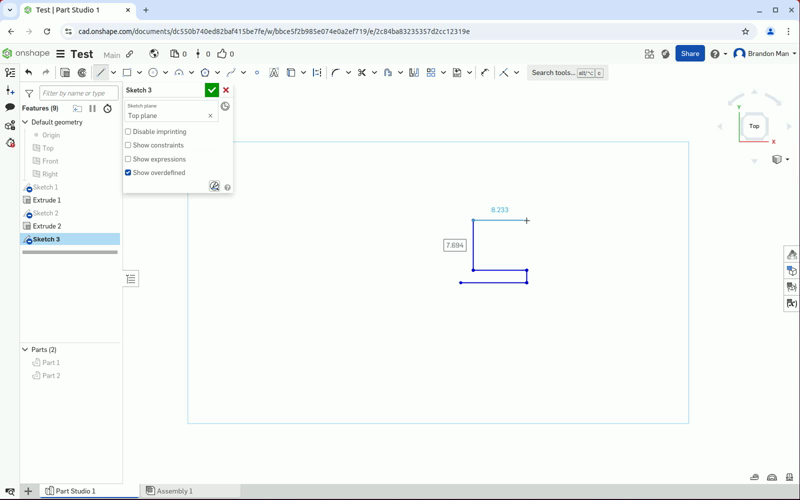
click(526, 220)
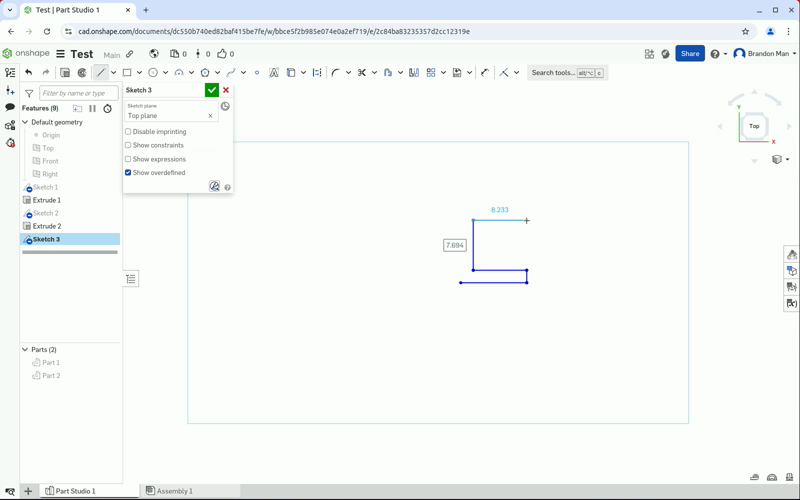
key_up(shift)
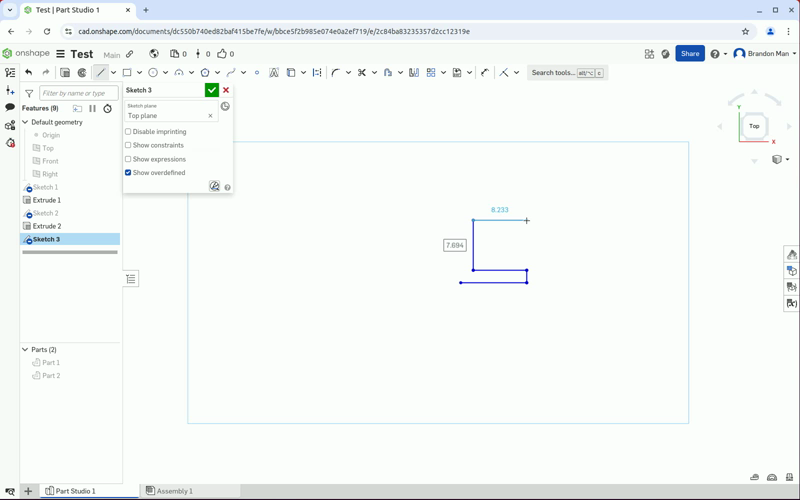
key_down(shift)
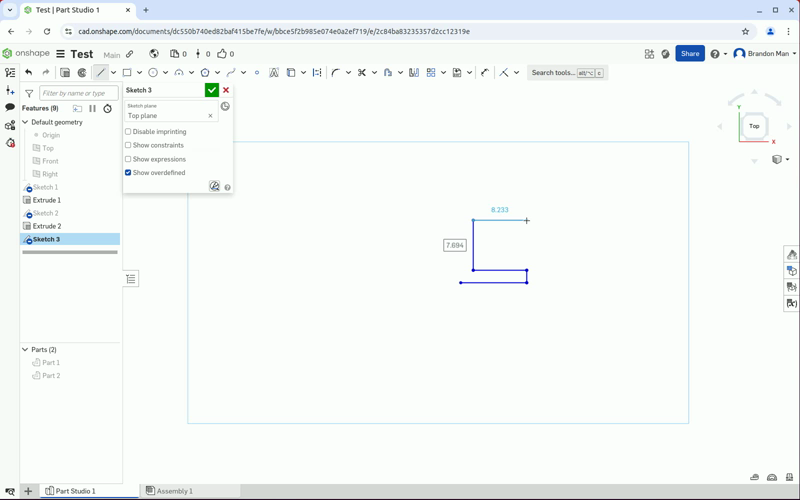
mouse_move(556, 220)
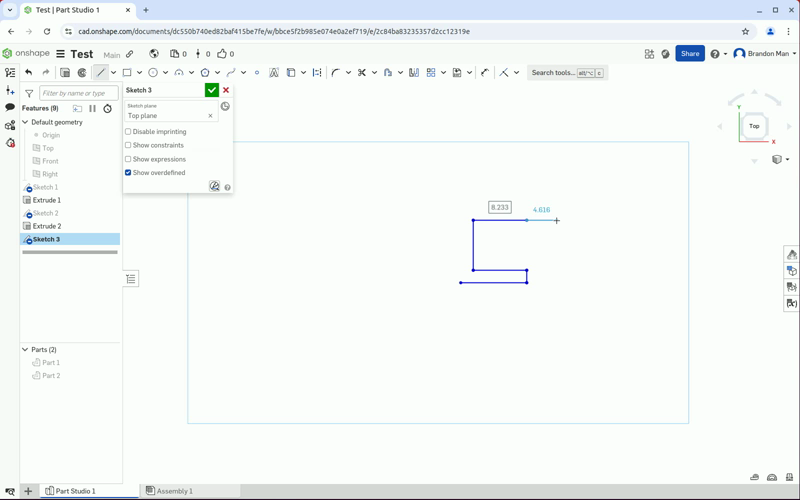
mouse_move(526, 207)
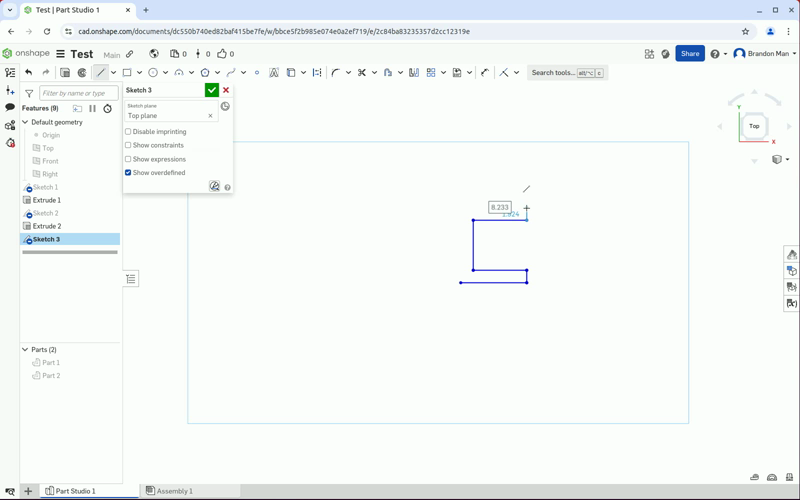
click(526, 207)
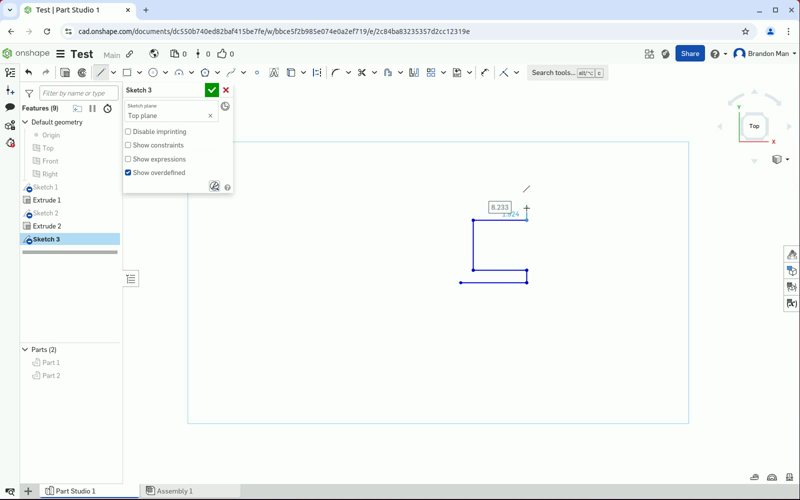
key_up(shift)
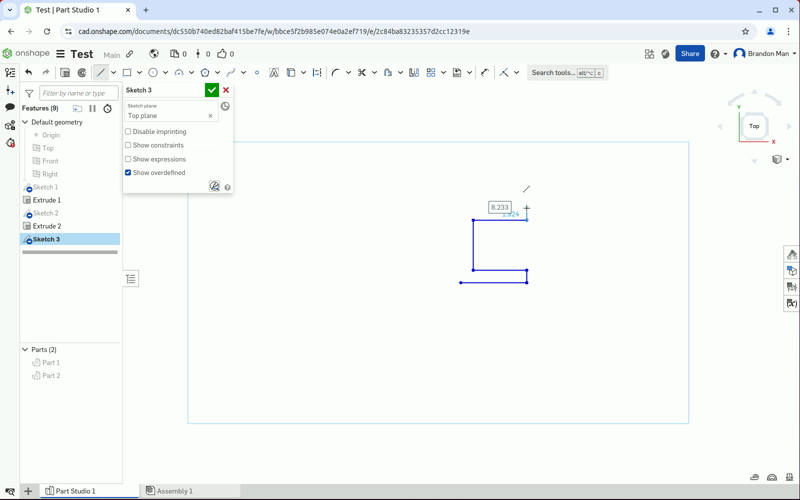
key_down(shift)
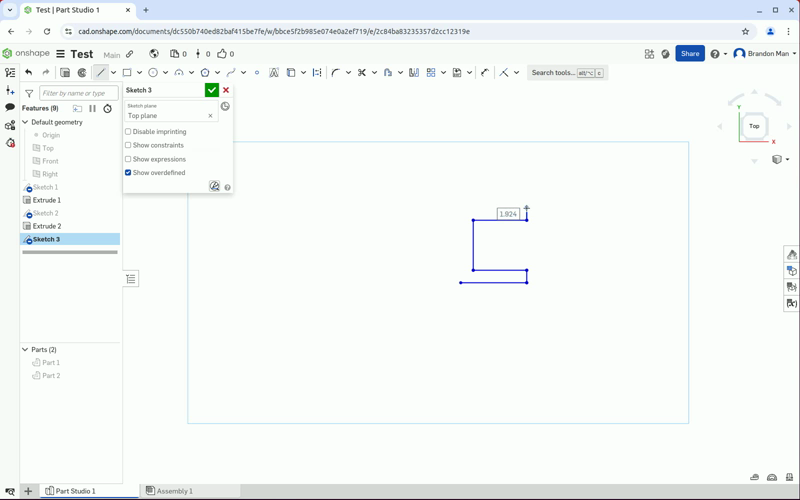
mouse_move(460, 207)
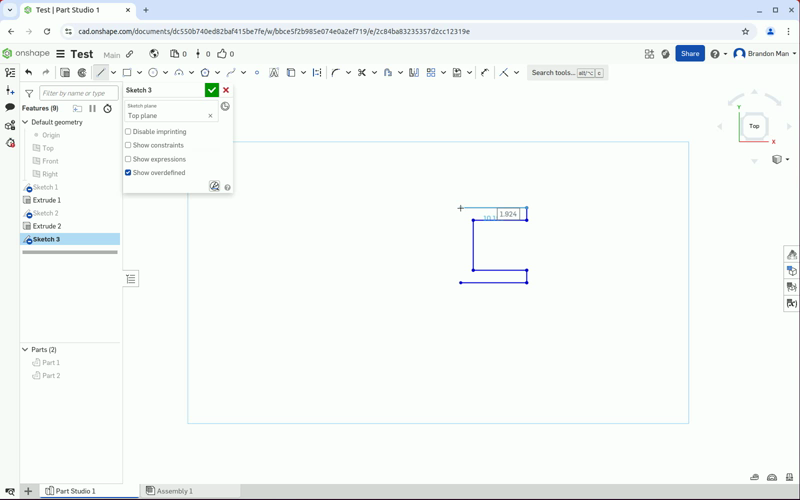
click(460, 207)
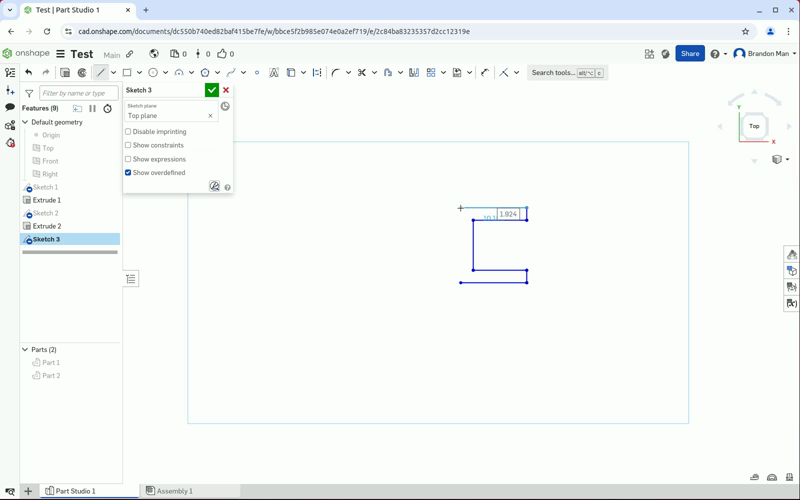
key_up(shift)
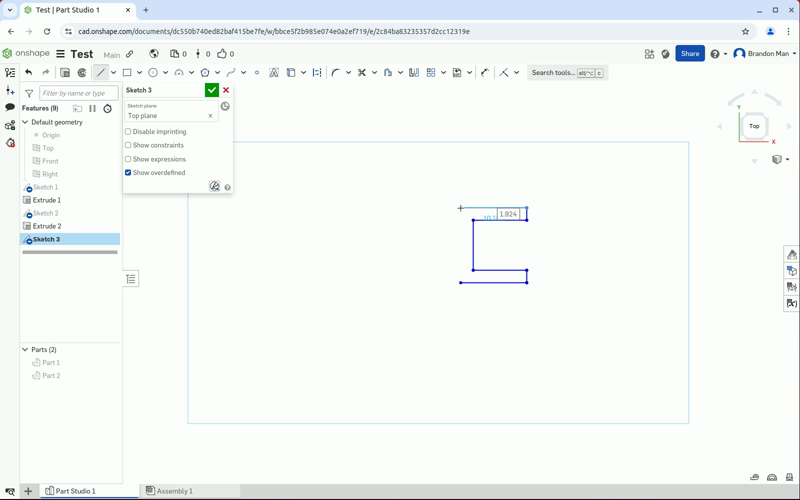
key_down(shift)
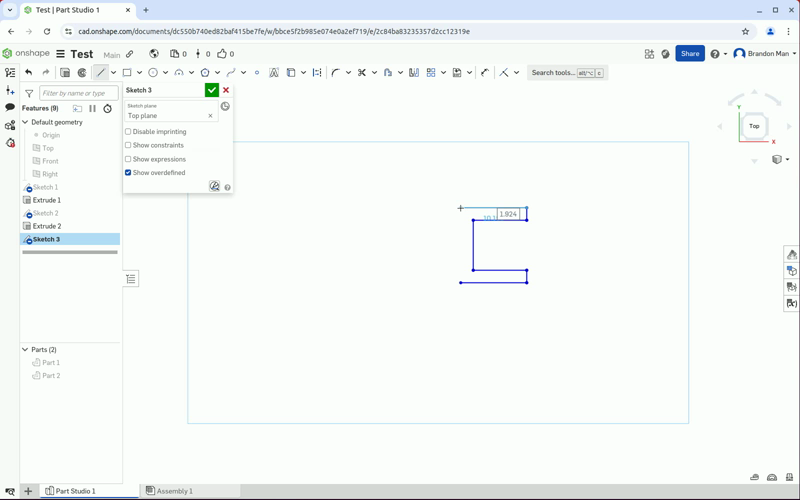
mouse_move(460, 282)
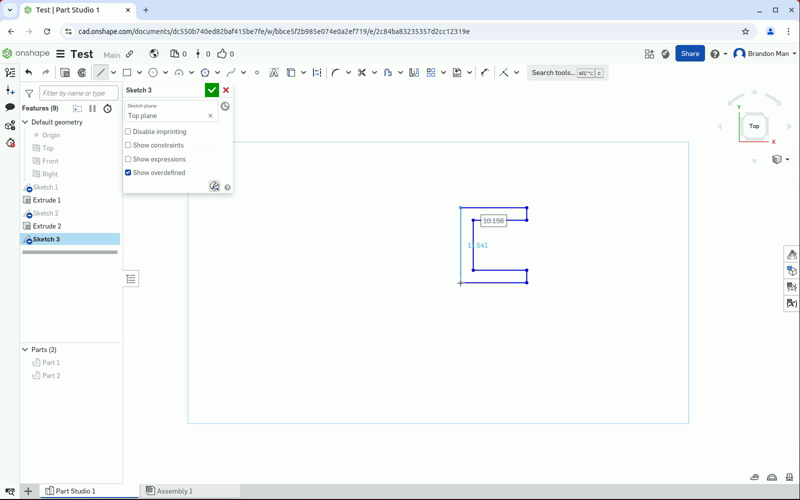
key_up(shift)
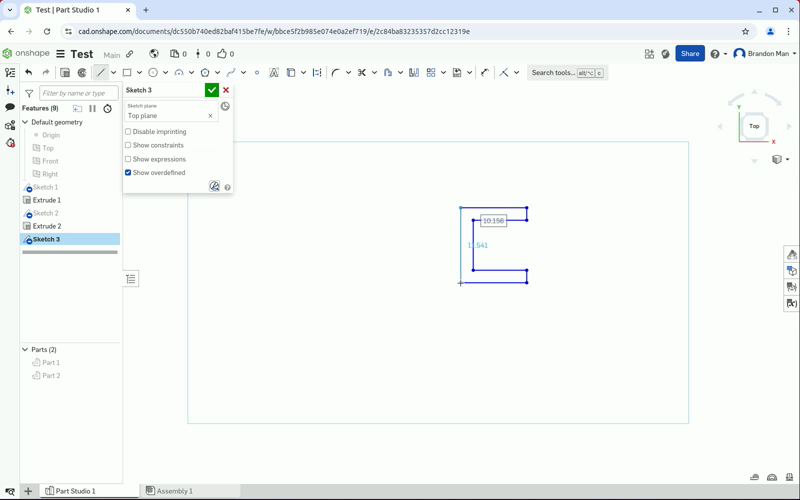
click(460, 282)
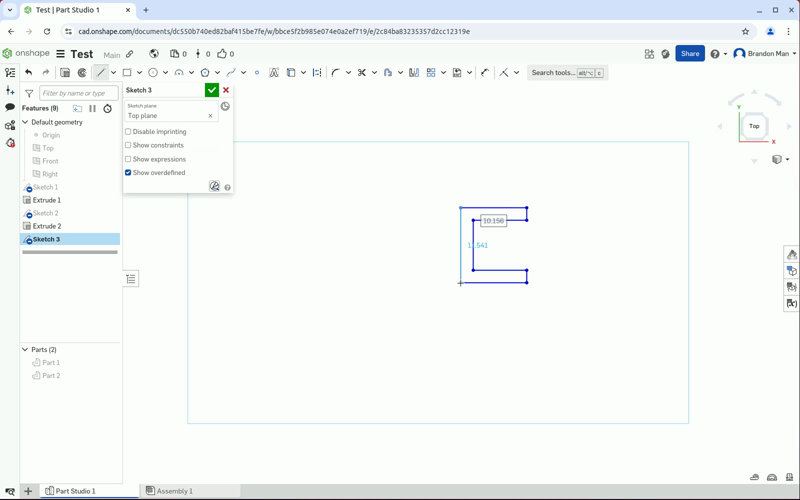
key(esc)
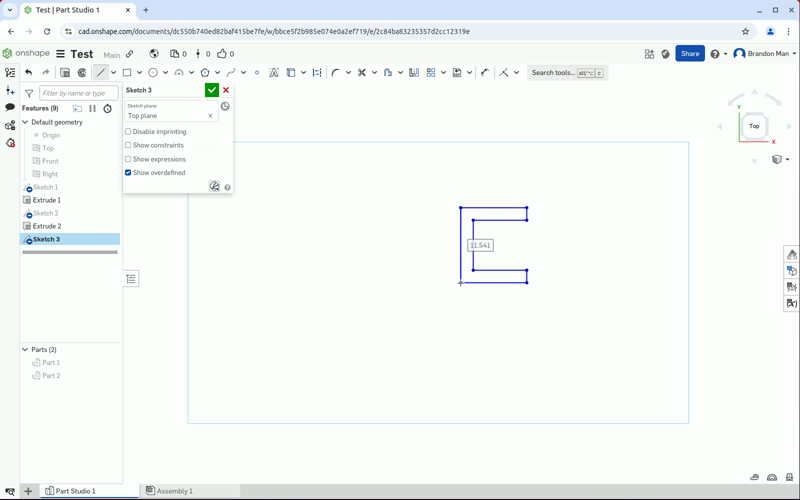
mouse_move(469, 223)
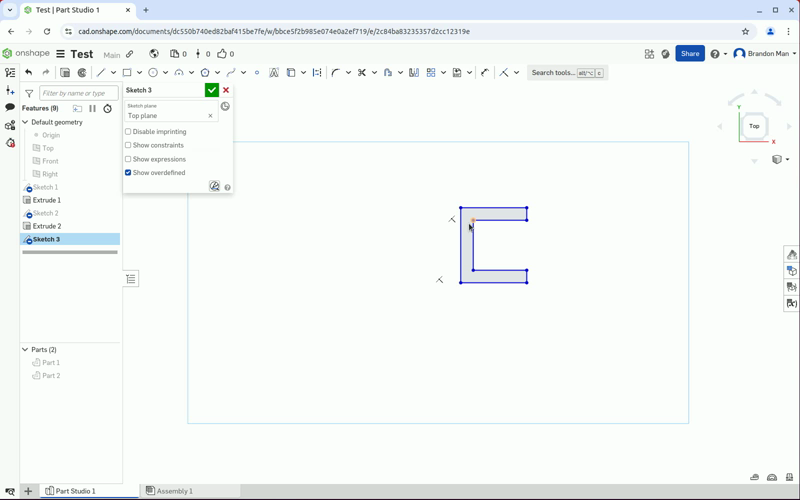
click(469, 223)
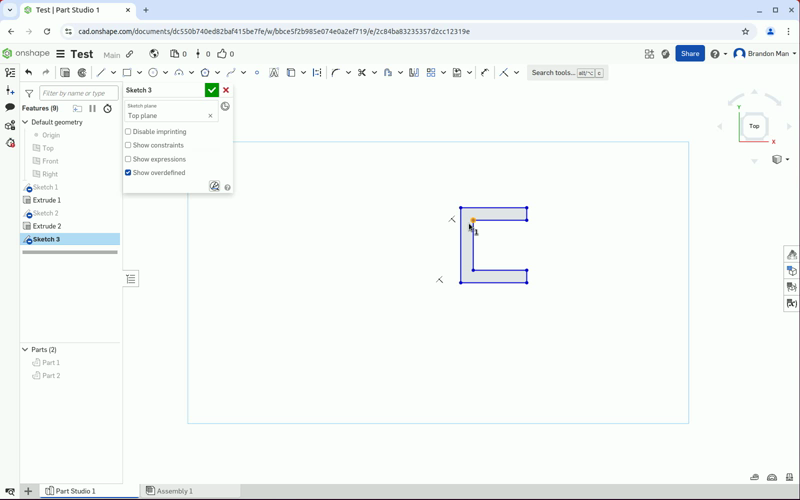
mouse_move(73, 352)
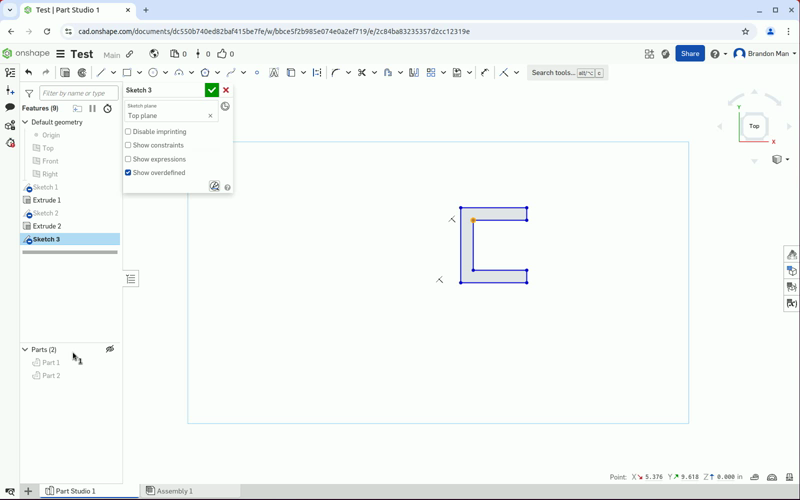
key(shift+y)
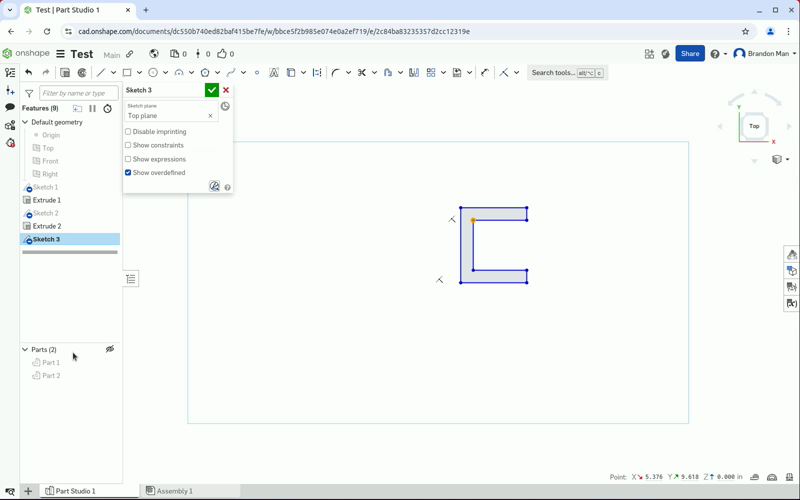
key(shift+e)
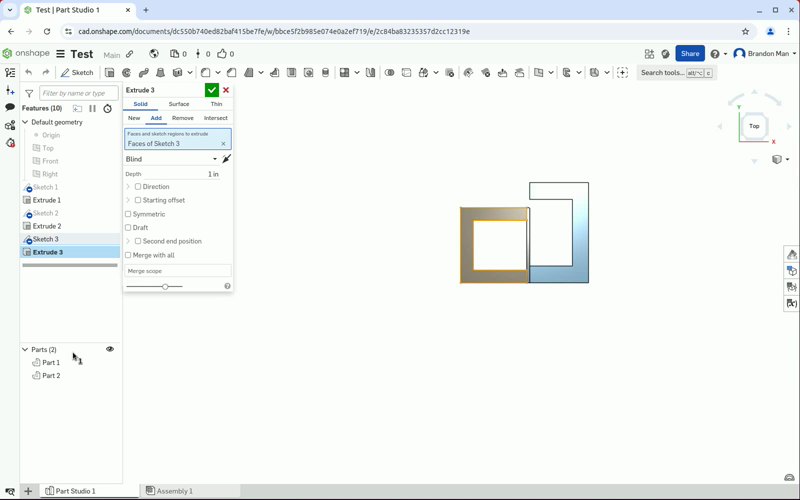
mouse_move(143, 106)
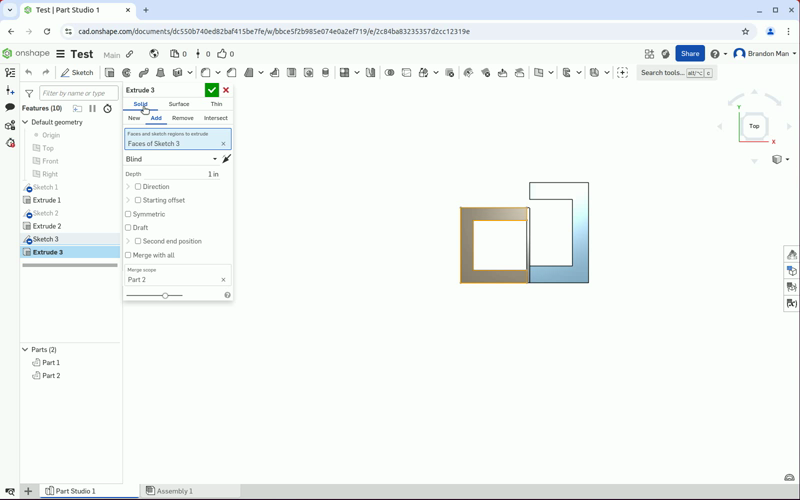
click(143, 106)
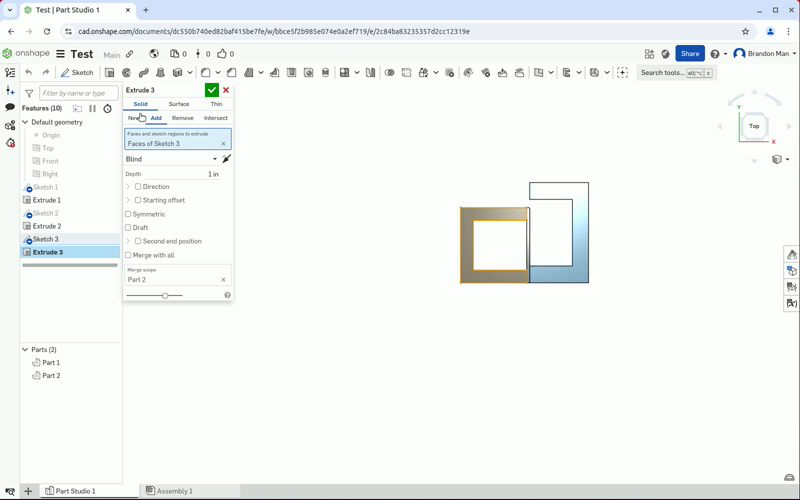
mouse_move(137, 120)
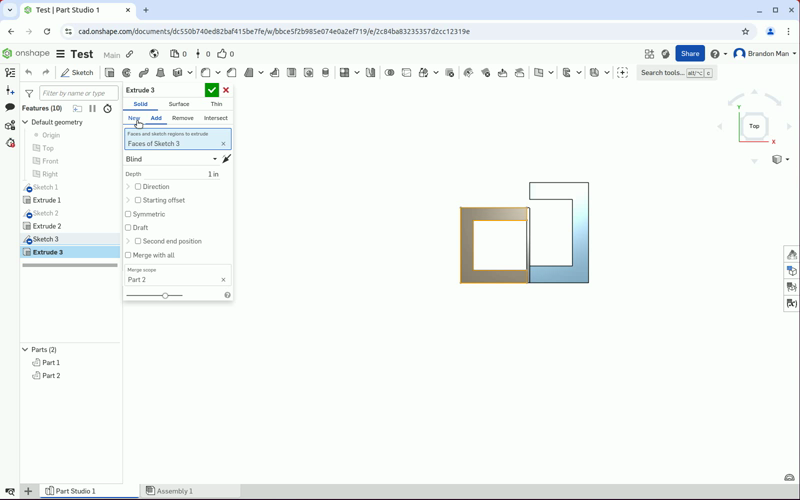
click(137, 120)
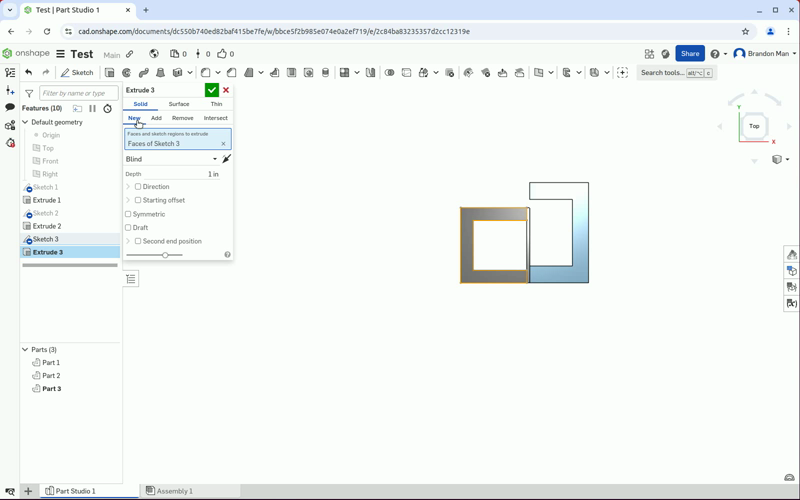
key(tab, 4)
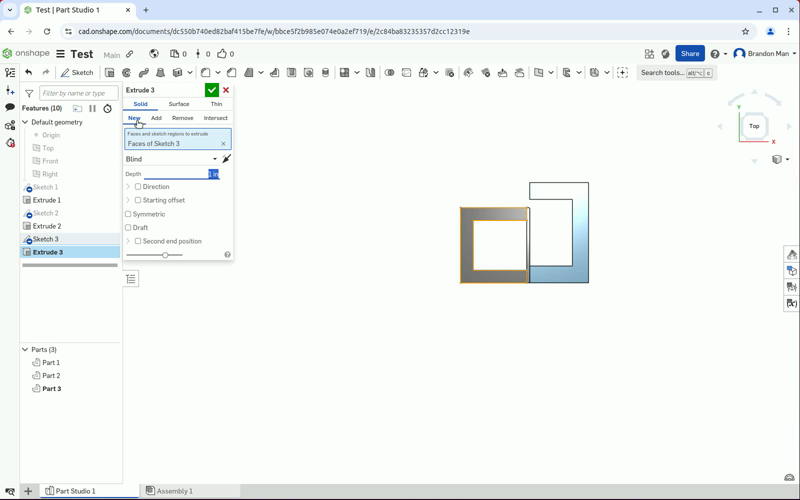
text(10.351)
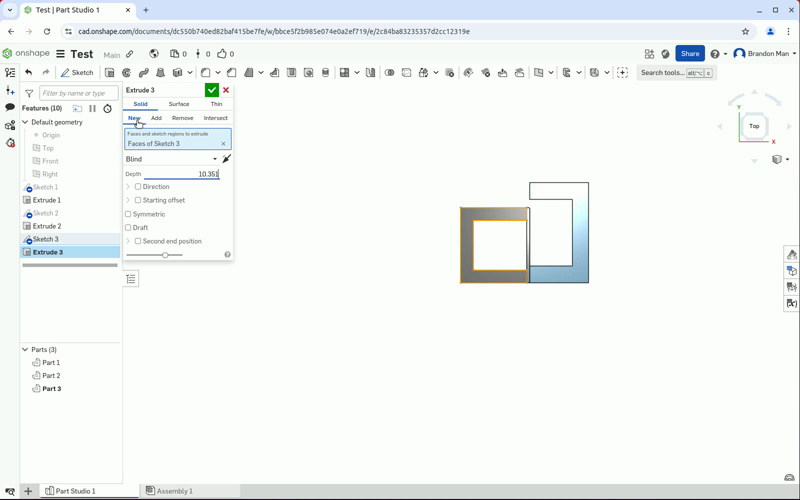
key(enter)
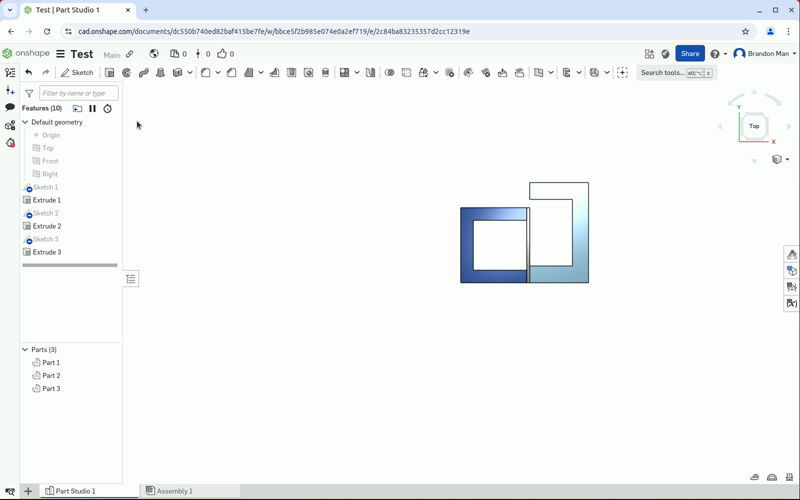
key(shift+h)
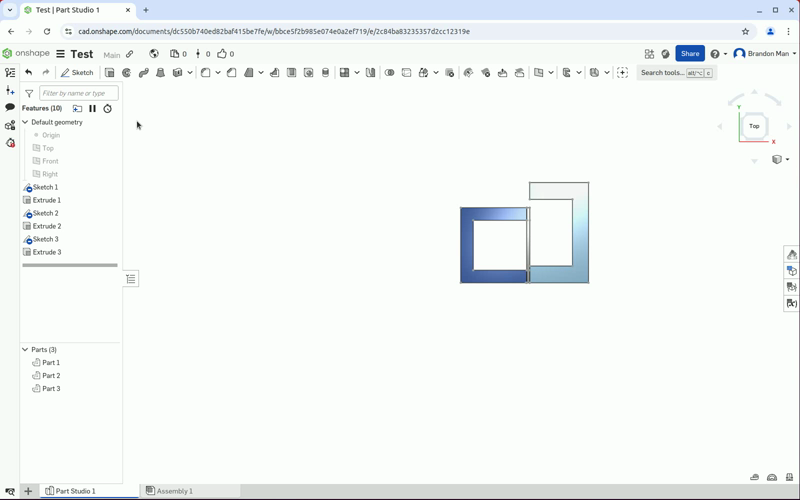
key(shift+h)
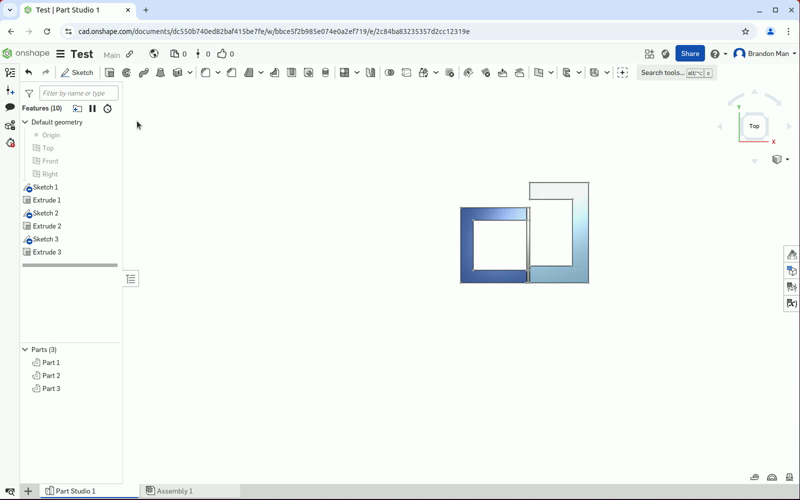
key(shift+7)
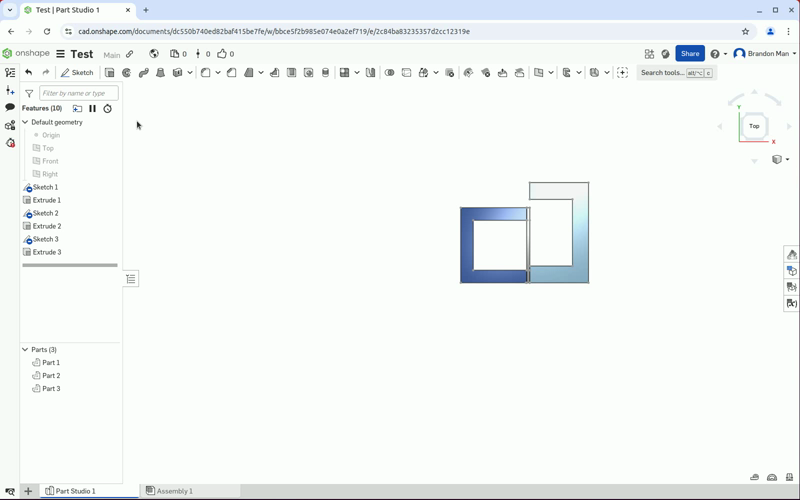
key(up, 3)
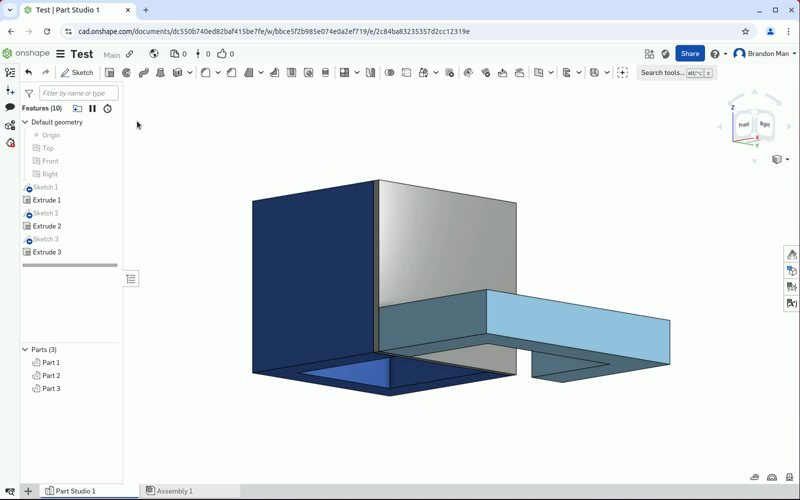
key(left, 3)
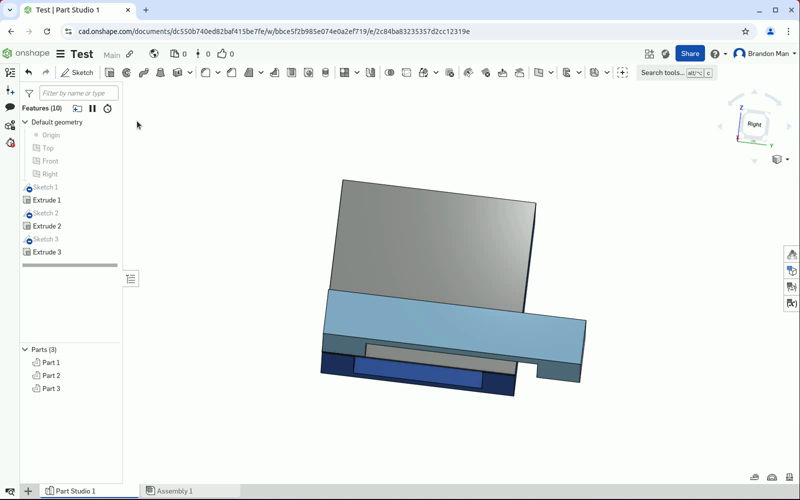
key(right, 3)
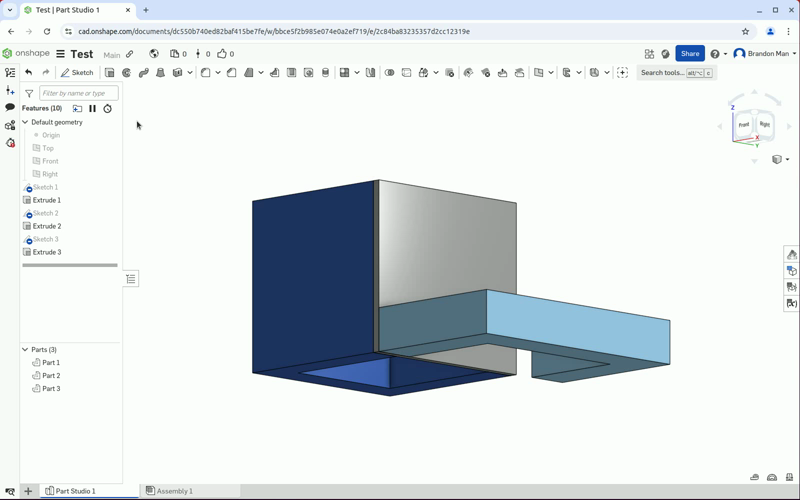
key(down, 3)
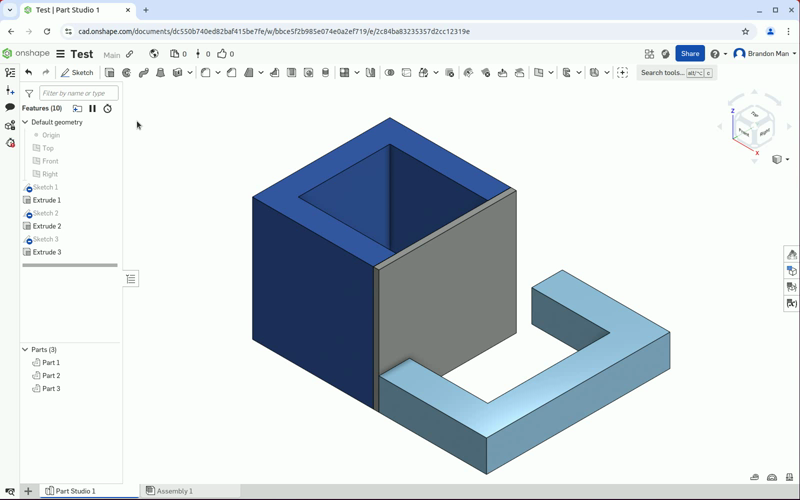
mouse_move(73, 189)
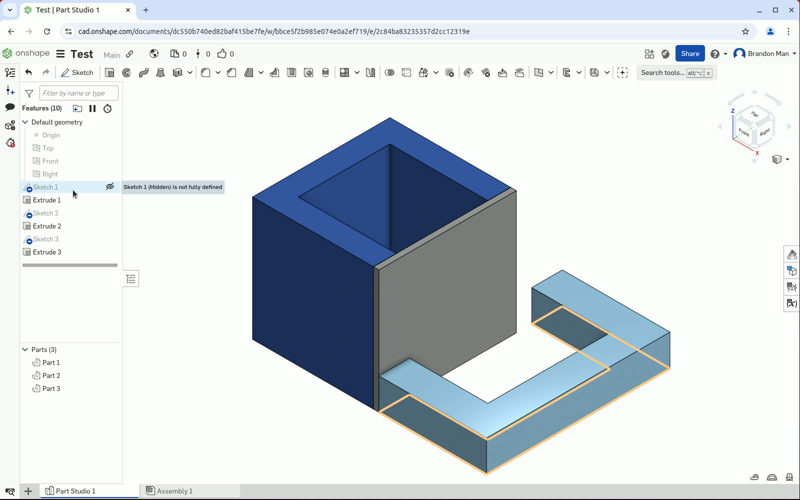
click(73, 189)